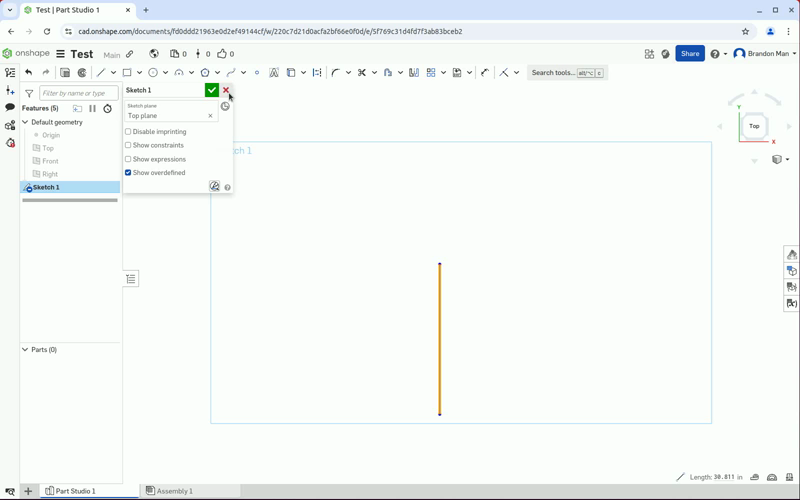
key(shift+h)
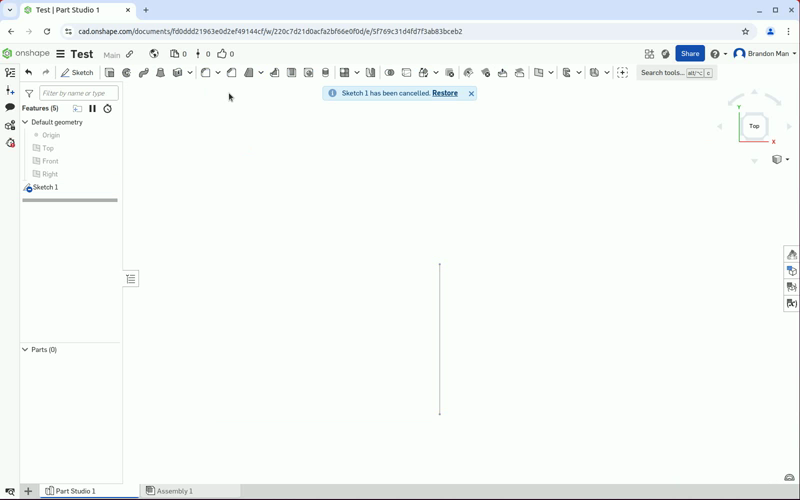
key(shift+s)
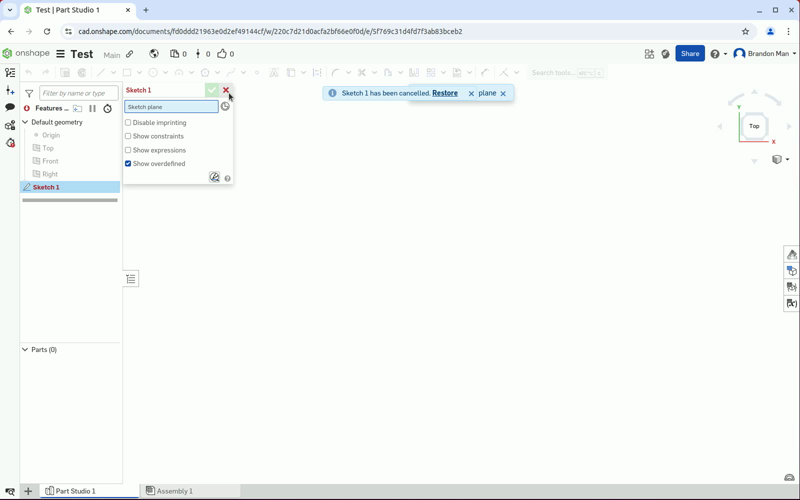
mouse_move(73, 150)
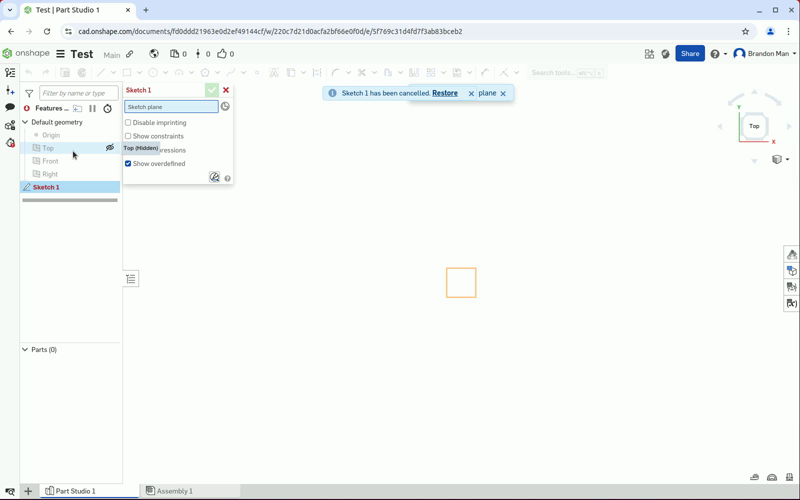
click(73, 150)
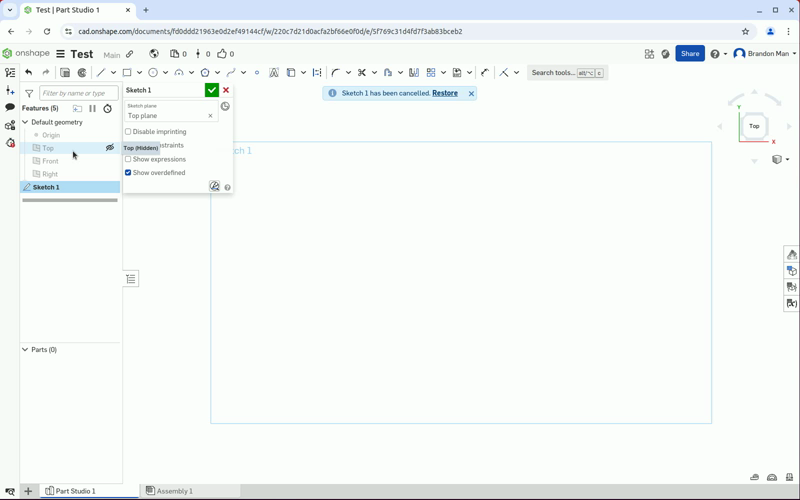
mouse_move(73, 352)
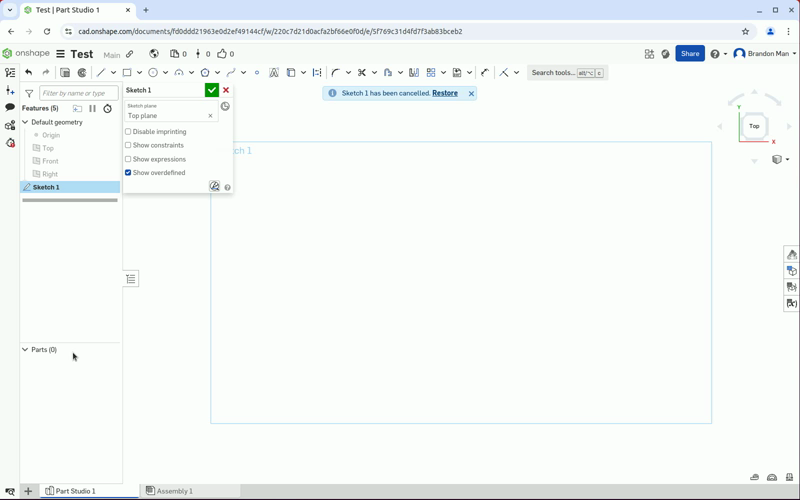
key(y)
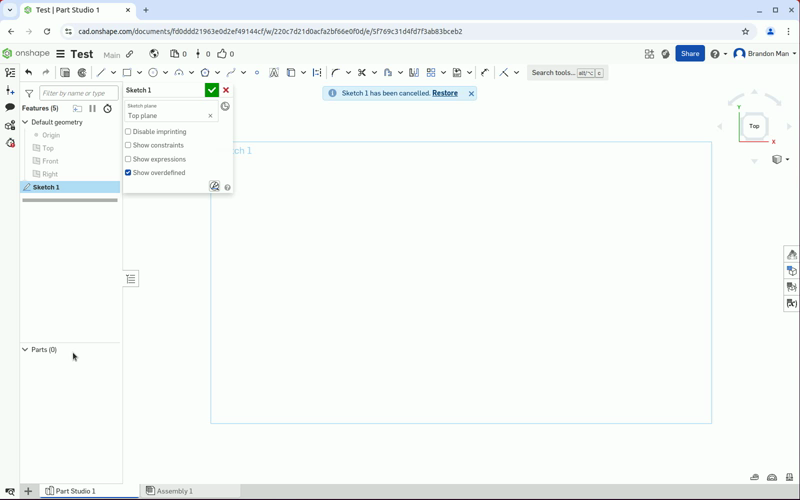
key(l)
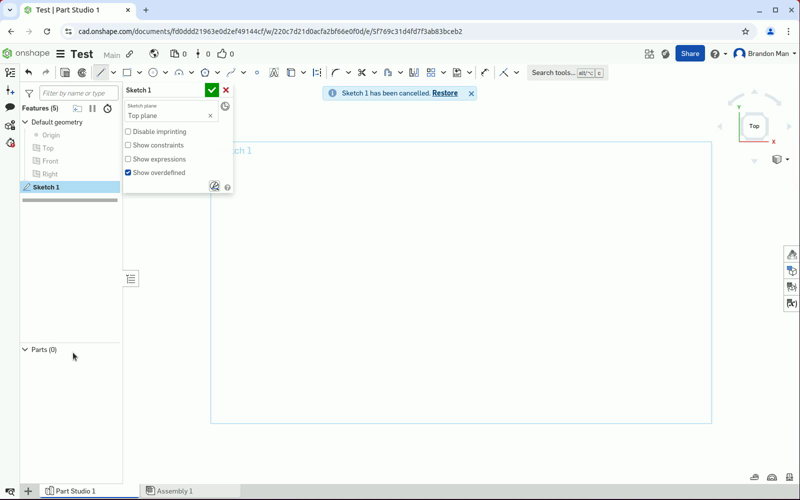
key_down(shift)
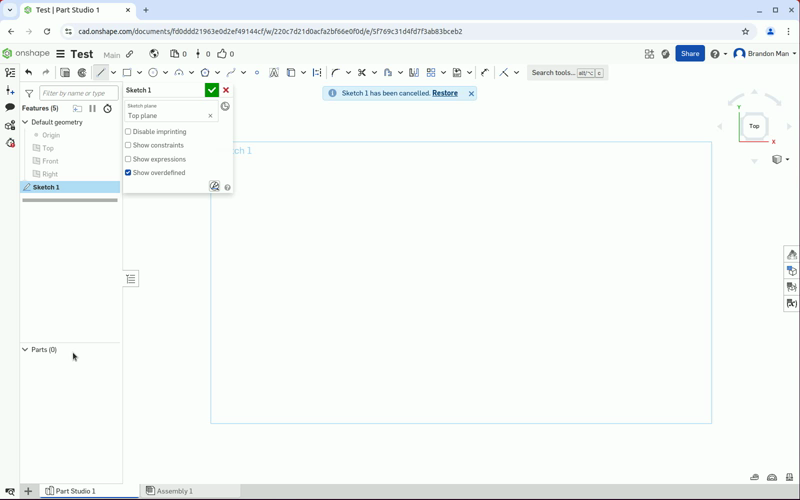
mouse_move(460, 387)
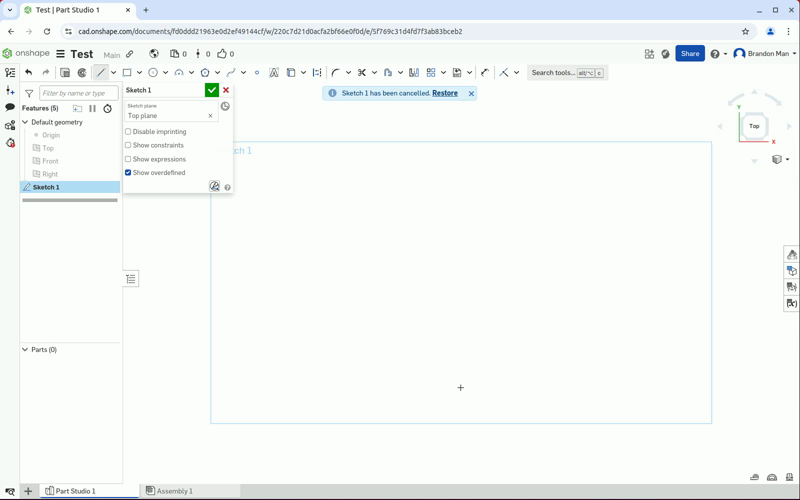
click(460, 387)
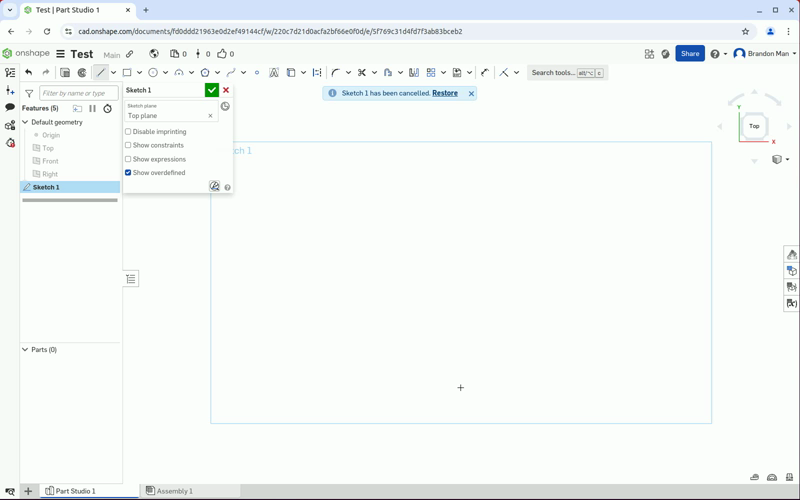
key_up(shift)
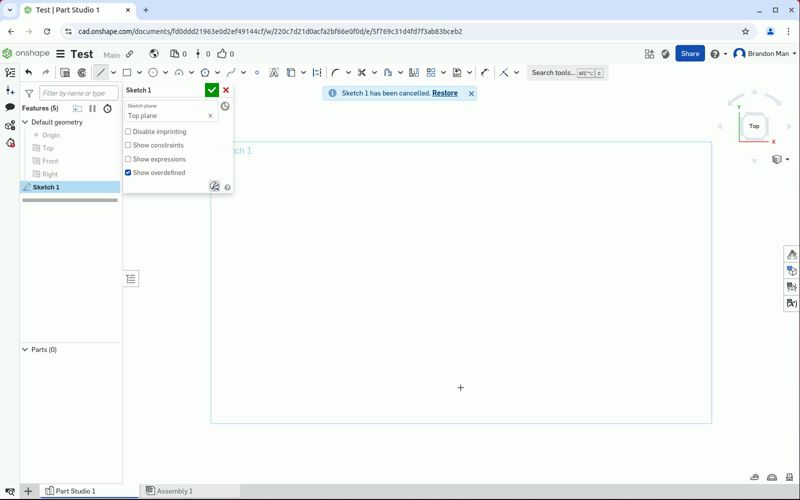
key_down(shift)
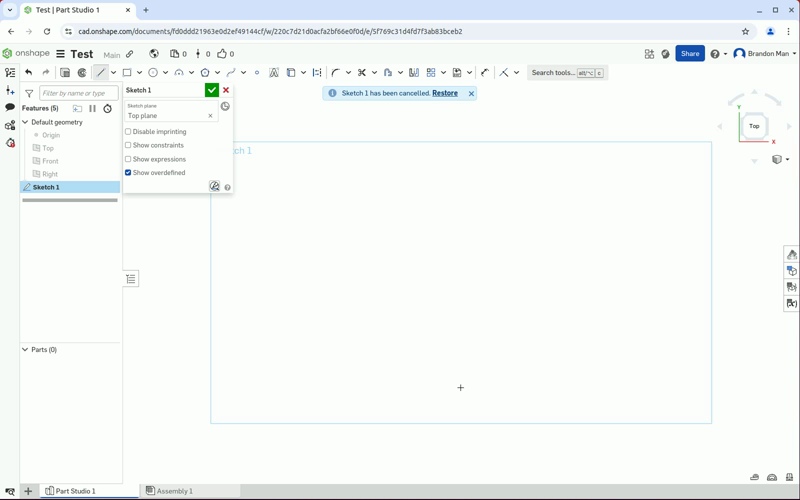
mouse_move(527, 282)
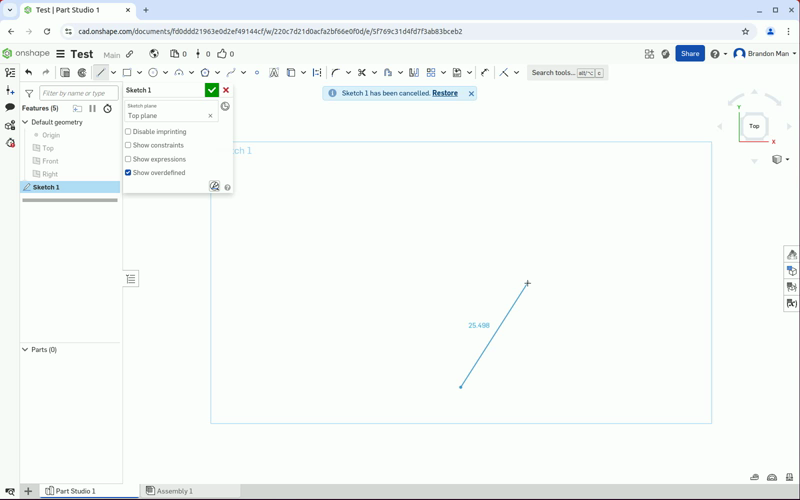
click(527, 282)
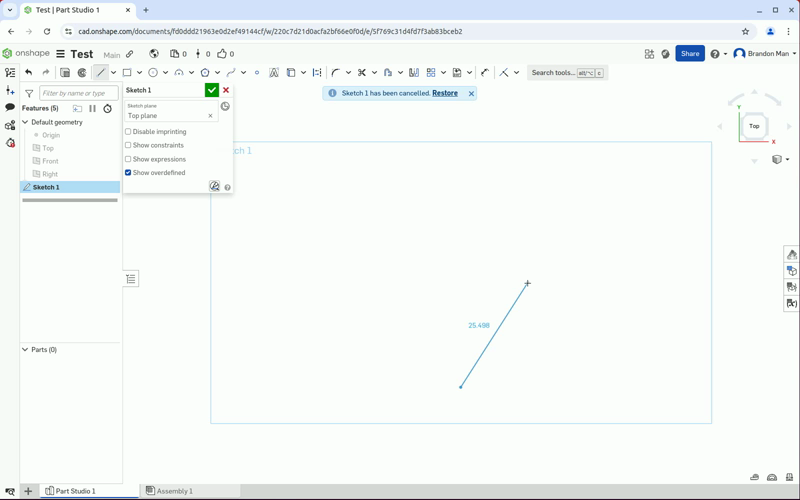
key_up(shift)
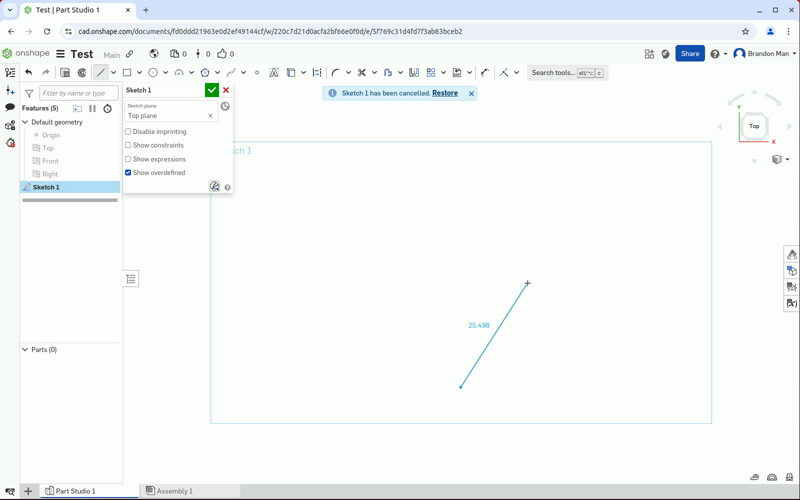
key_down(shift)
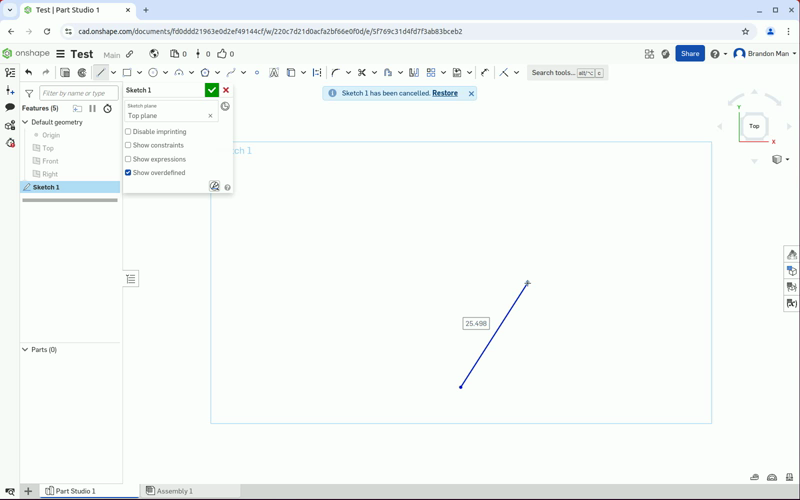
mouse_move(460, 282)
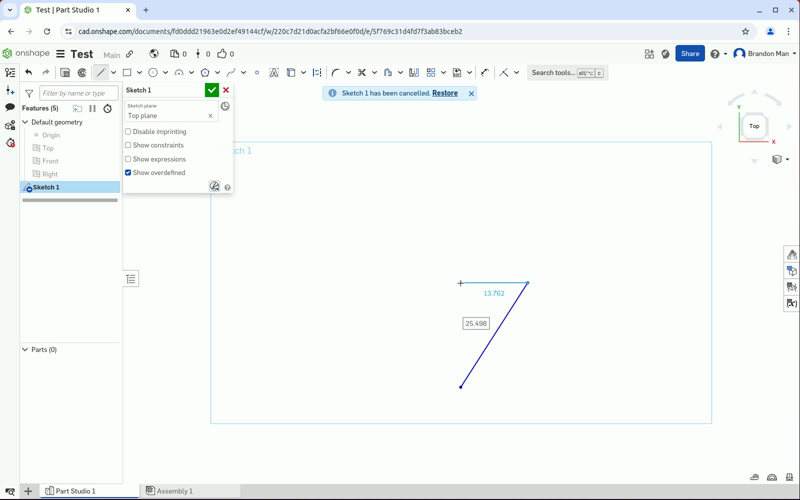
click(460, 282)
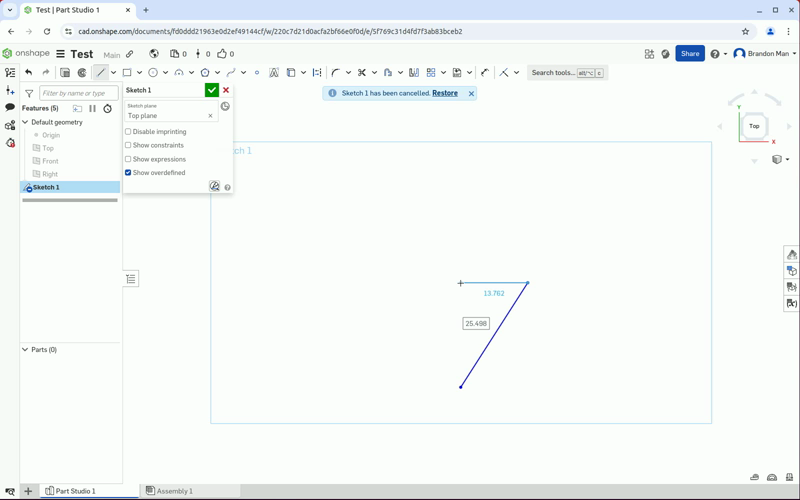
key_up(shift)
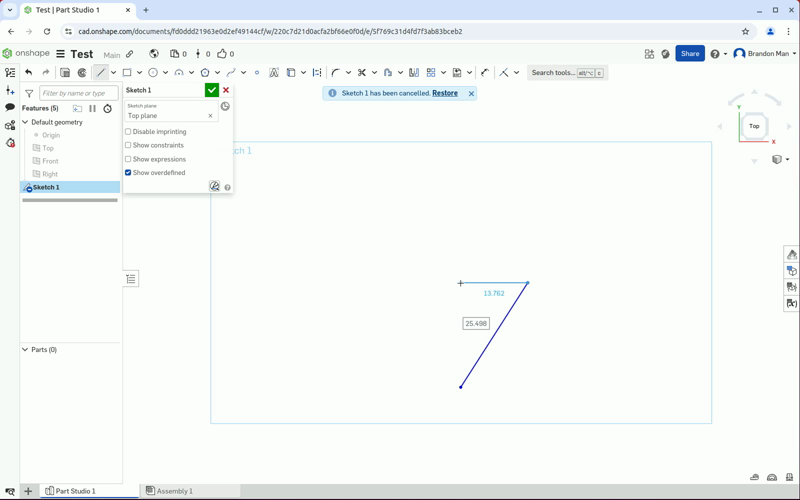
key_down(shift)
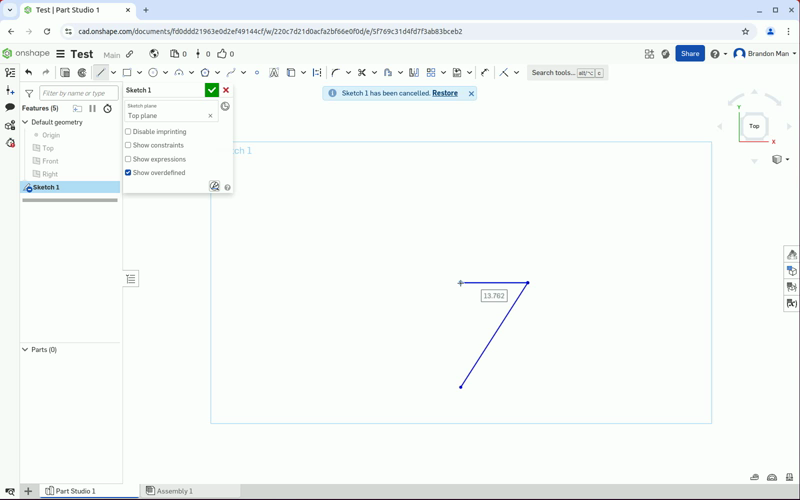
mouse_move(460, 387)
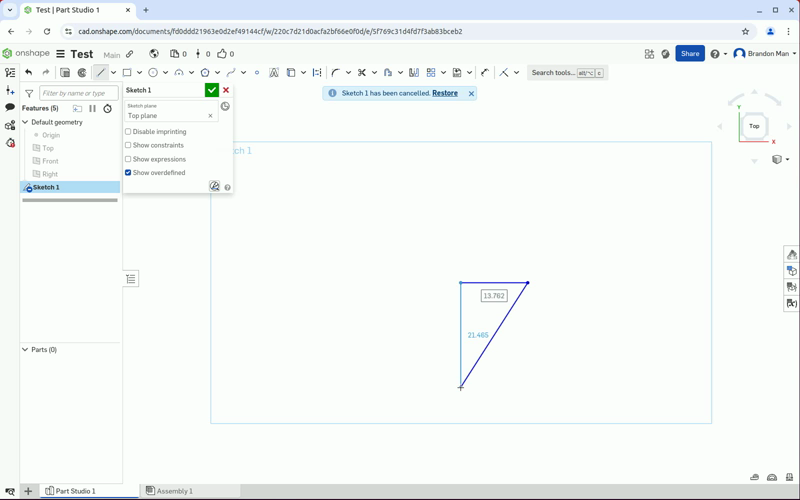
key_up(shift)
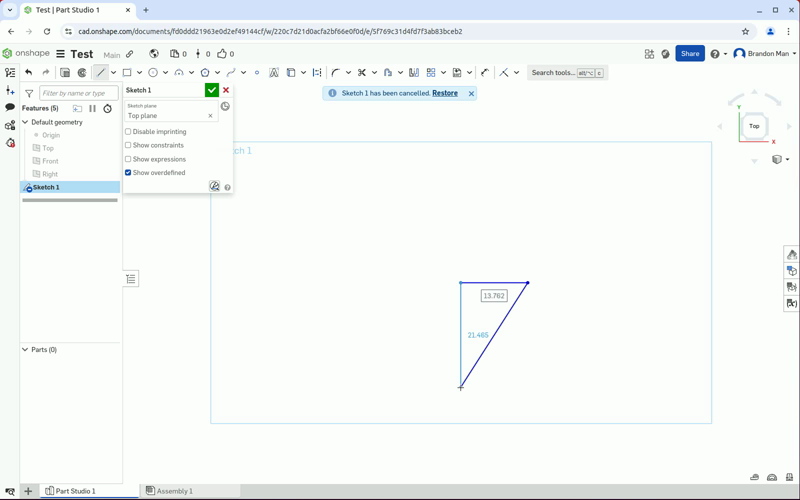
click(460, 387)
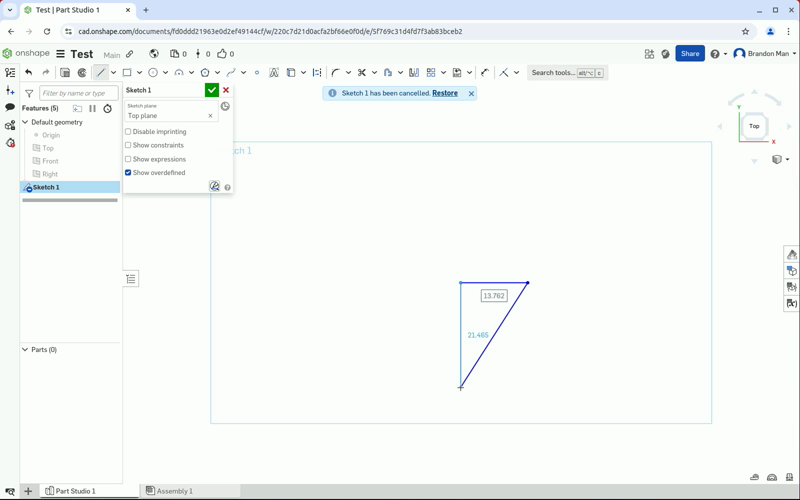
key(esc)
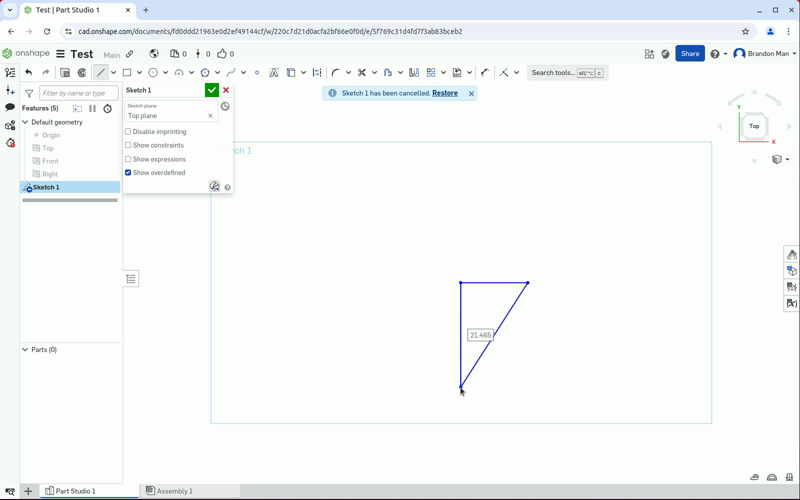
mouse_move(464, 357)
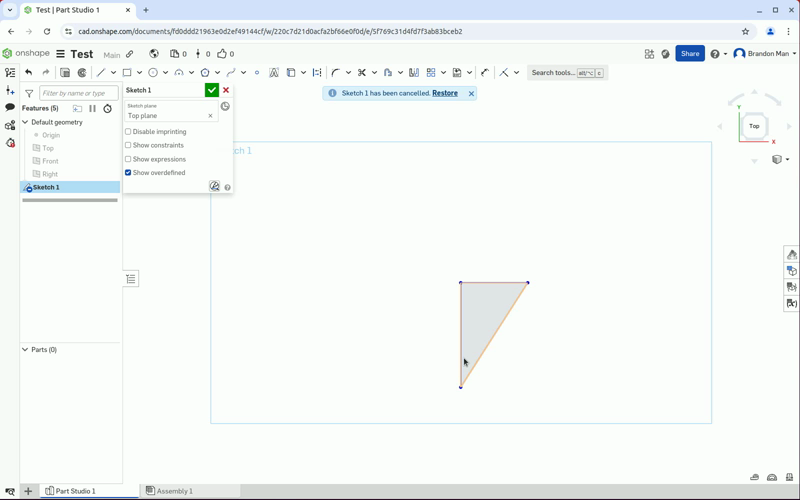
click(464, 357)
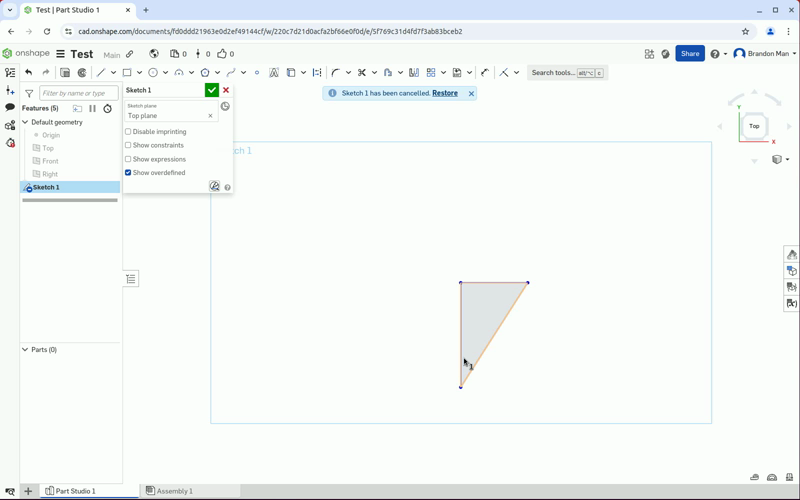
mouse_move(73, 352)
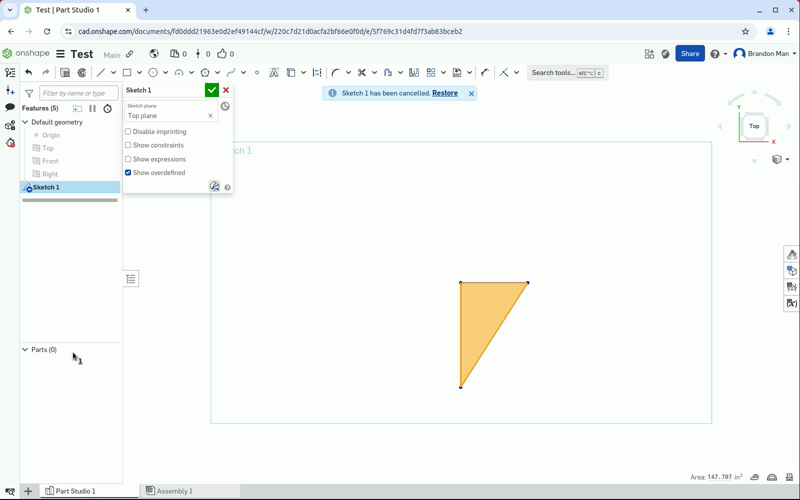
key(shift+y)
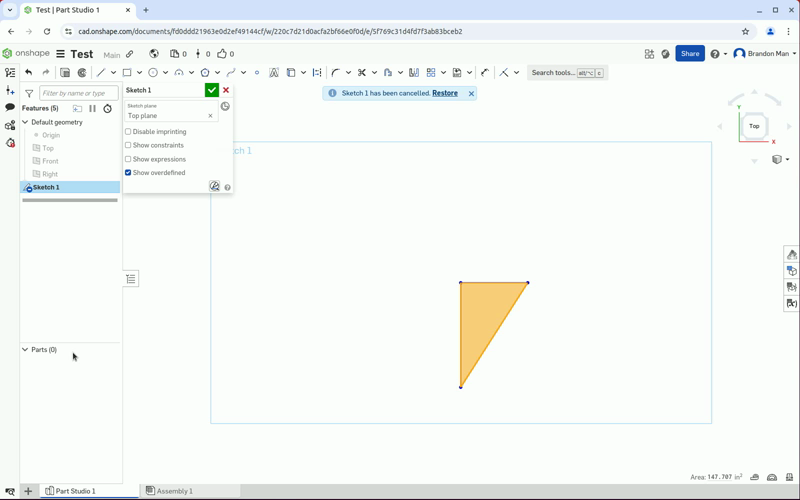
key(shift+e)
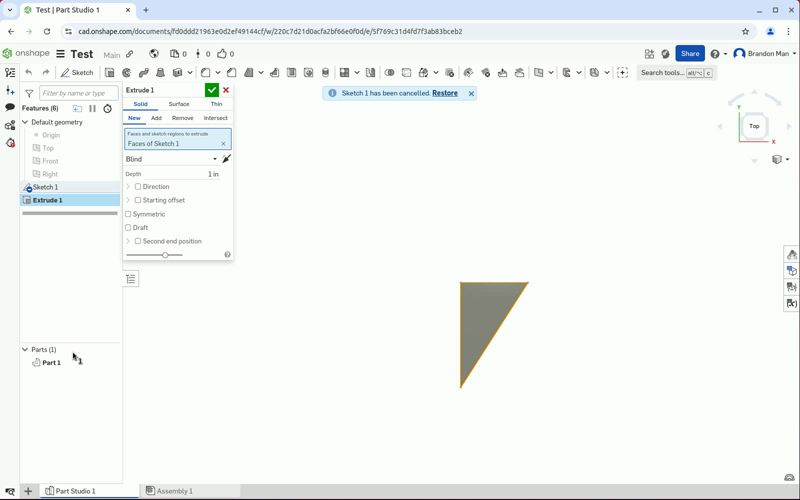
mouse_move(143, 106)
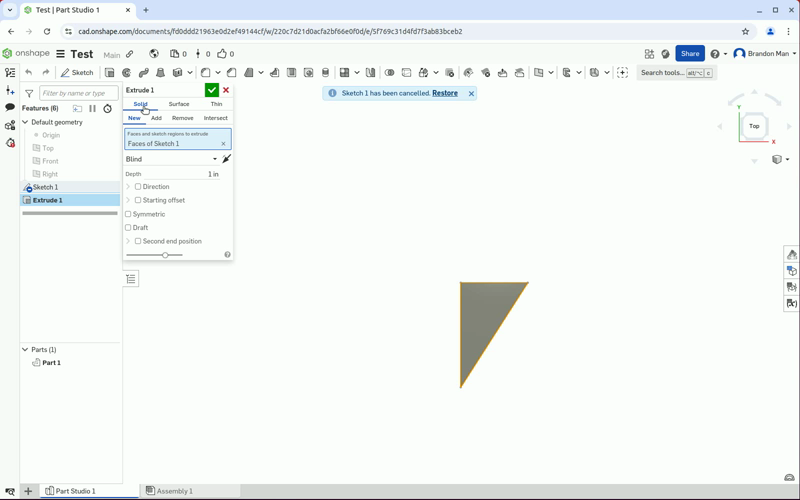
click(143, 106)
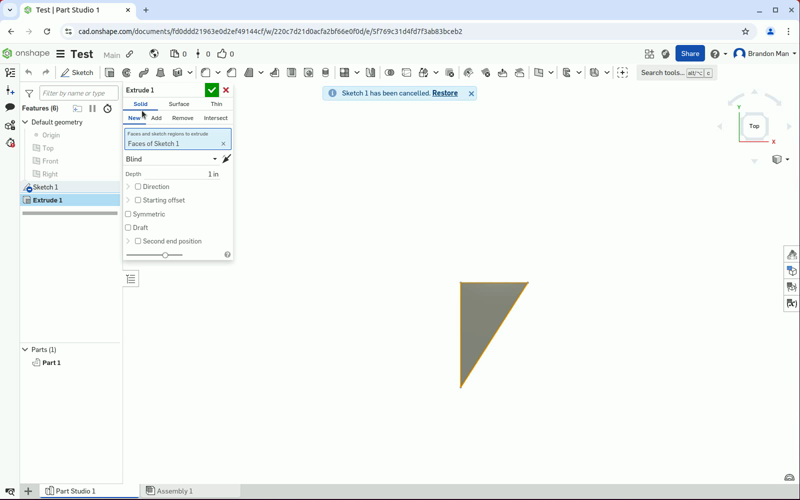
mouse_move(137, 120)
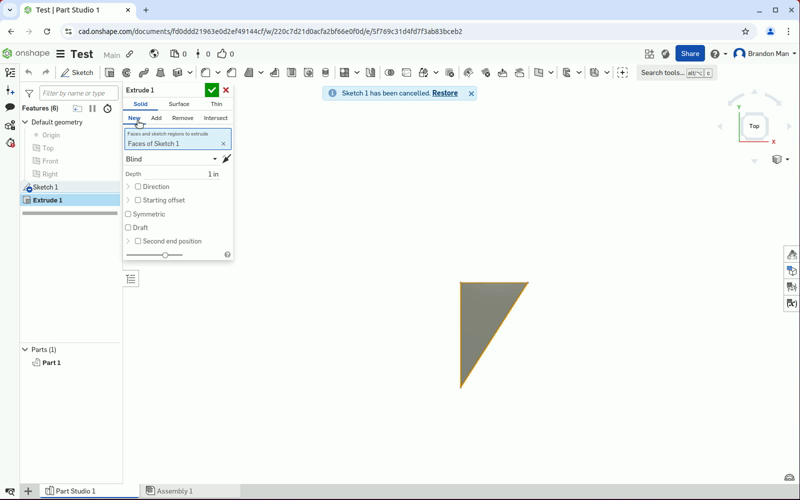
click(137, 120)
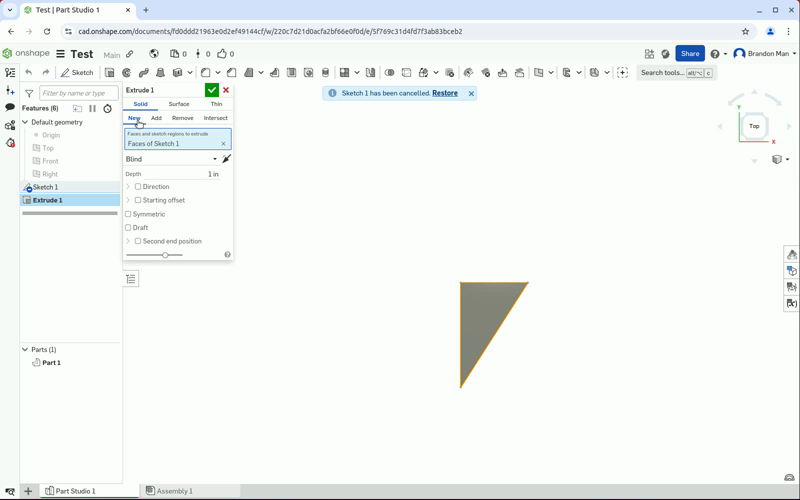
key(tab, 4)
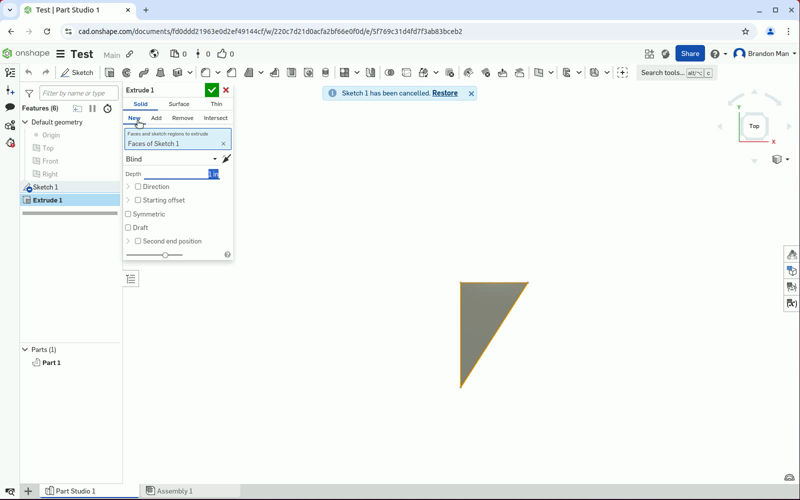
text(0.963)
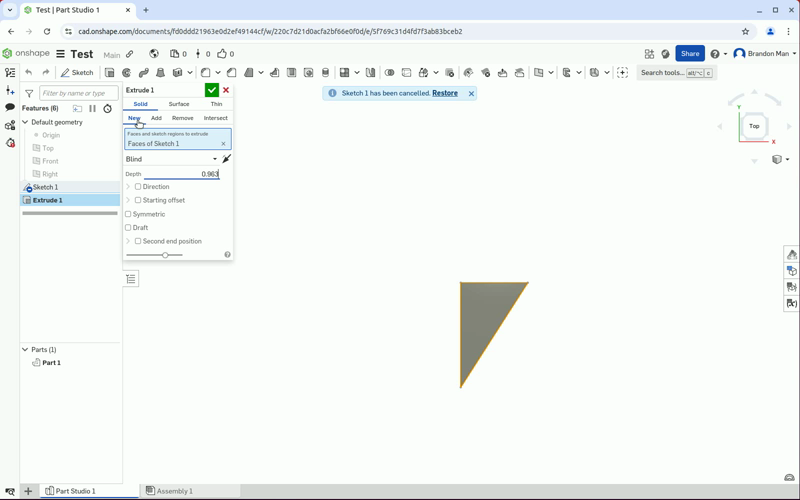
key(enter)
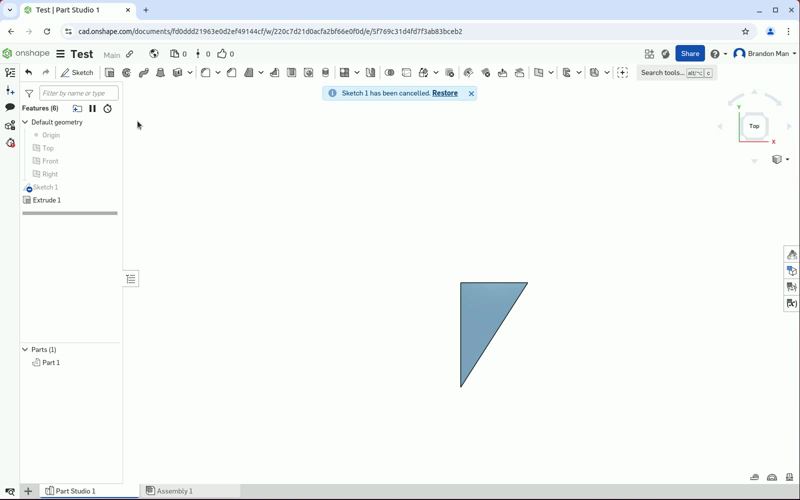
key(shift+h)
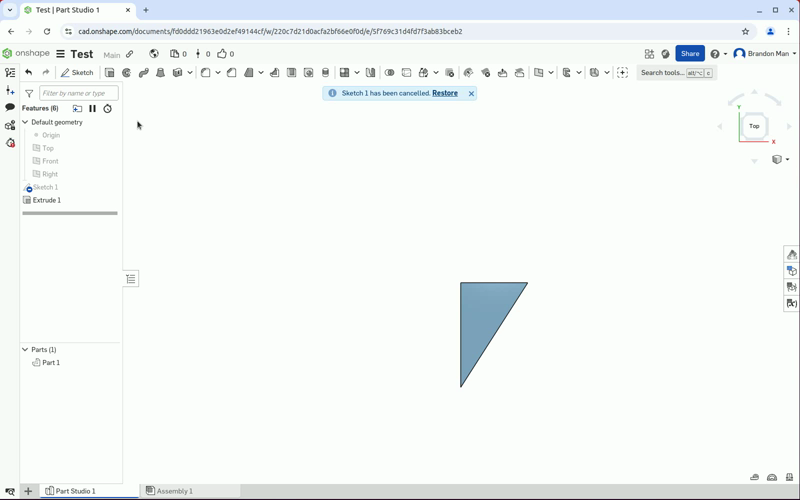
key(shift+h)
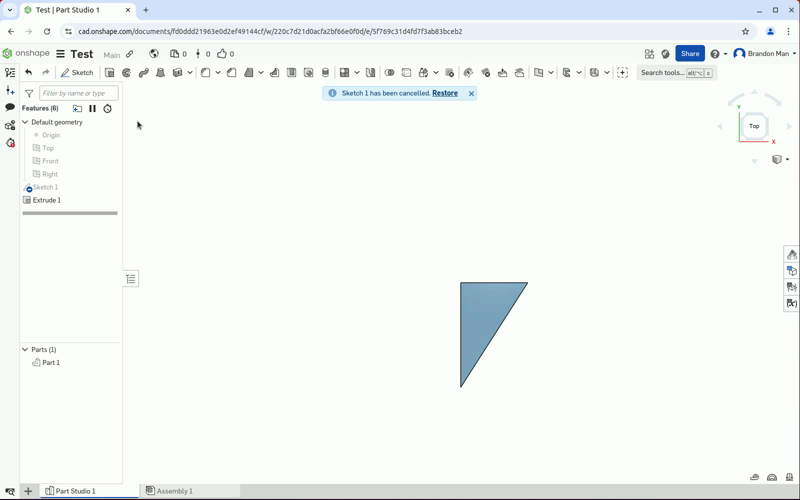
mouse_move(73, 189)
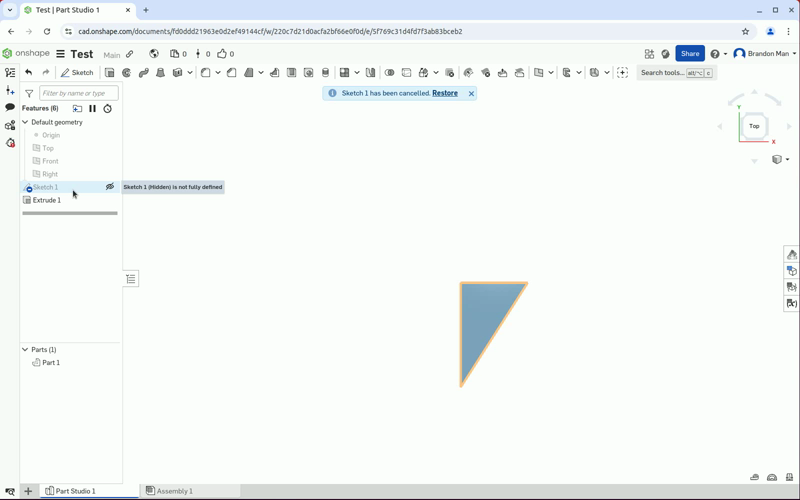
click(73, 189)
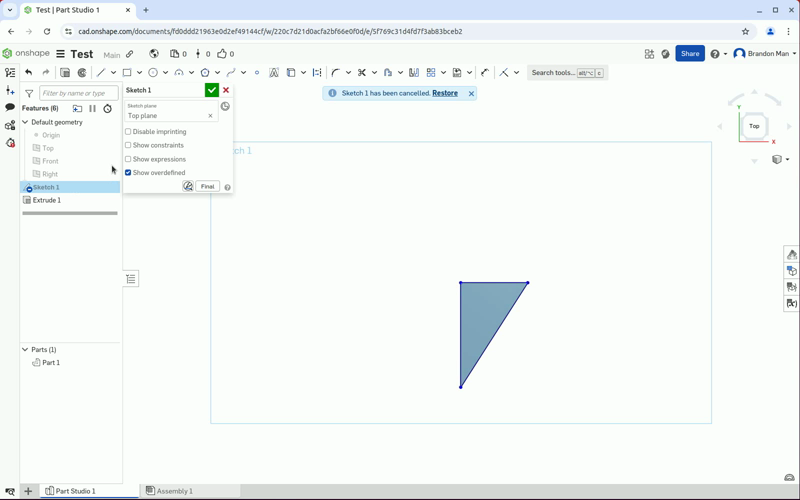
mouse_move(229, 92)
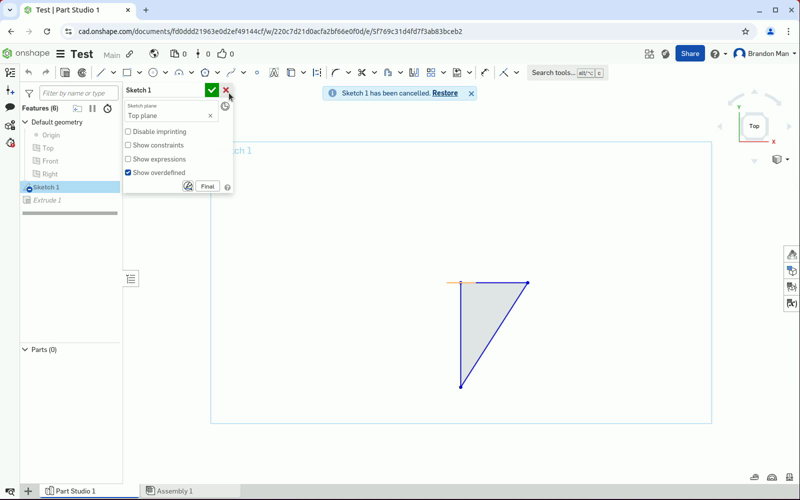
click(229, 92)
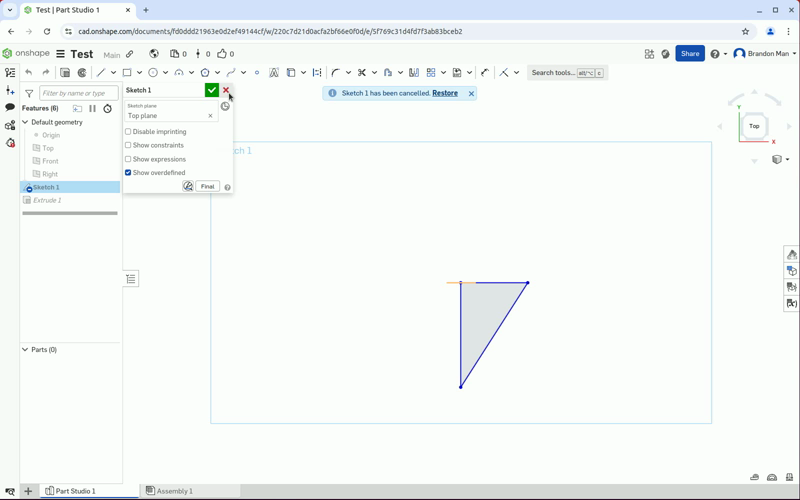
key(shift+s)
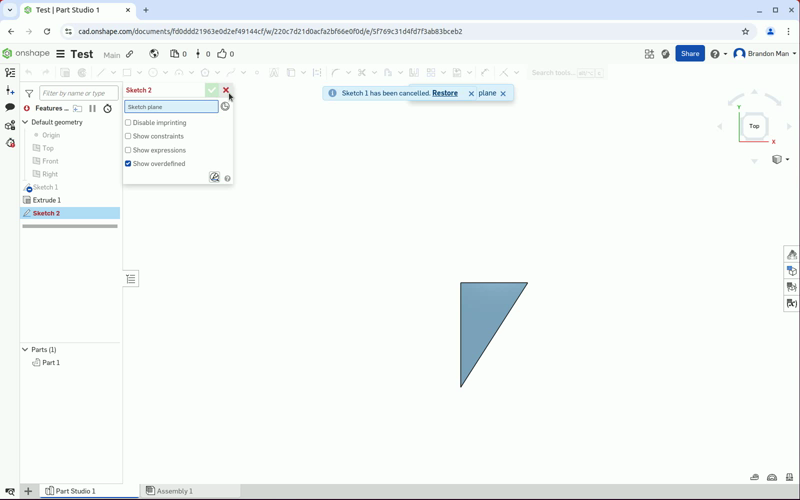
mouse_move(73, 150)
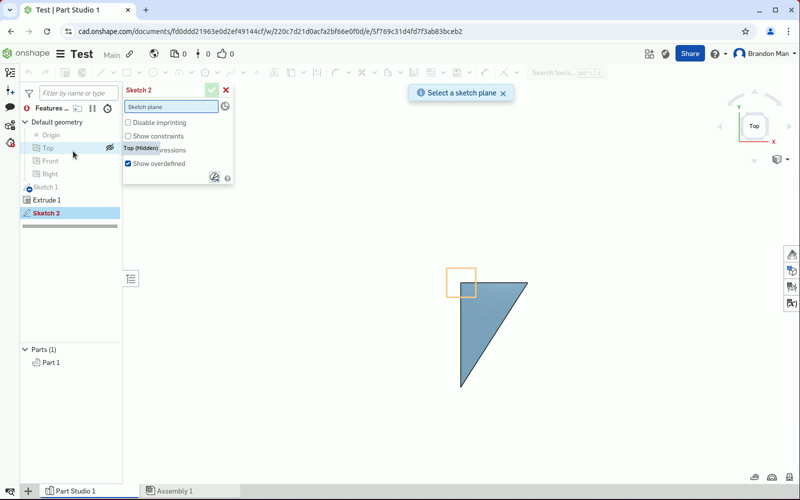
click(73, 150)
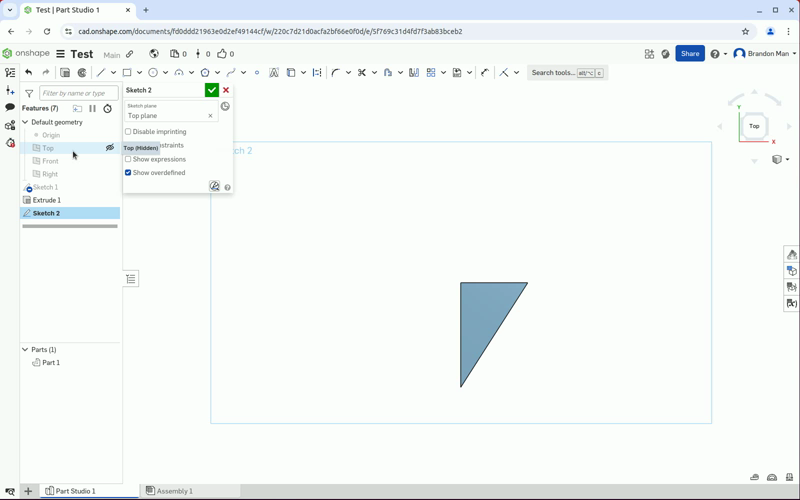
mouse_move(73, 352)
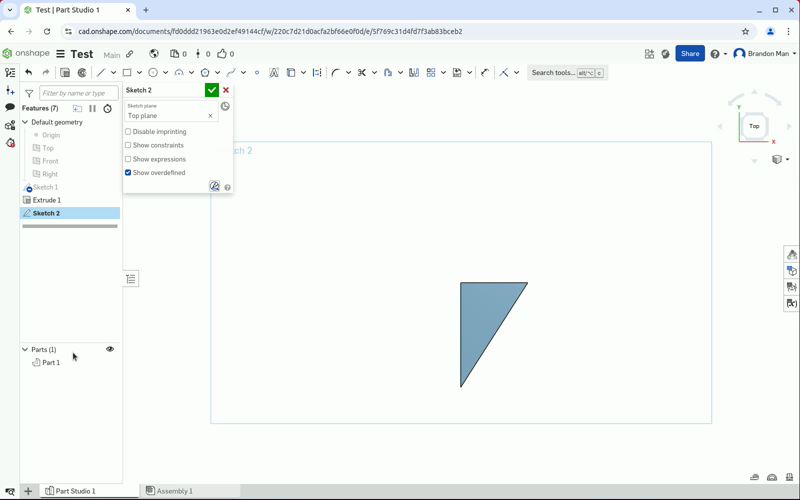
key(y)
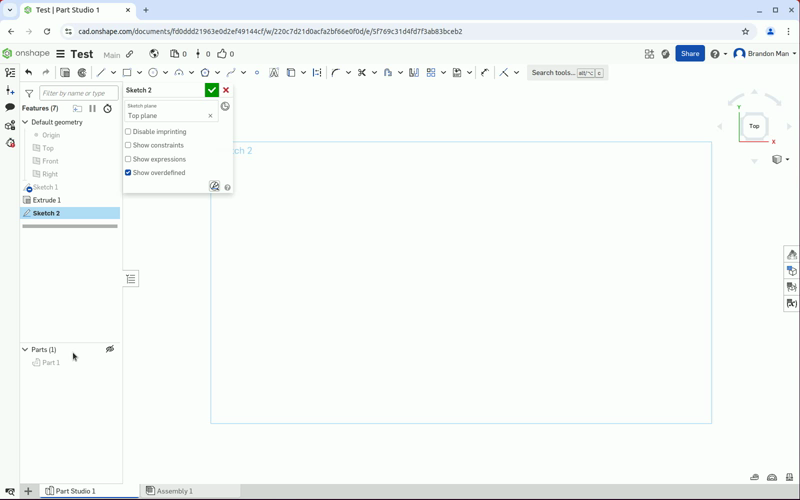
key(l)
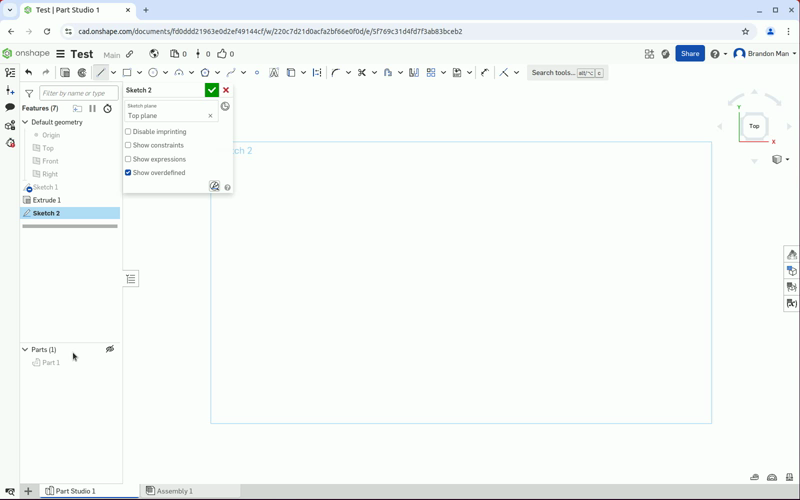
key_down(shift)
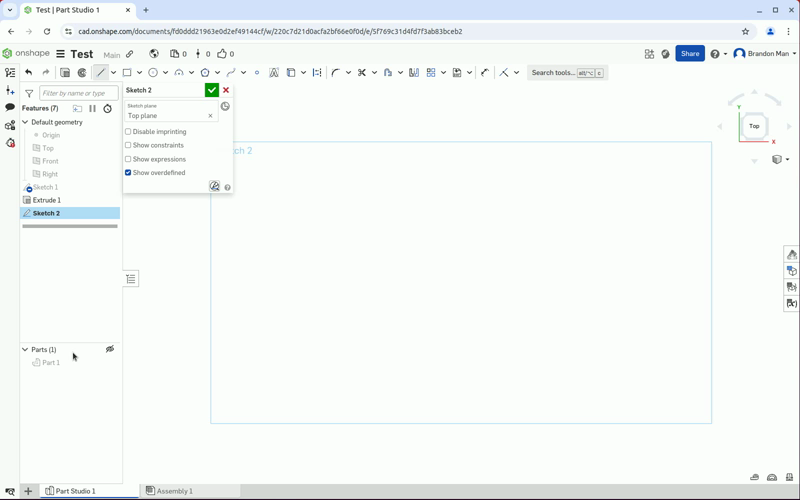
mouse_move(460, 395)
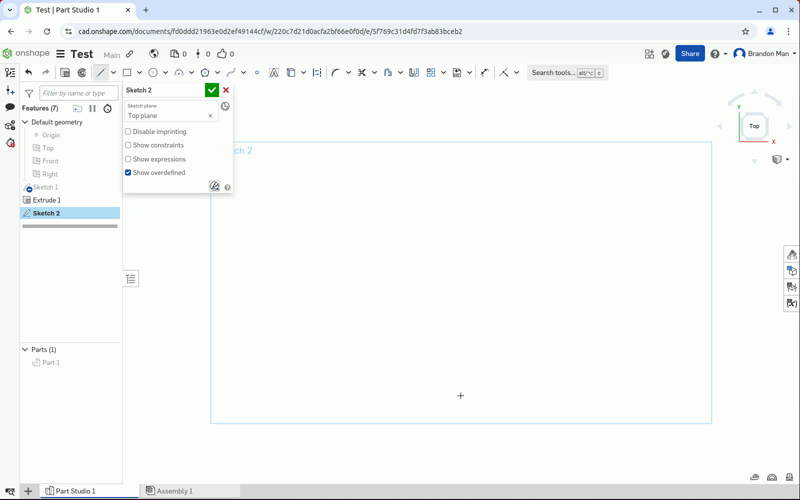
click(460, 395)
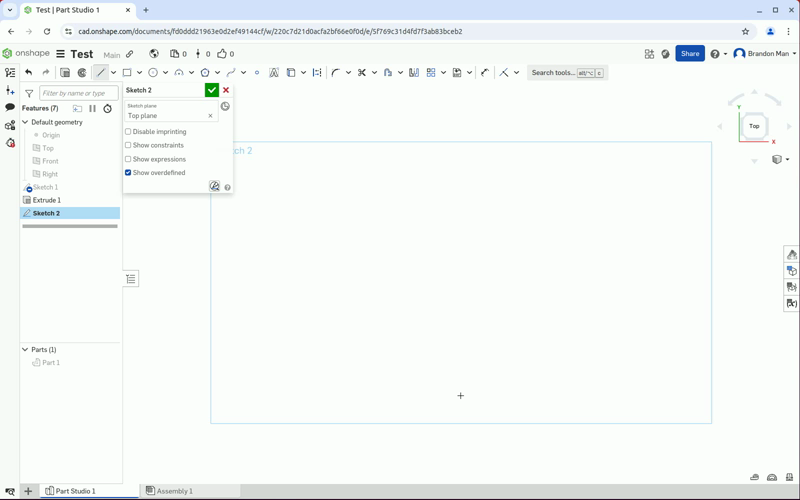
key_up(shift)
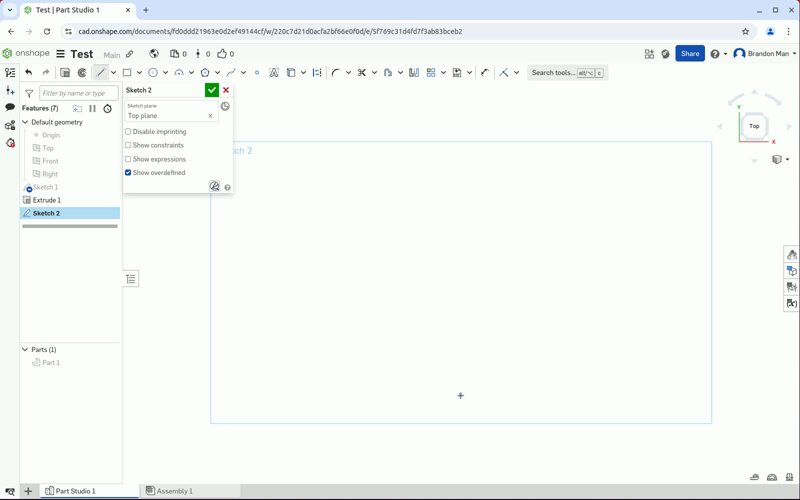
key_down(shift)
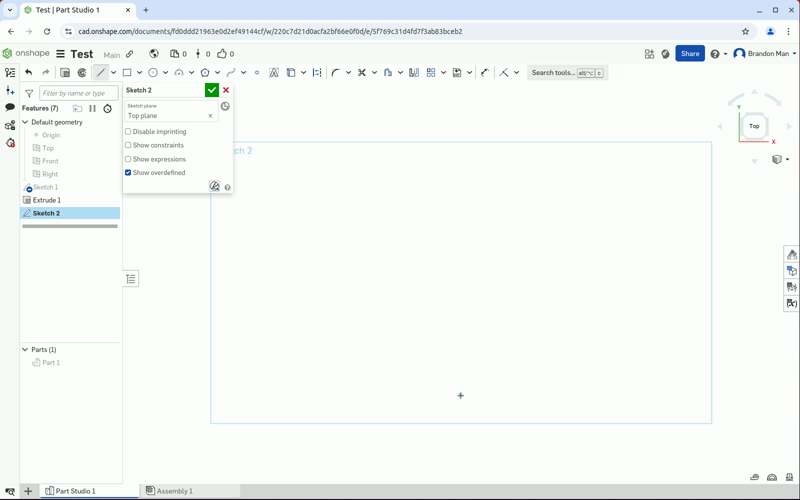
mouse_move(533, 282)
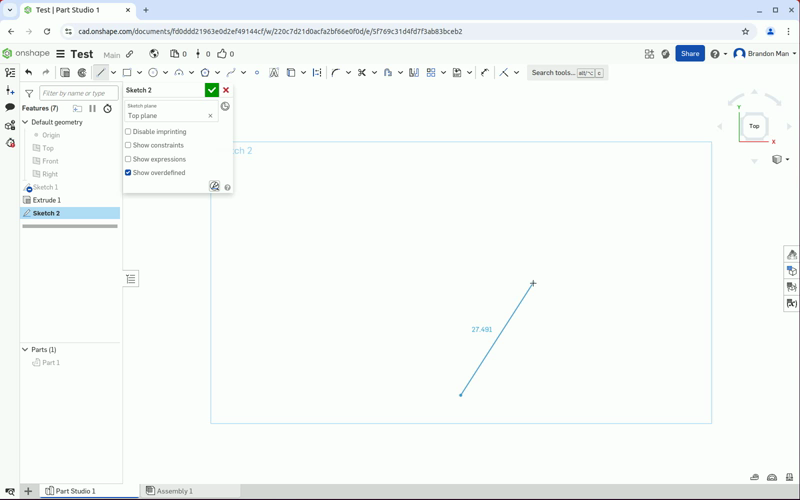
click(533, 282)
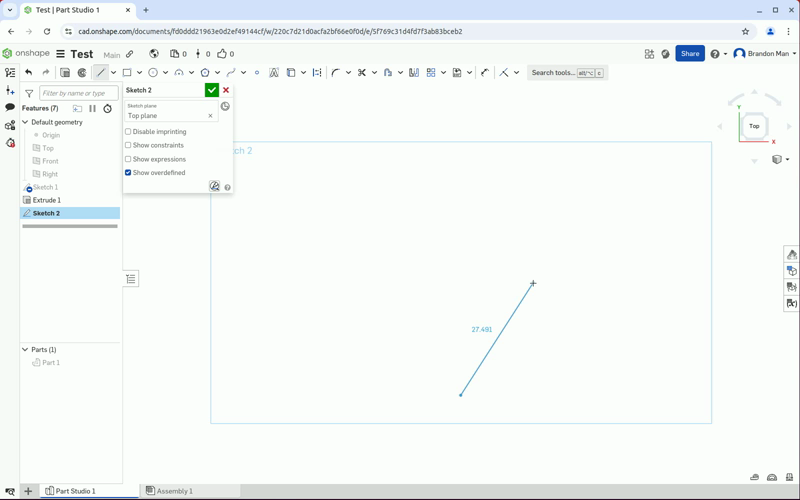
key_up(shift)
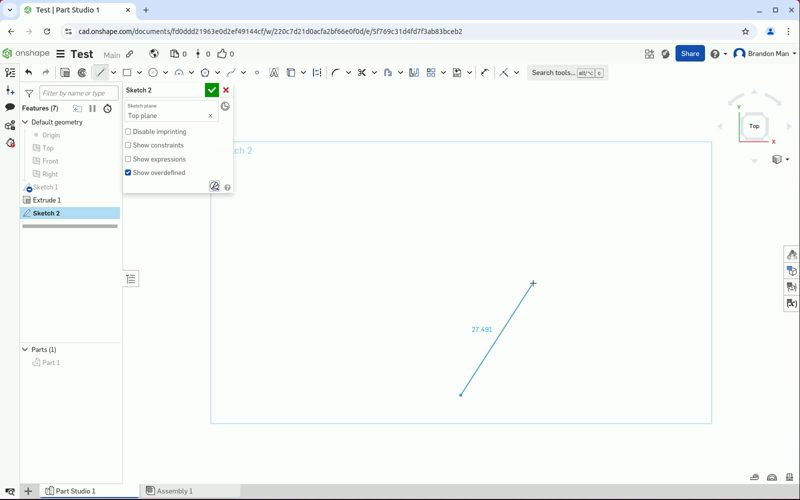
key_down(shift)
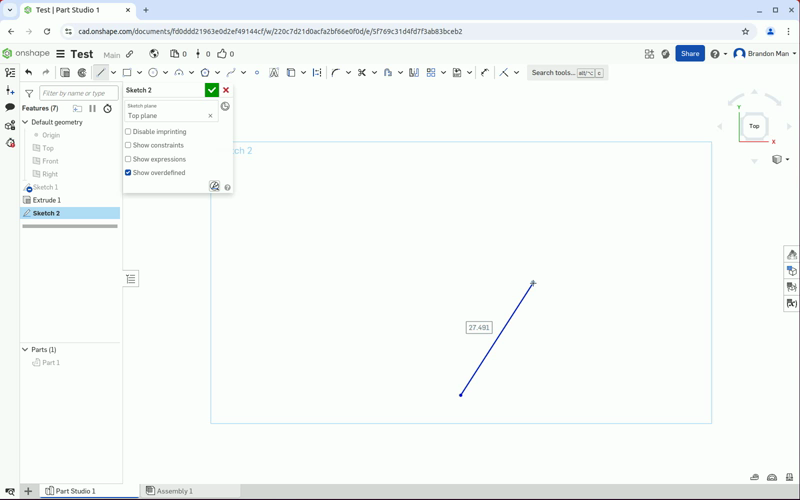
mouse_move(563, 282)
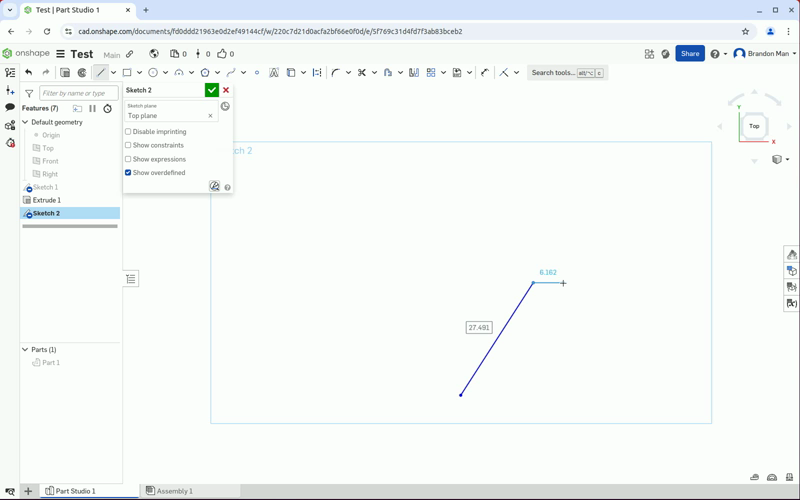
mouse_move(528, 282)
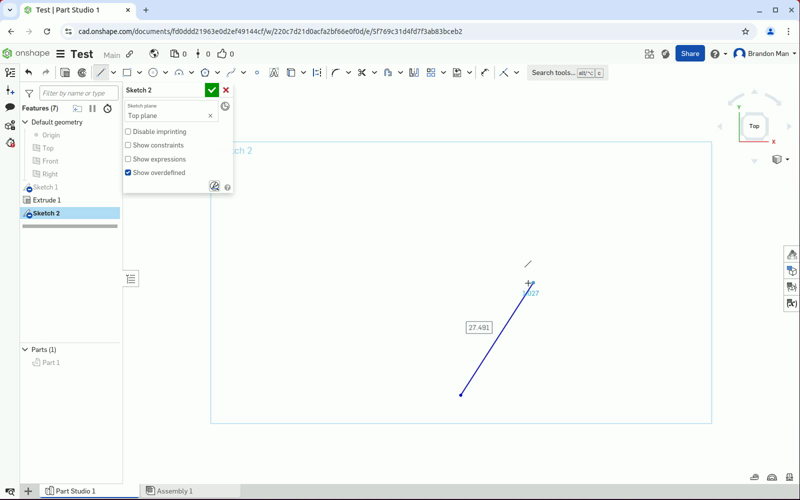
scroll(6)
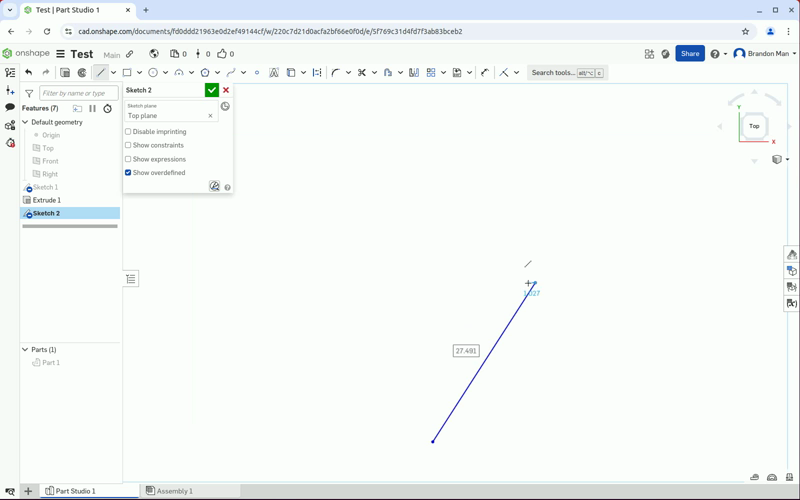
scroll(6)
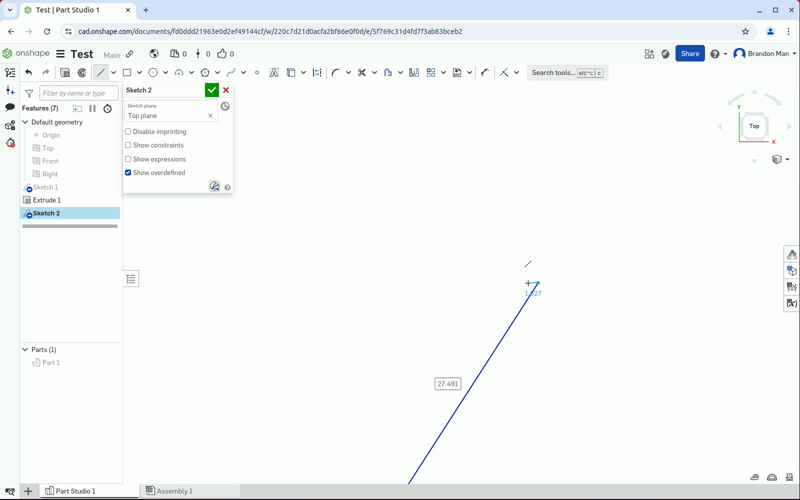
scroll(6)
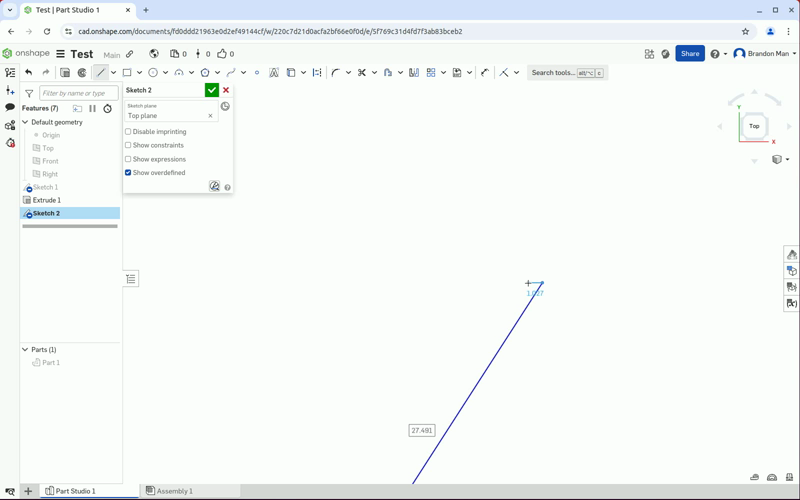
scroll(6)
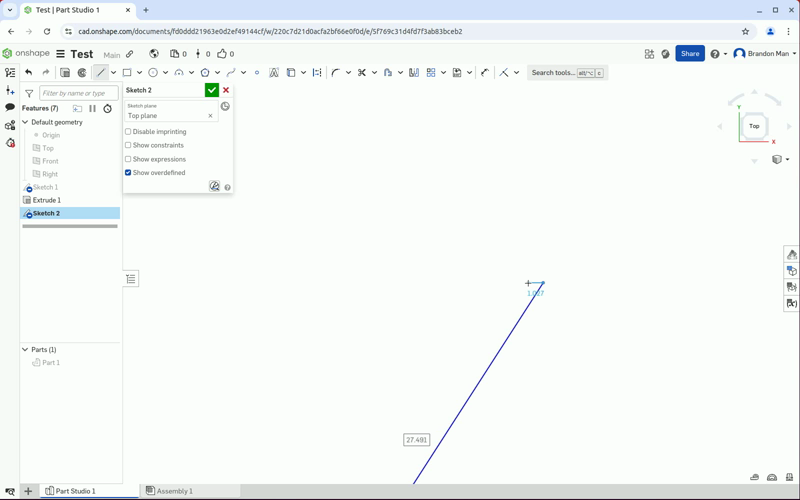
scroll(6)
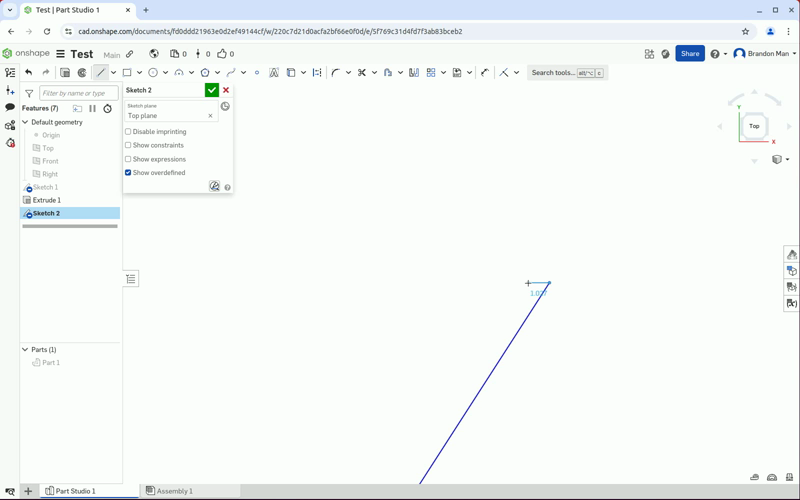
scroll(6)
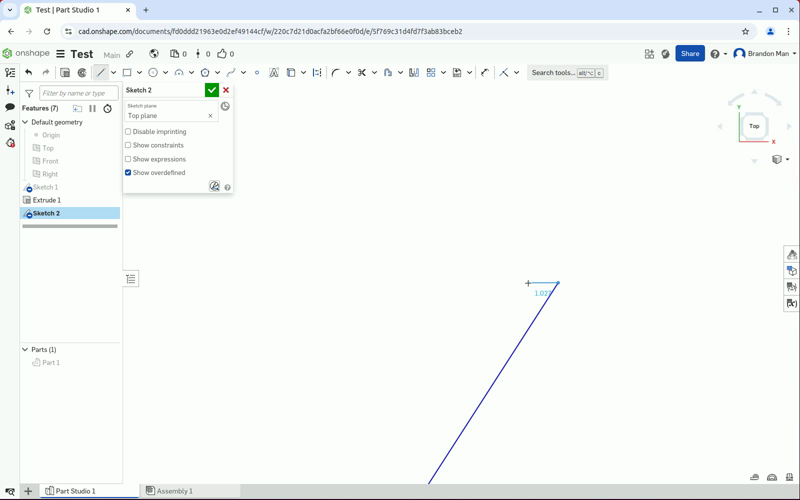
scroll(6)
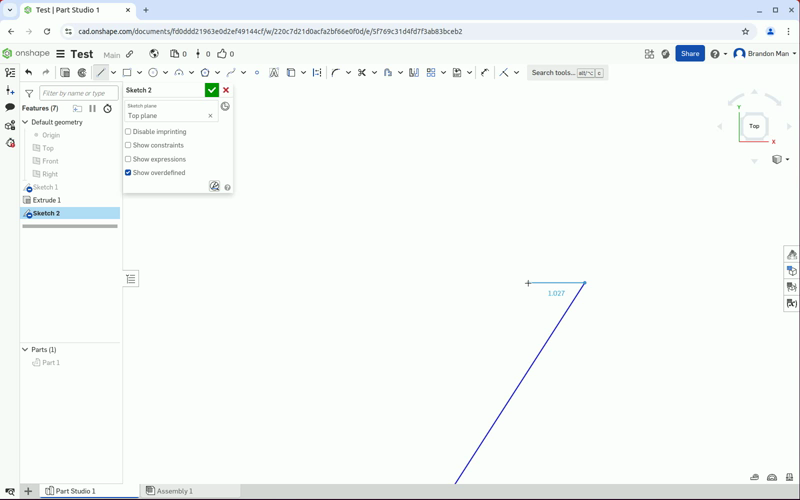
click(528, 282)
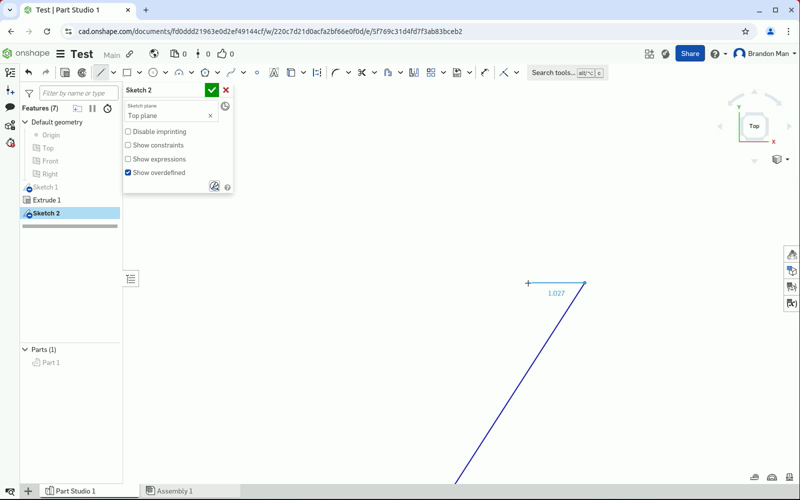
scroll(-6)
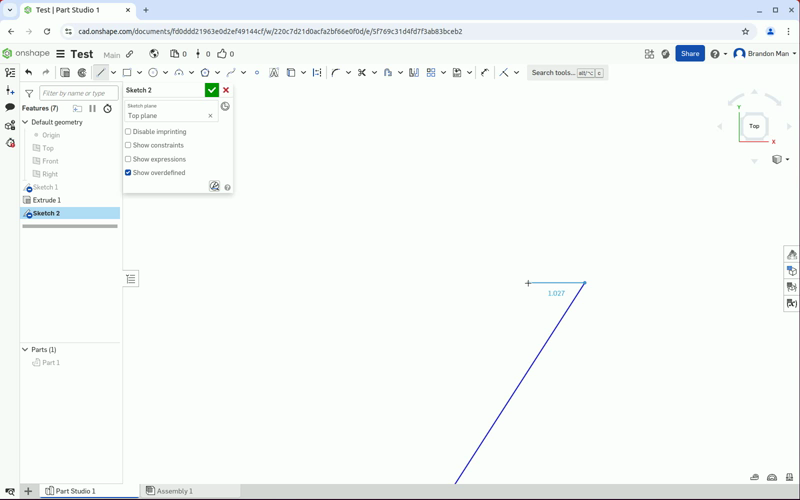
scroll(-6)
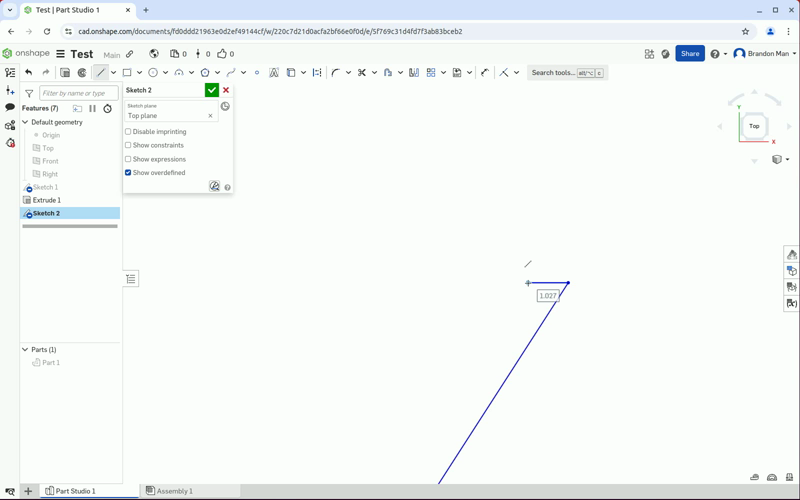
scroll(-6)
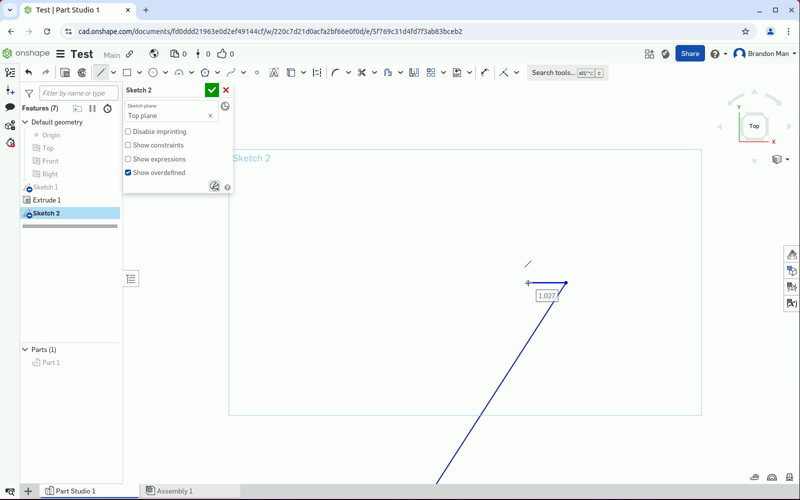
scroll(-6)
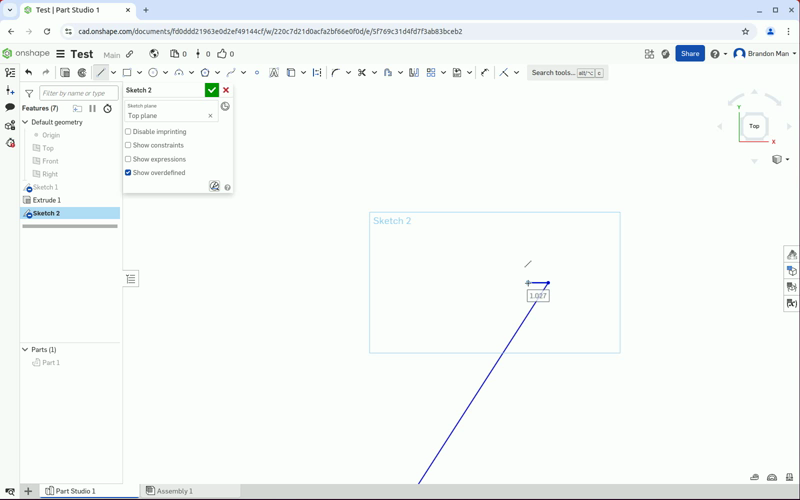
scroll(-6)
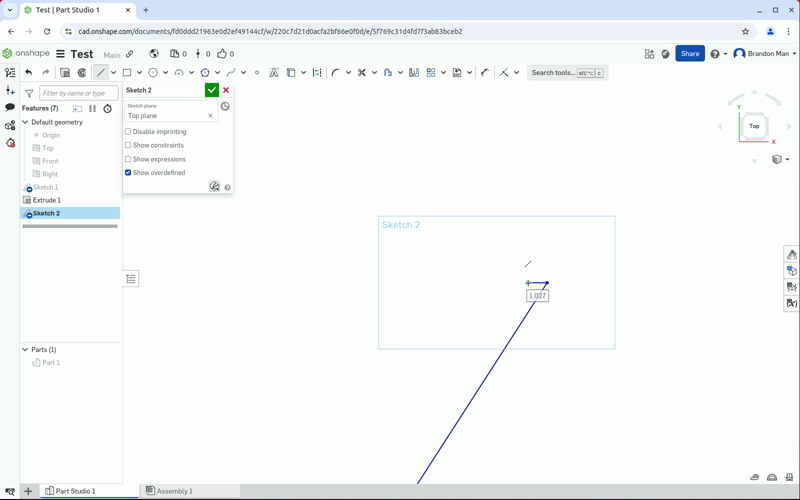
scroll(-6)
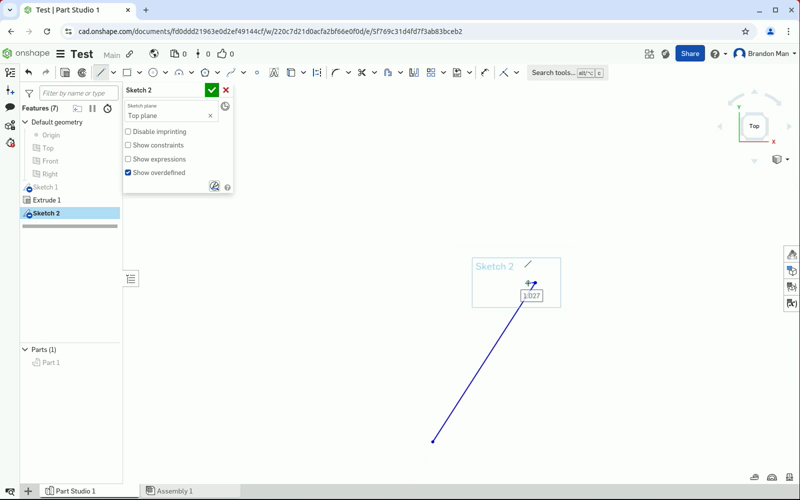
scroll(-6)
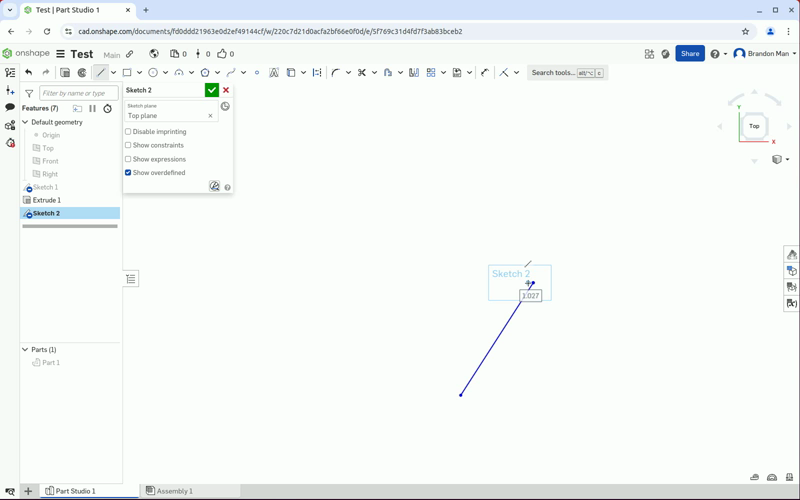
key_up(shift)
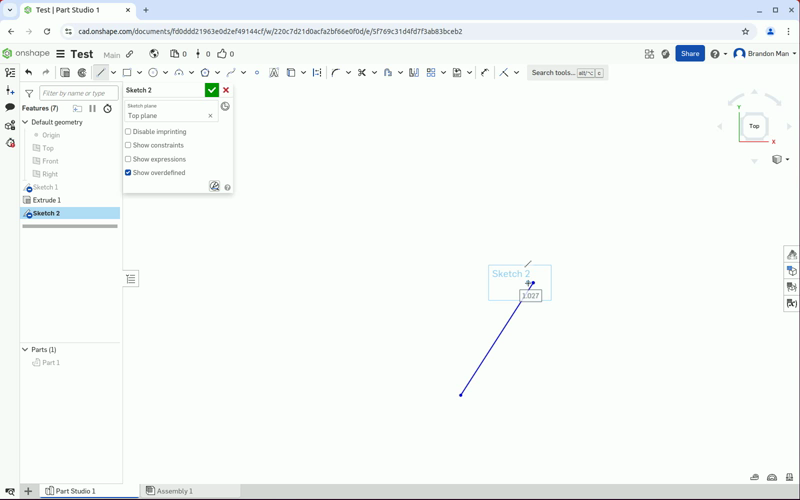
key_down(shift)
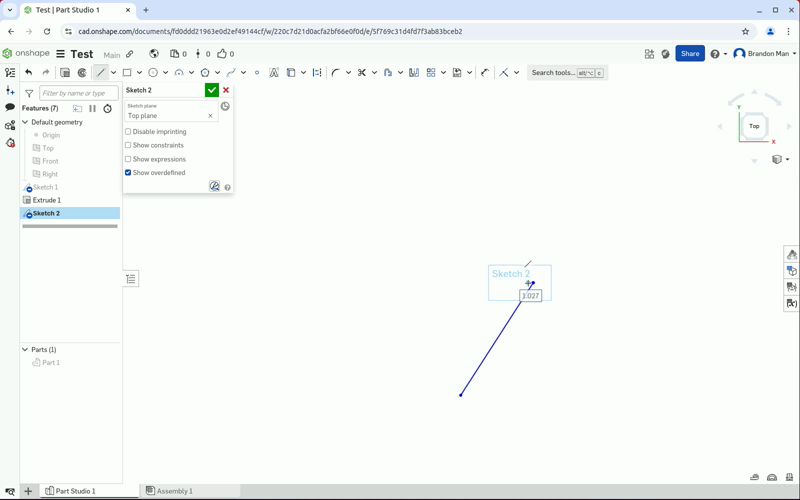
mouse_move(460, 387)
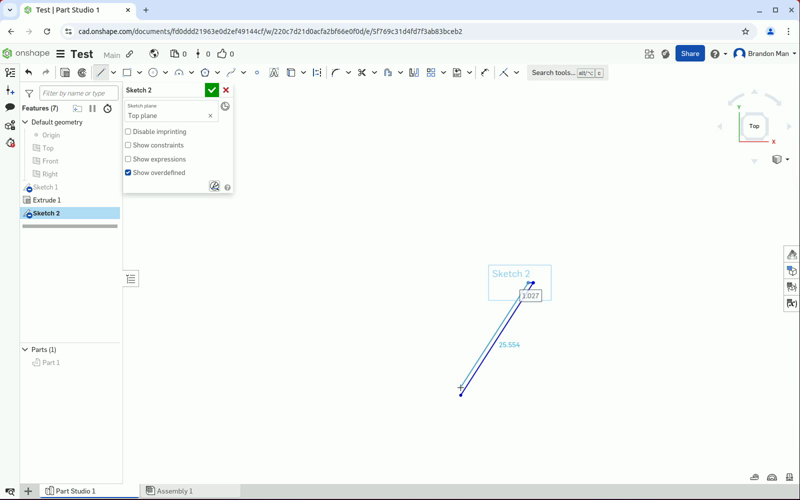
click(460, 387)
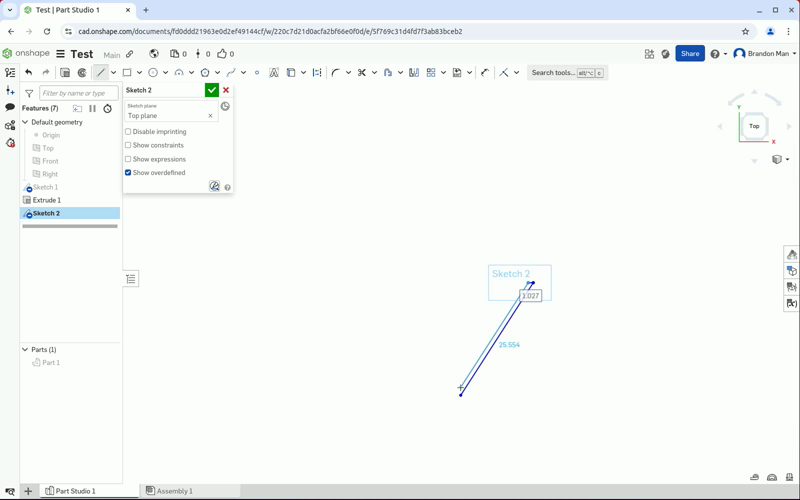
key_up(shift)
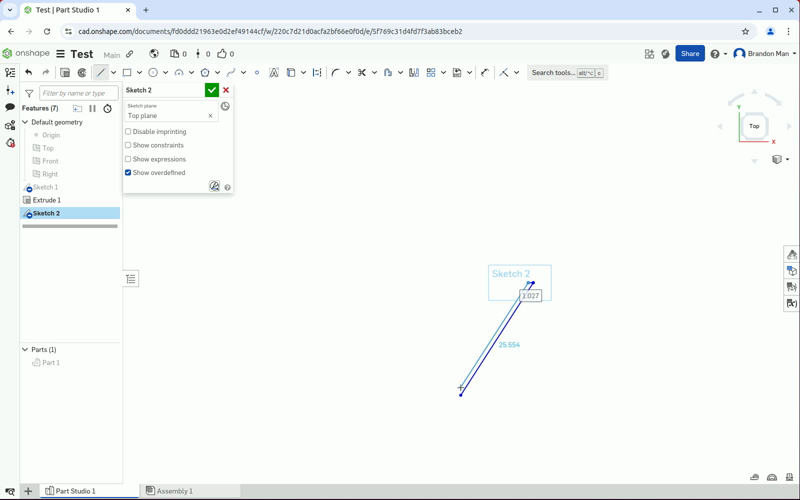
key_down(shift)
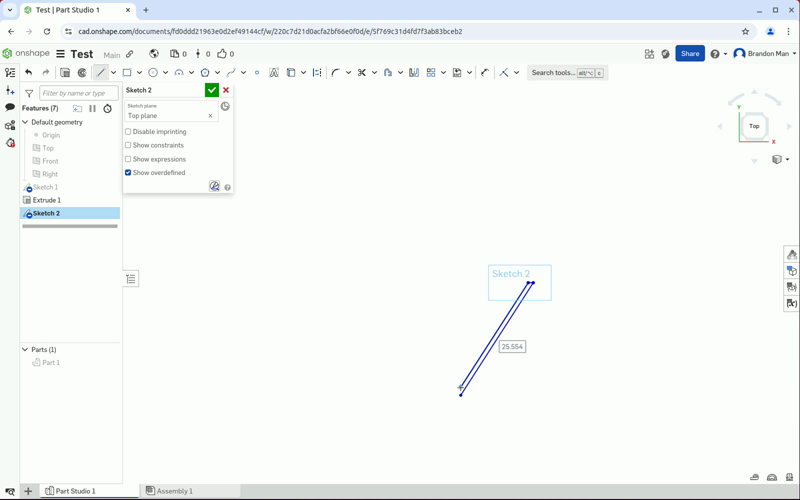
mouse_move(490, 387)
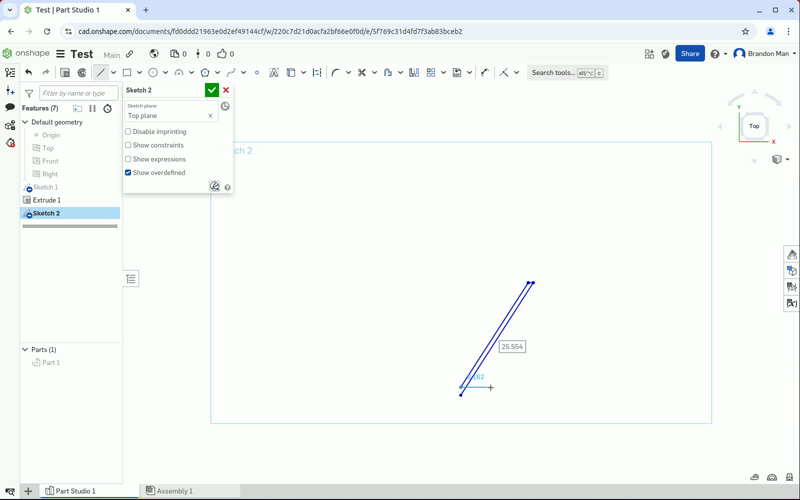
mouse_move(460, 390)
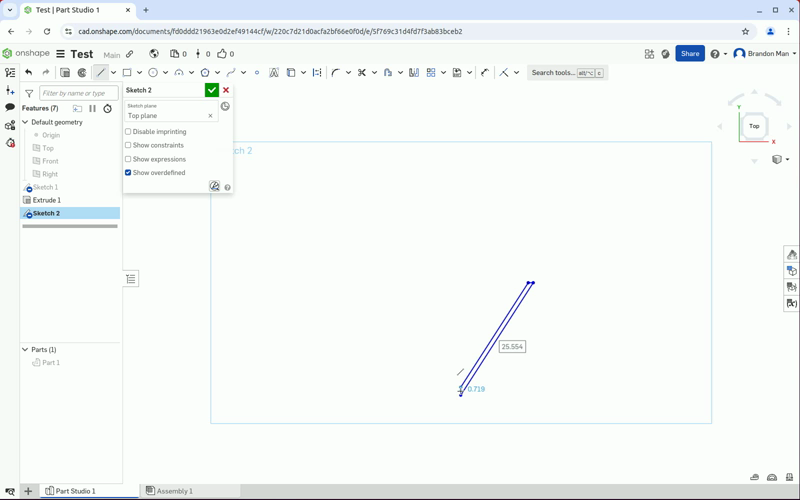
scroll(6)
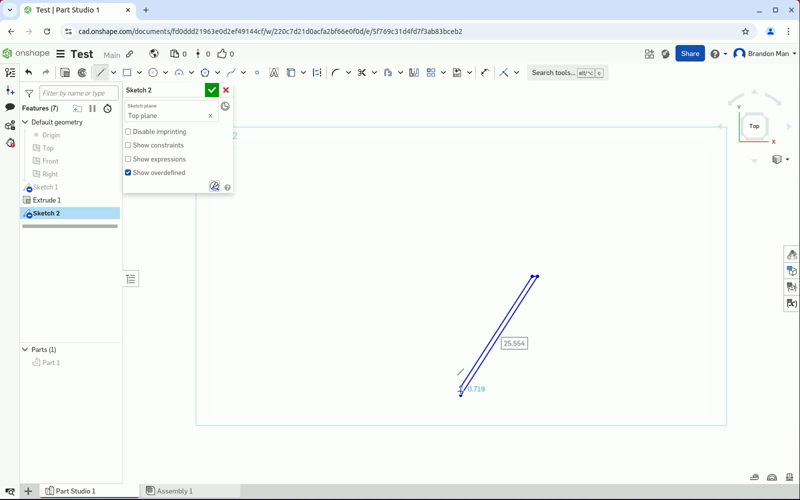
scroll(6)
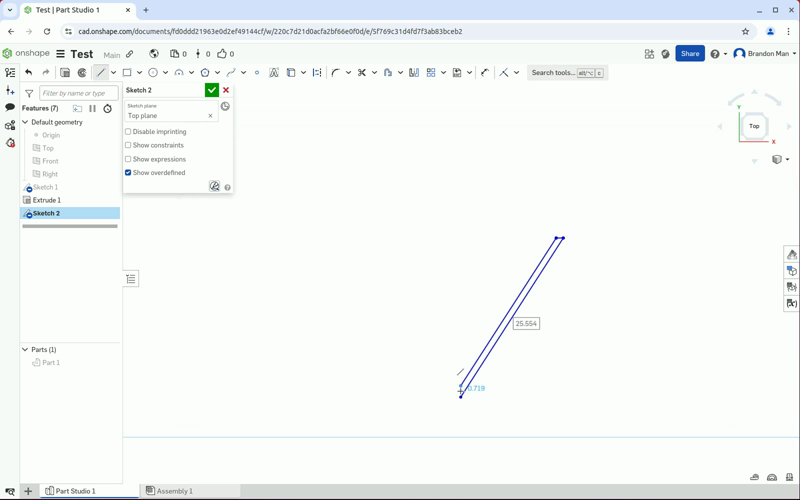
scroll(6)
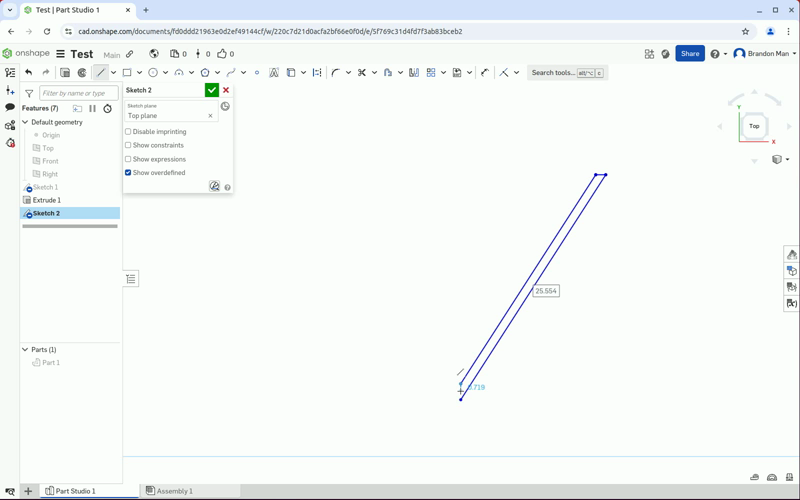
scroll(6)
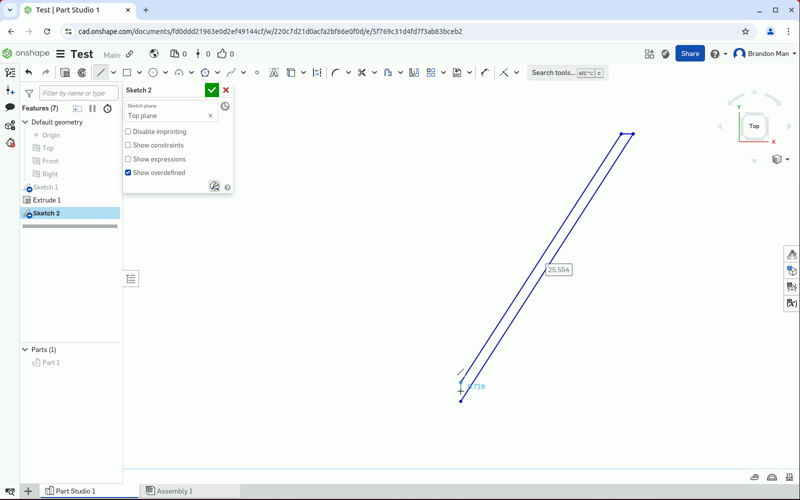
scroll(6)
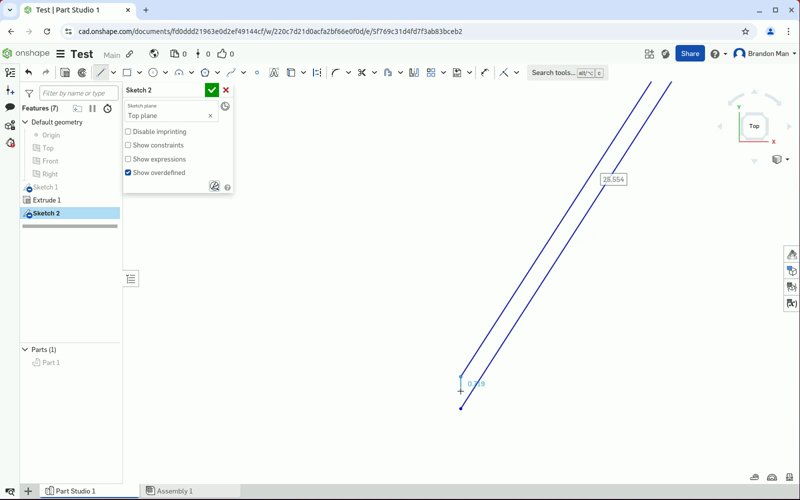
scroll(6)
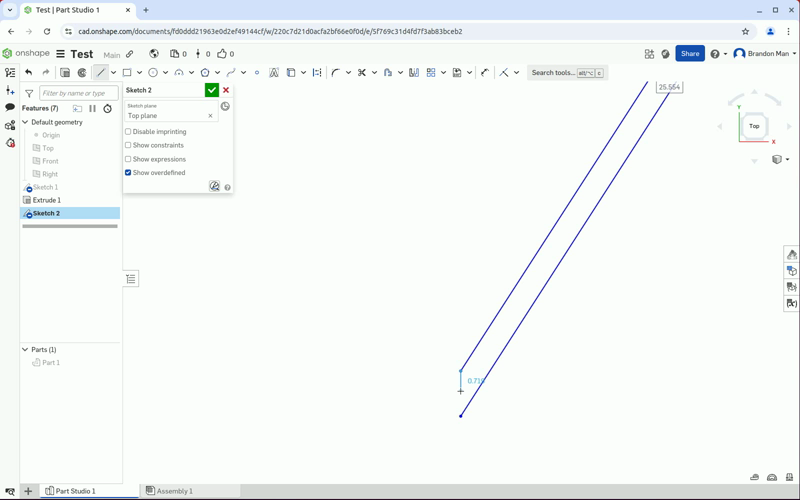
scroll(6)
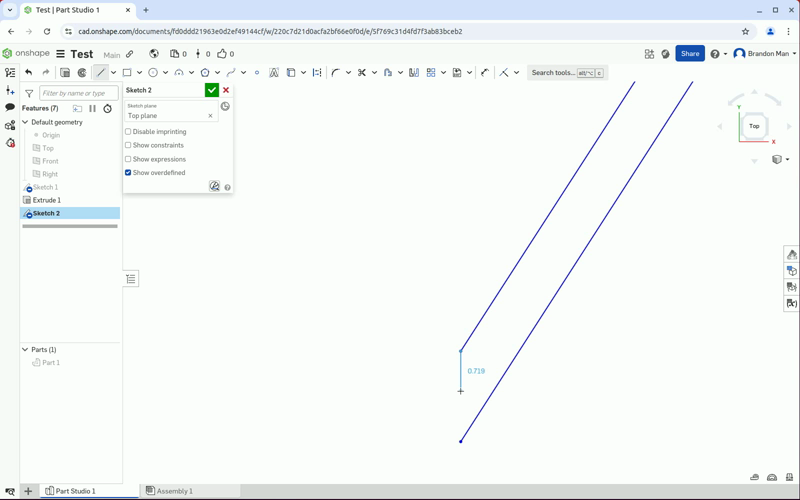
click(460, 390)
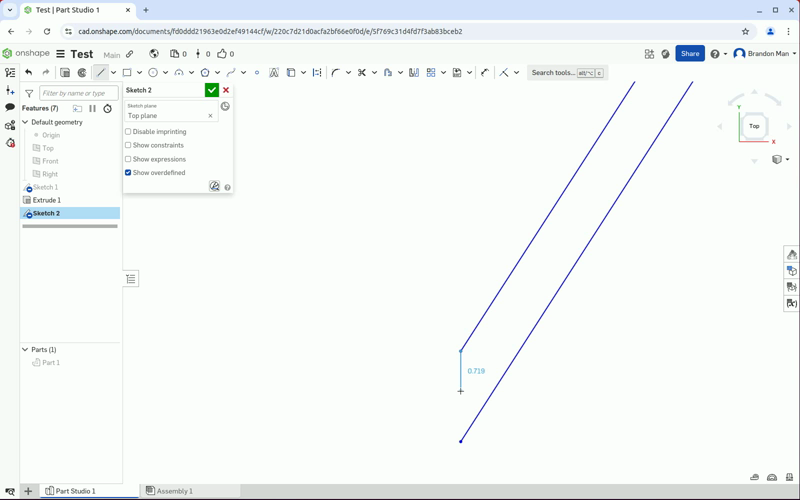
scroll(-6)
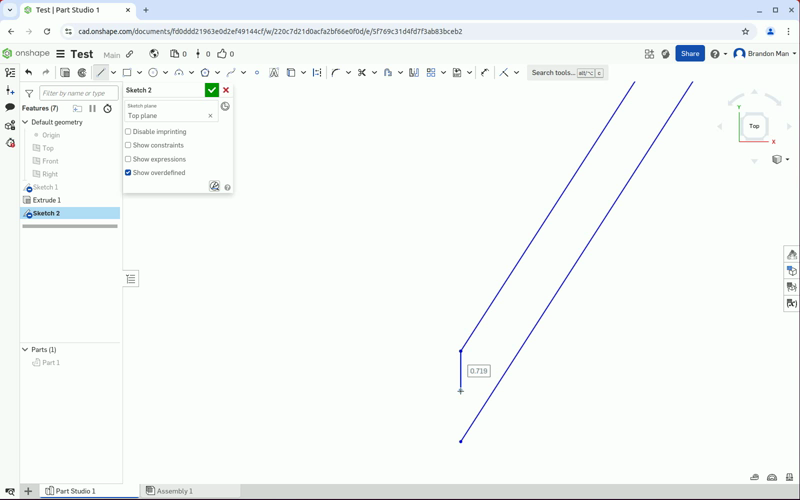
scroll(-6)
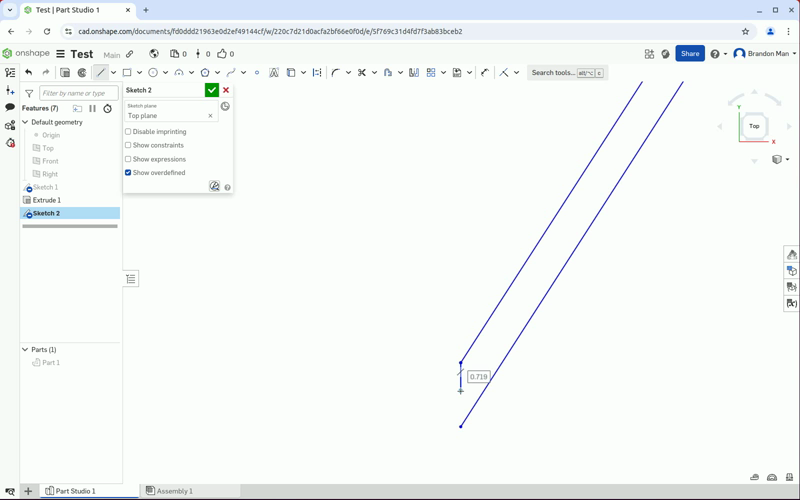
scroll(-6)
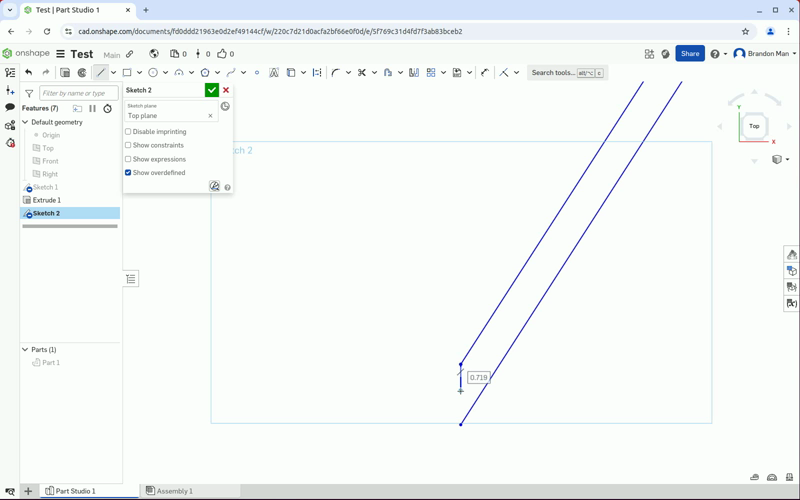
scroll(-6)
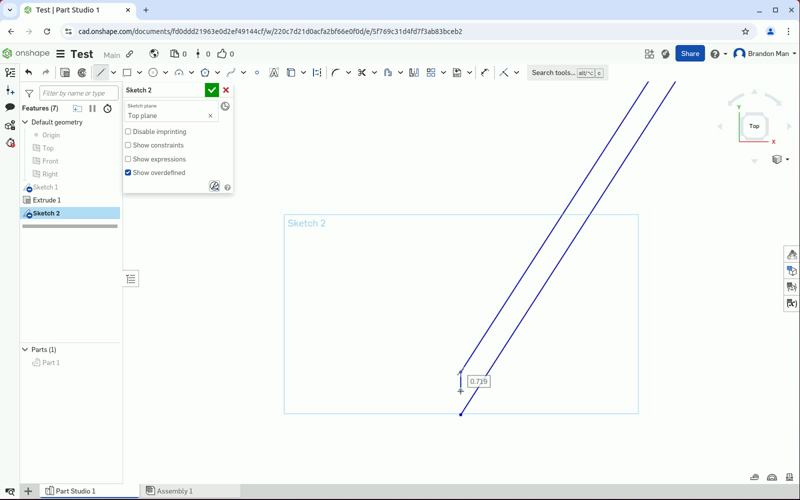
scroll(-6)
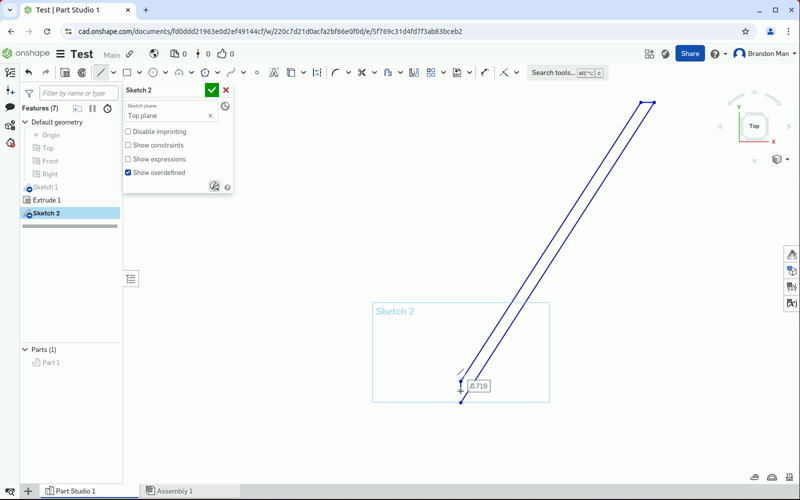
scroll(-6)
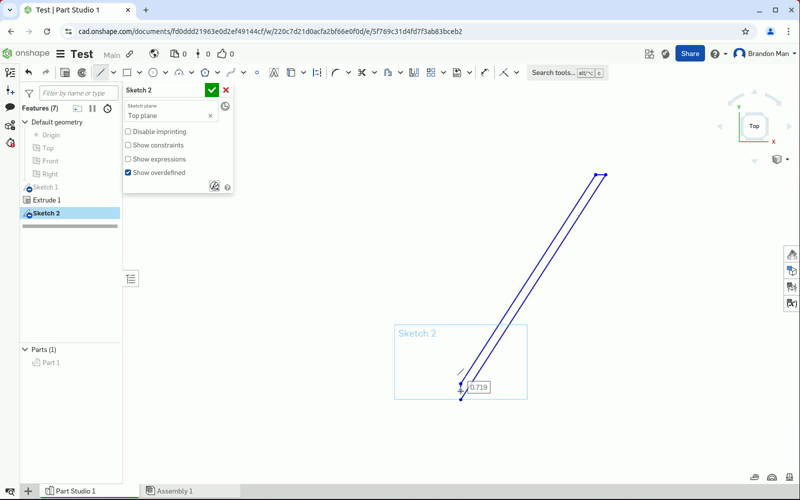
scroll(-6)
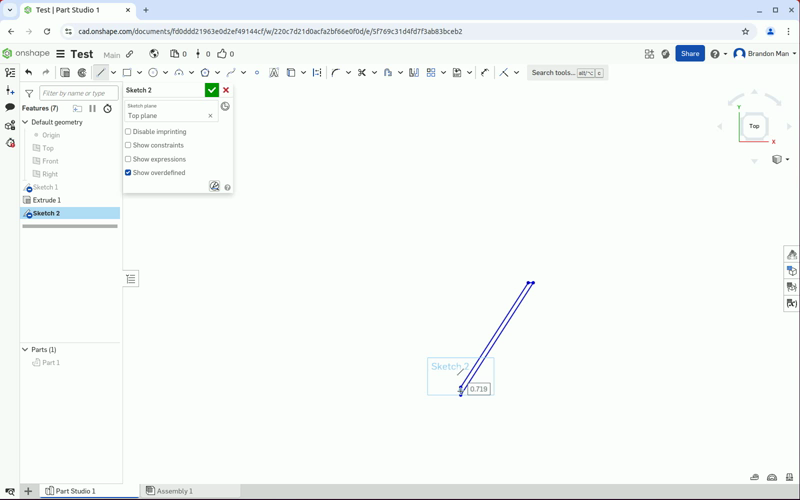
key_up(shift)
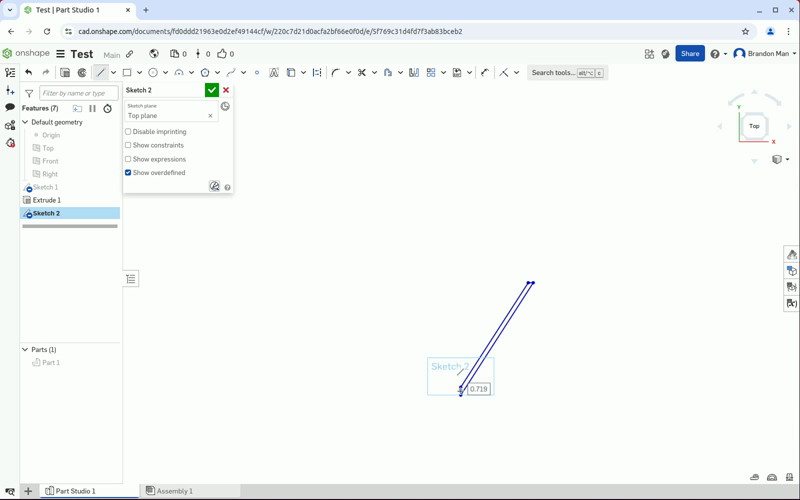
mouse_move(490, 390)
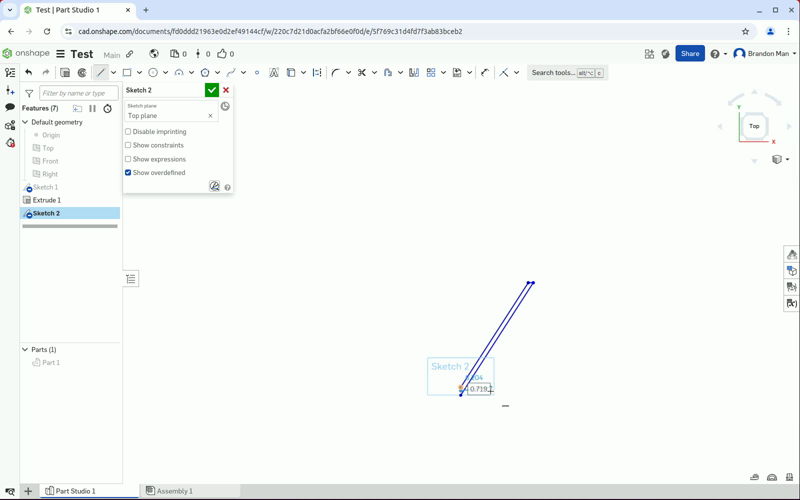
key_down(shift)
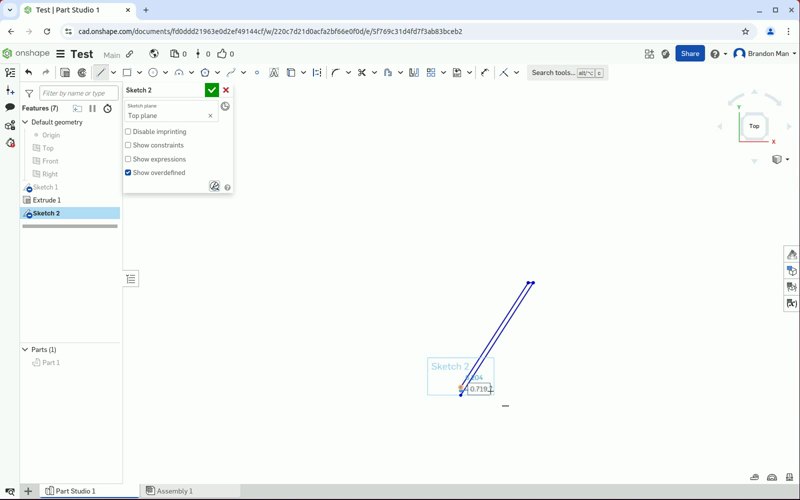
mouse_move(460, 395)
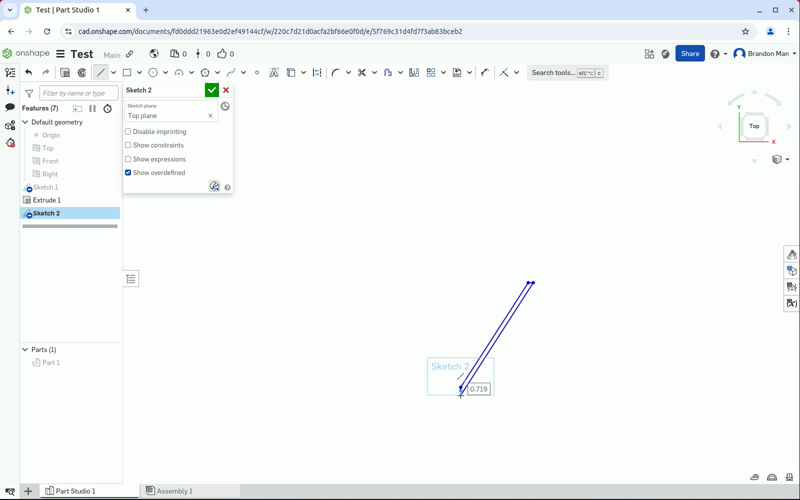
scroll(6)
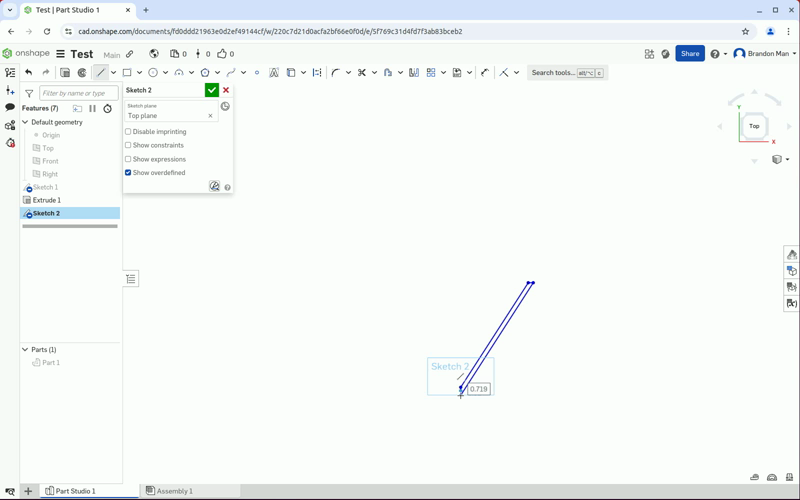
scroll(6)
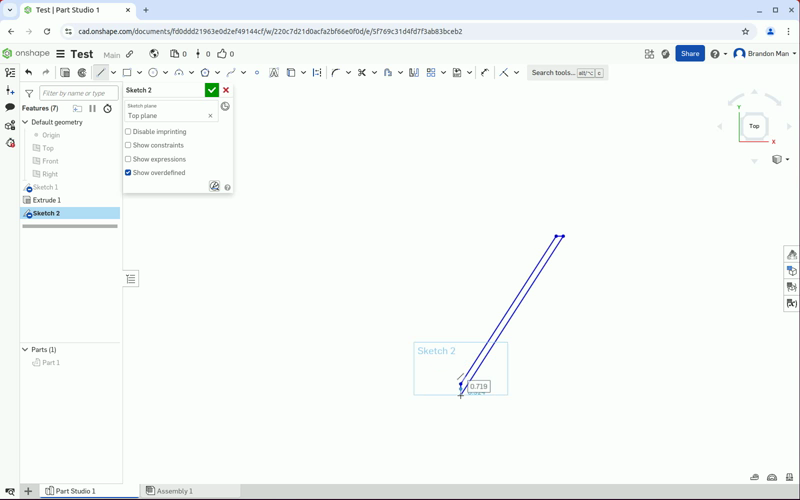
scroll(6)
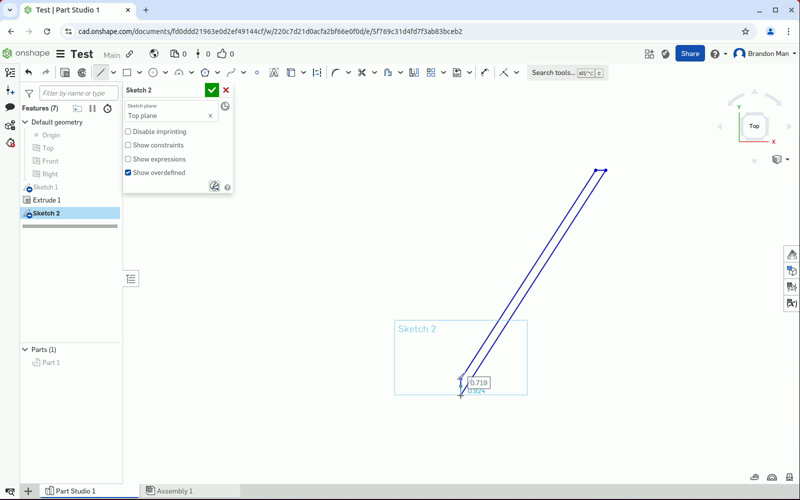
scroll(6)
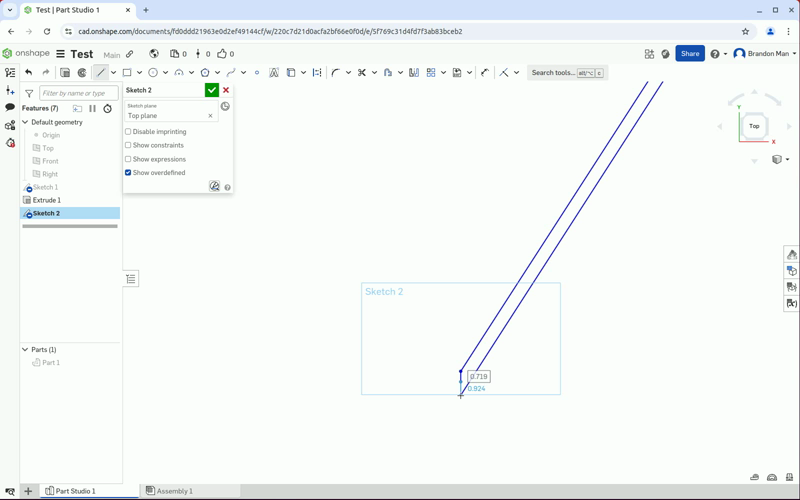
scroll(6)
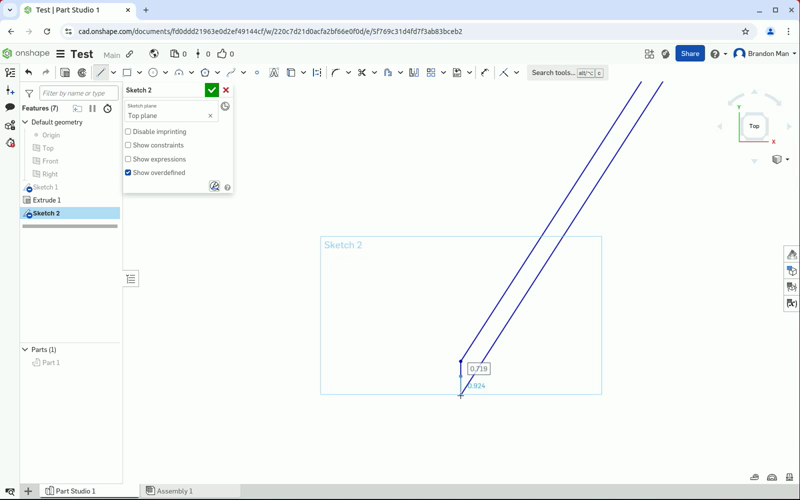
scroll(6)
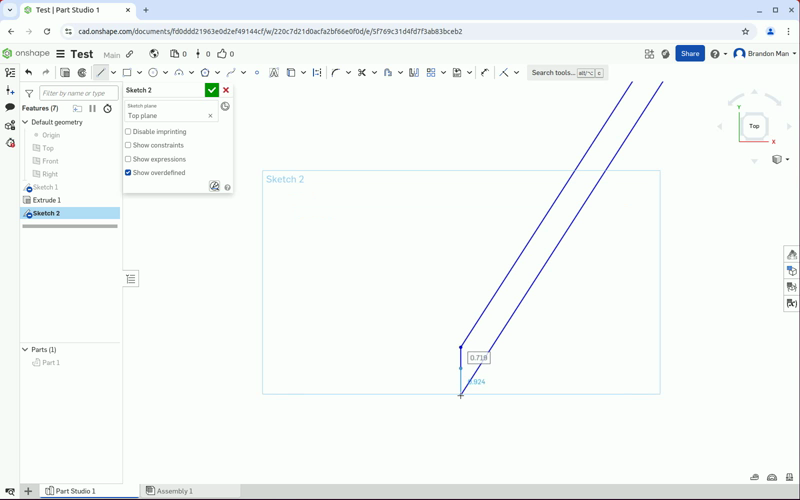
scroll(6)
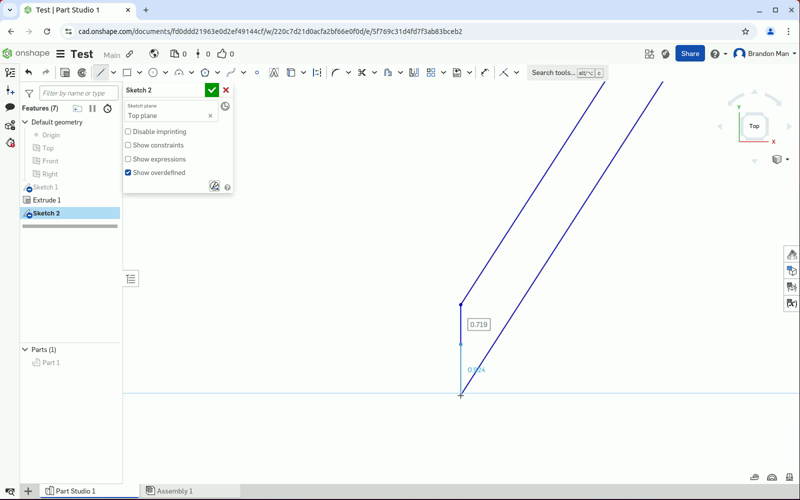
key_up(shift)
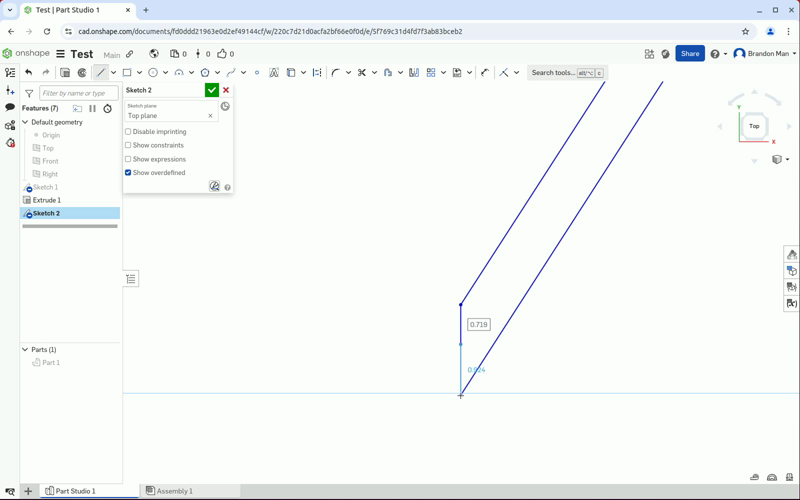
click(460, 395)
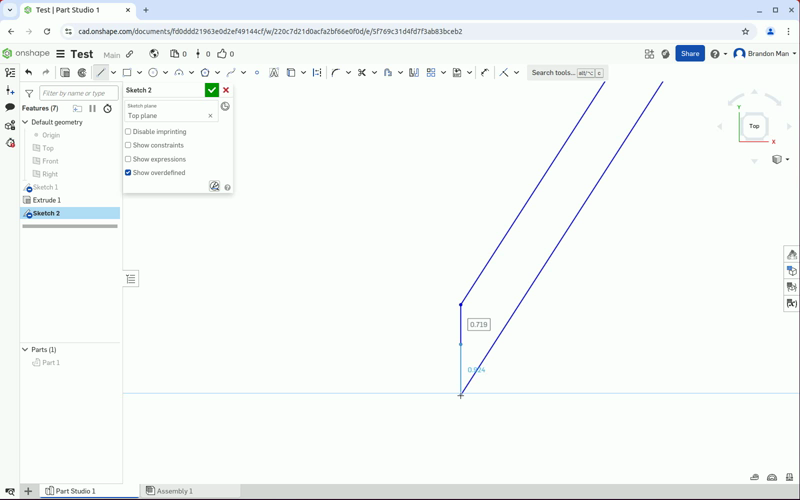
scroll(-6)
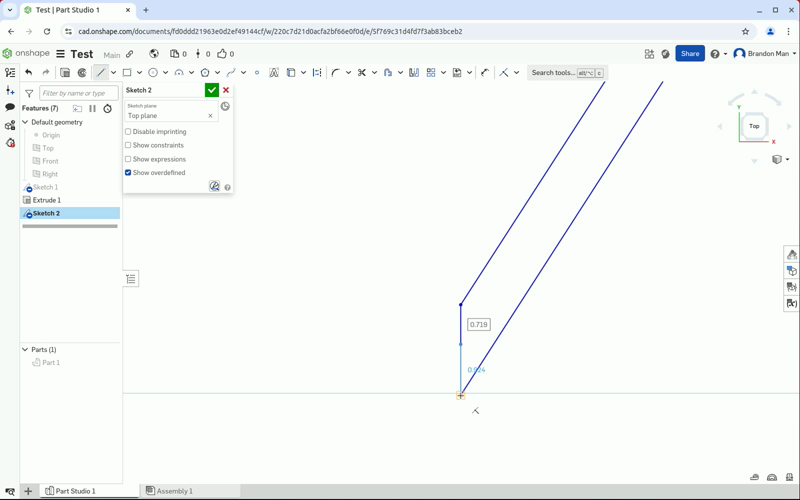
scroll(-6)
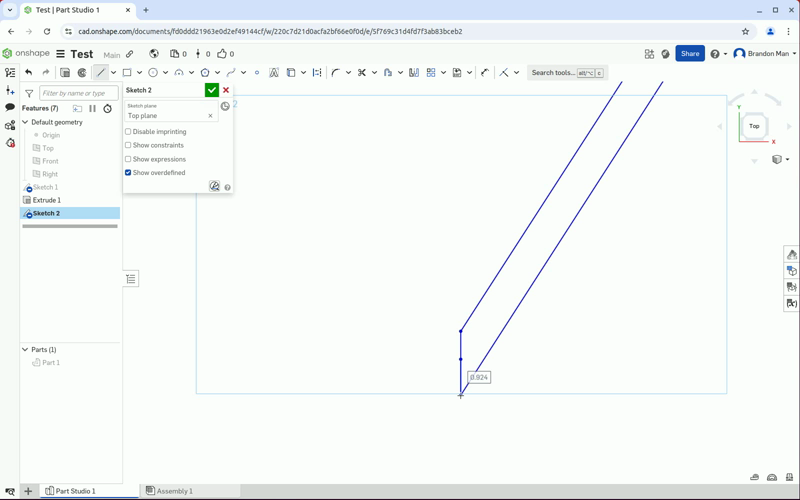
scroll(-6)
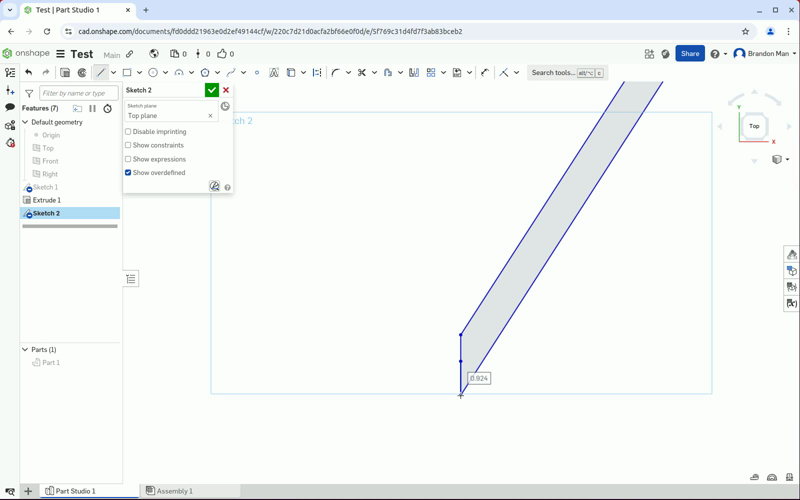
scroll(-6)
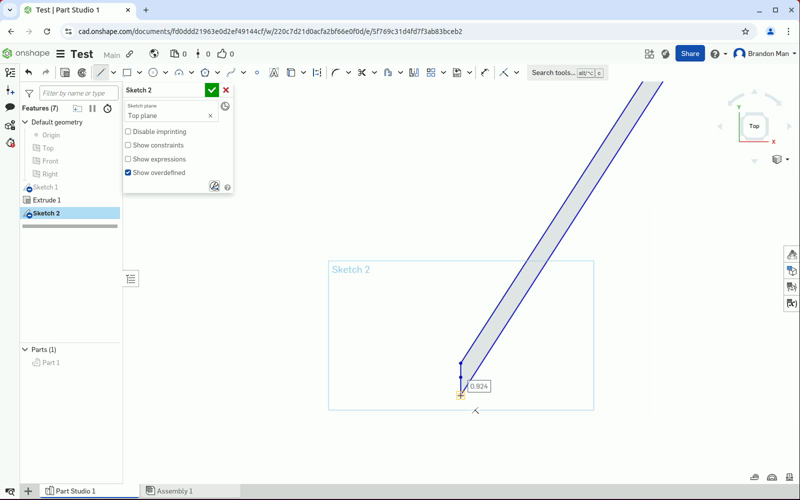
scroll(-6)
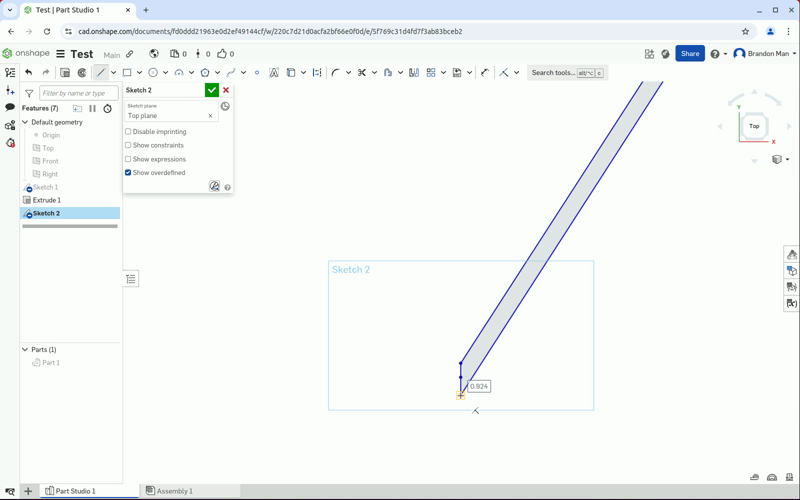
scroll(-6)
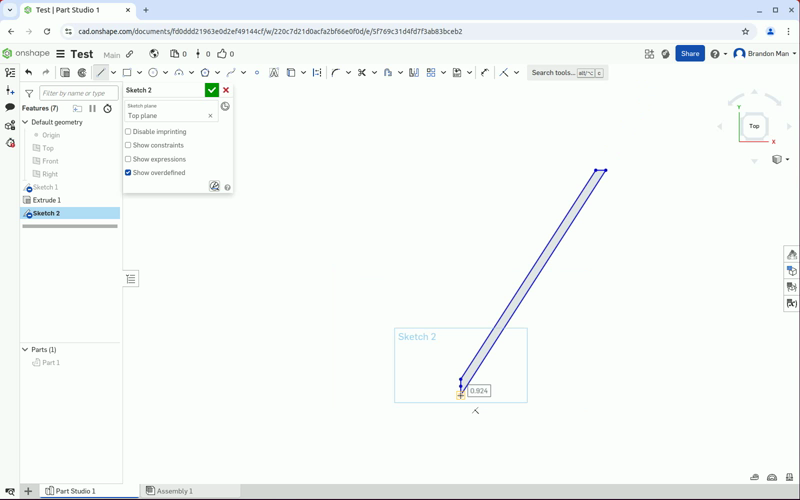
scroll(-6)
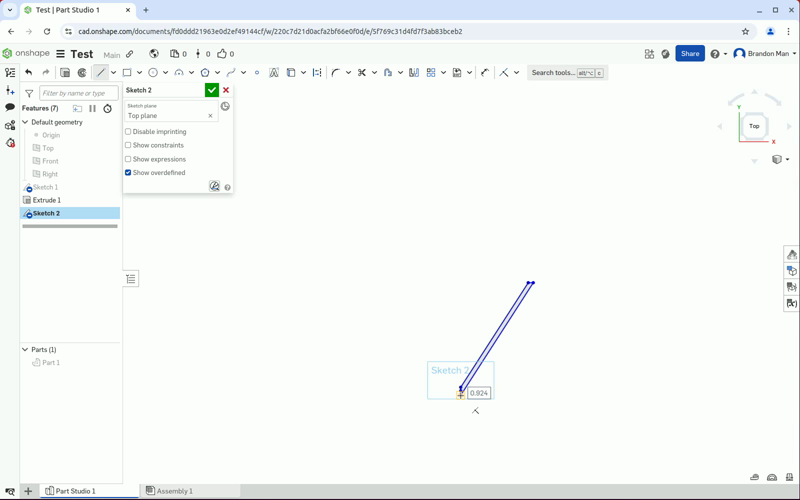
key(esc)
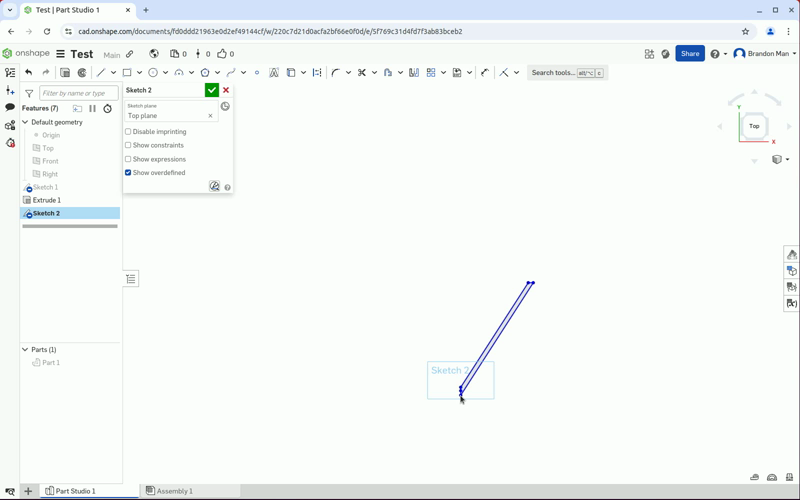
mouse_move(526, 290)
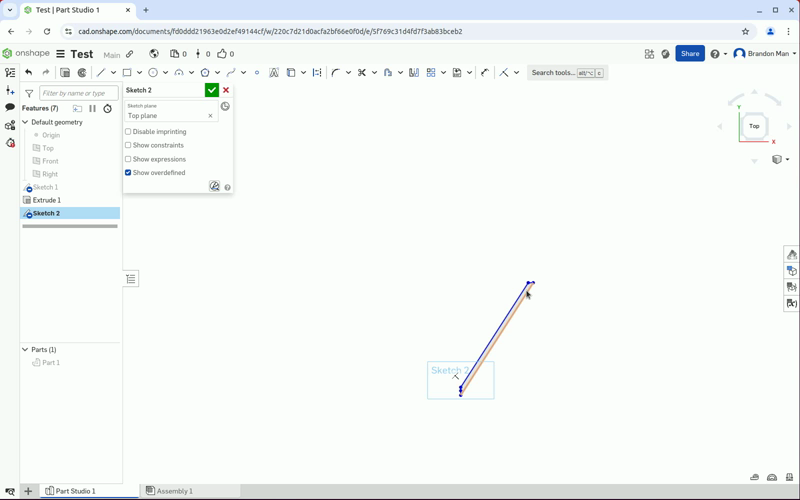
scroll(6)
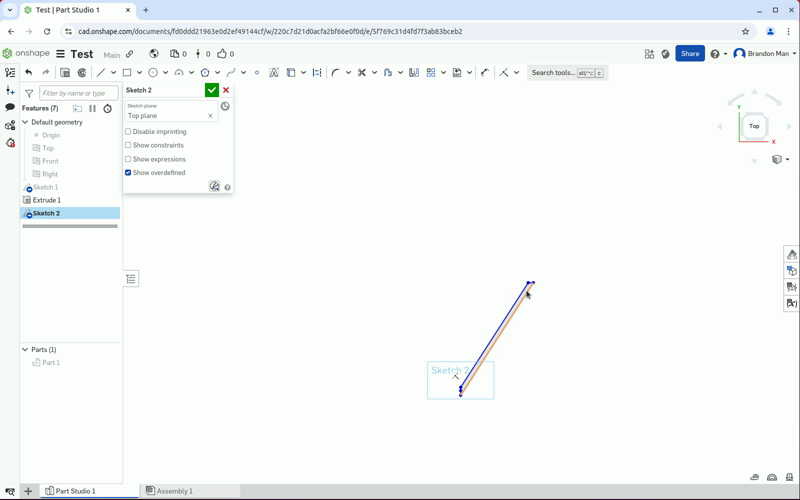
scroll(6)
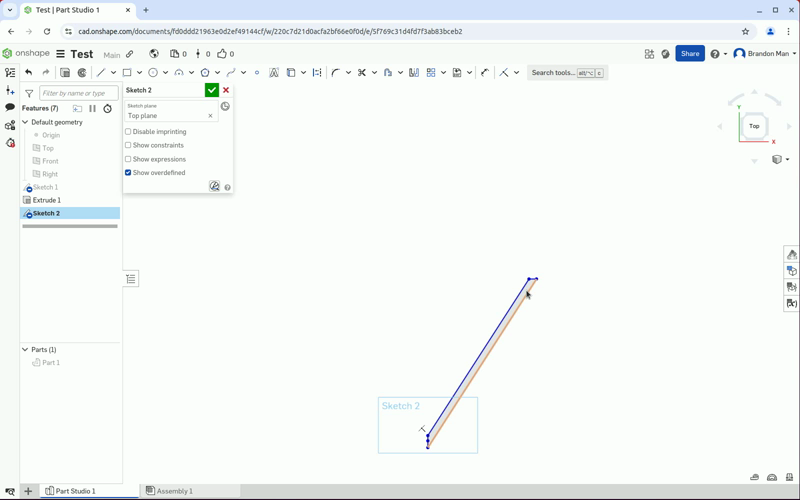
scroll(6)
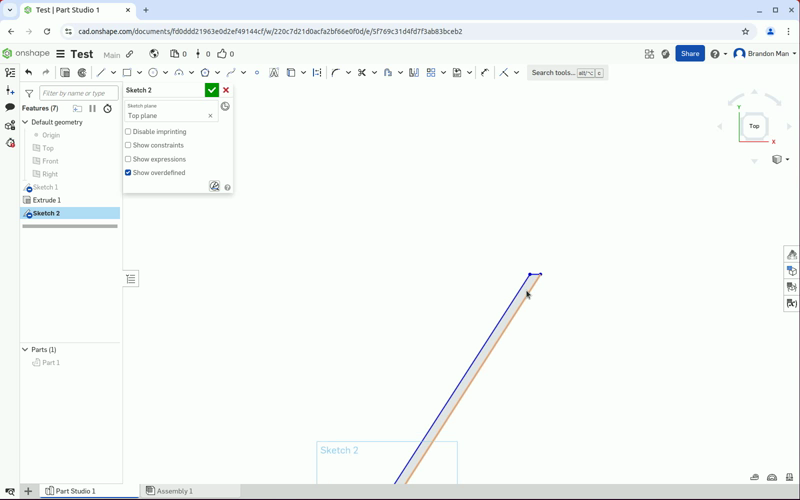
scroll(6)
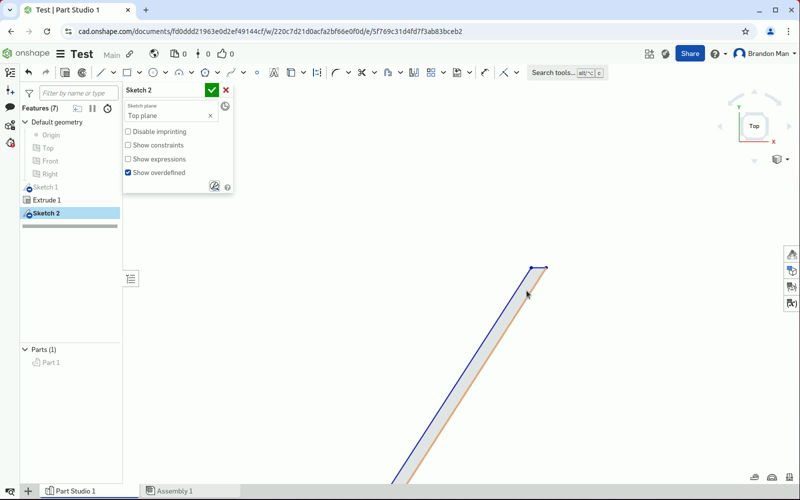
scroll(6)
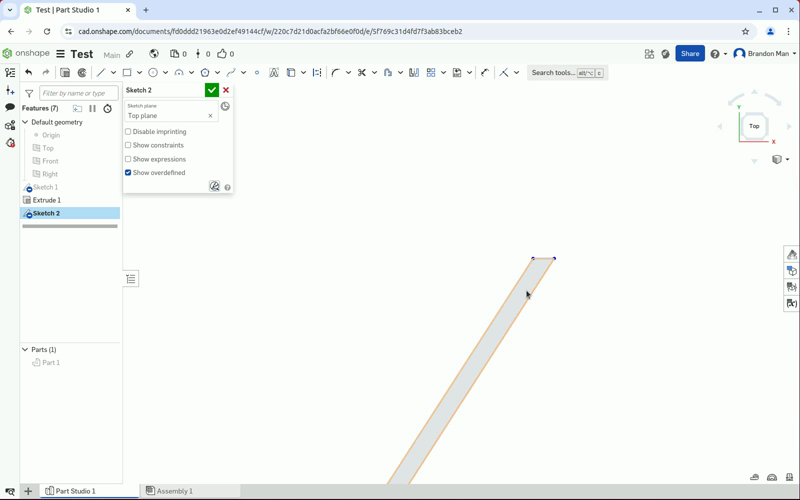
scroll(6)
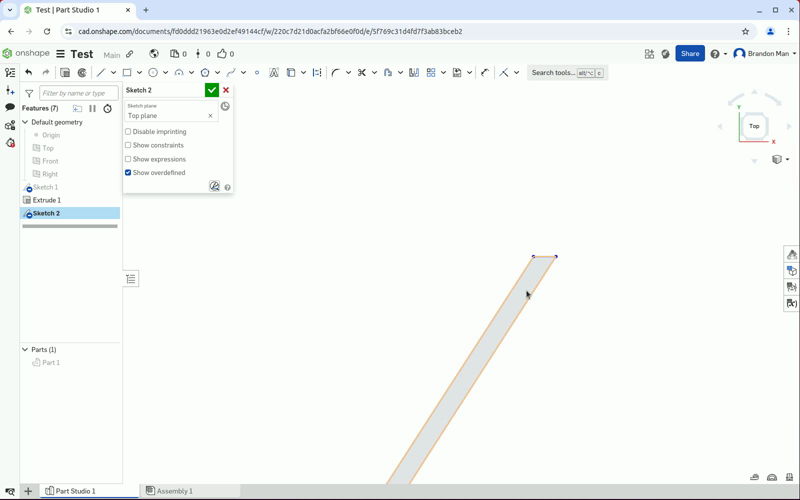
scroll(6)
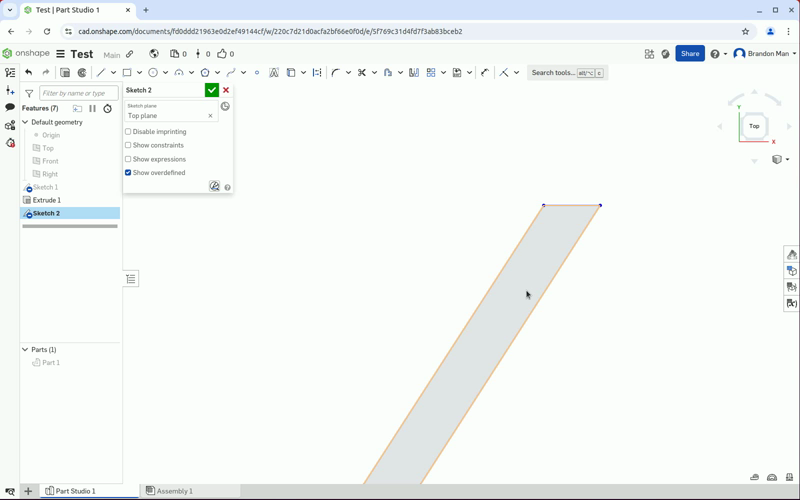
click(526, 290)
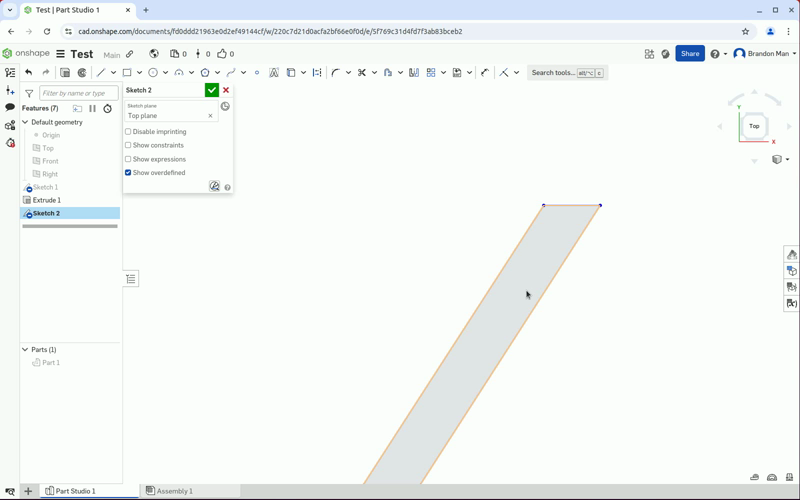
scroll(-6)
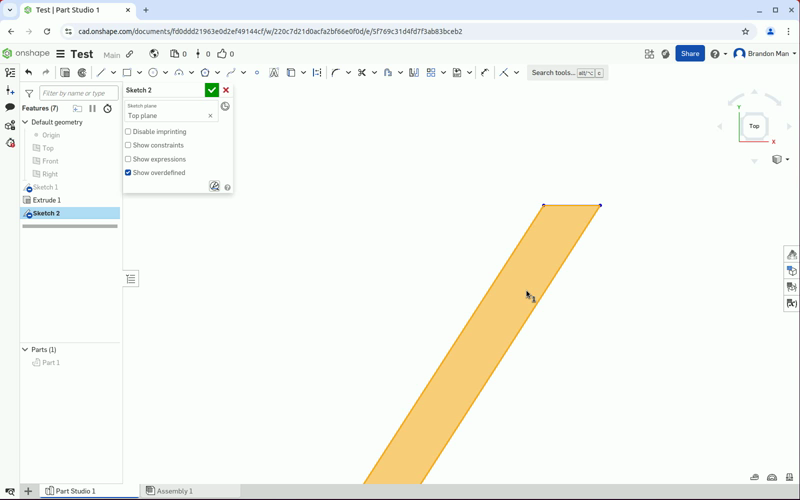
scroll(-6)
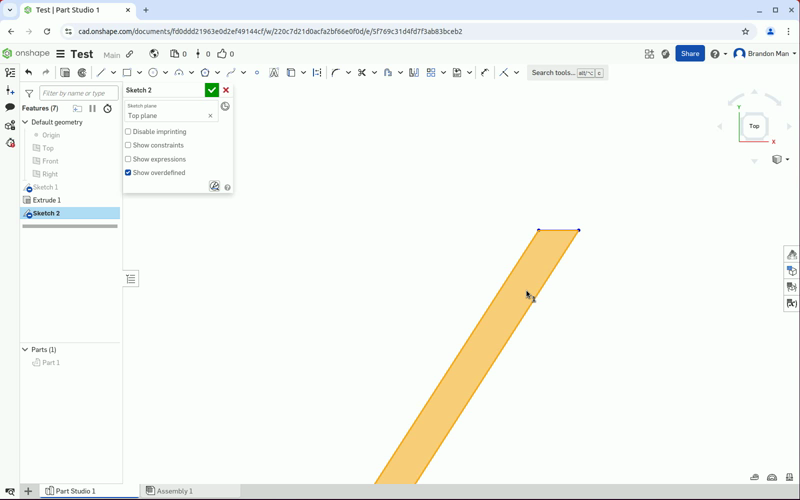
scroll(-6)
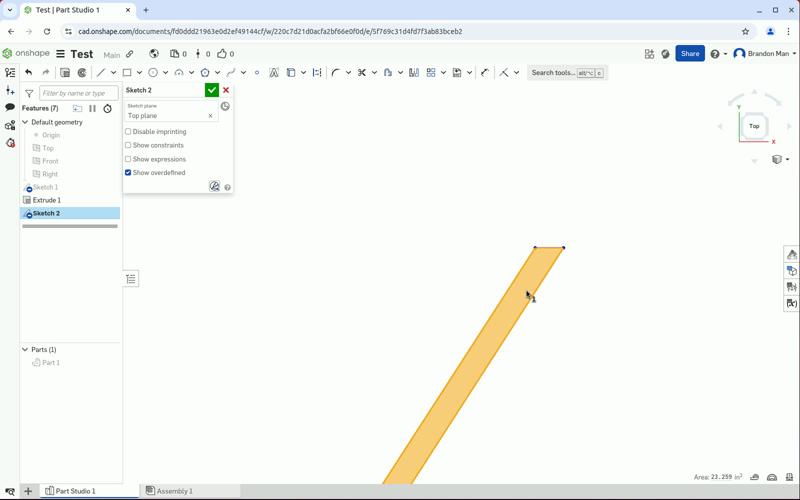
scroll(-6)
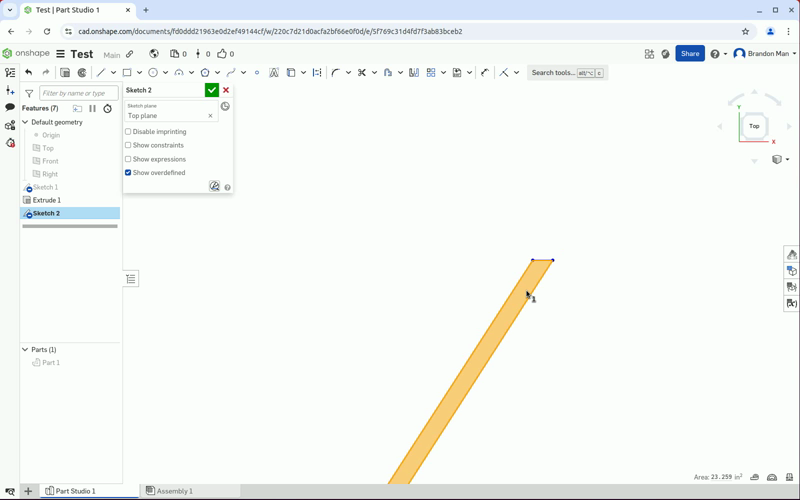
scroll(-6)
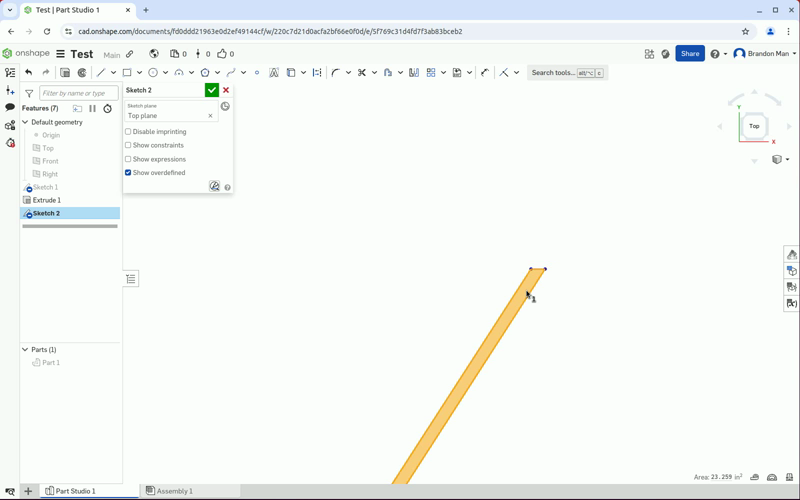
scroll(-6)
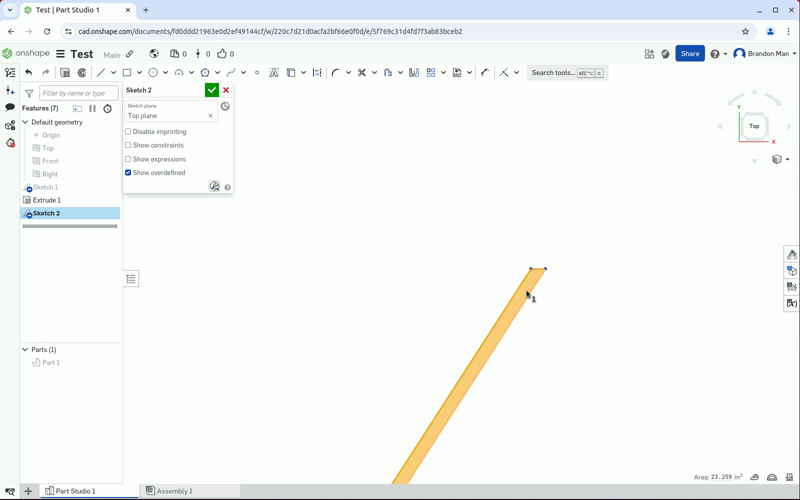
scroll(-6)
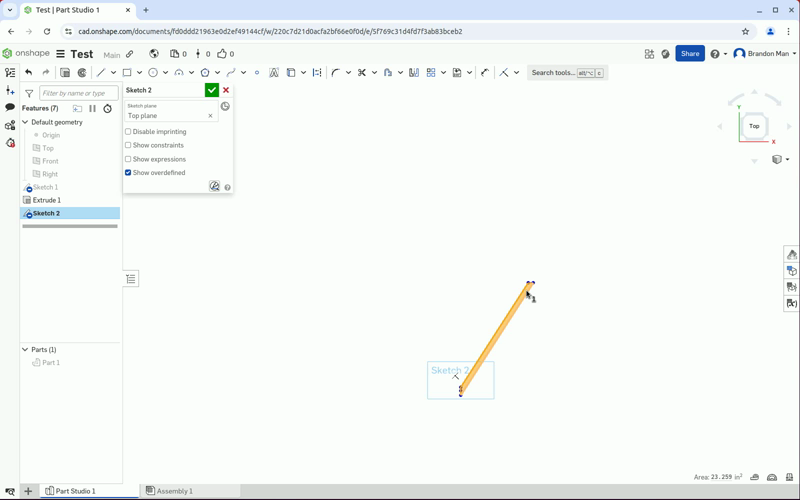
mouse_move(73, 352)
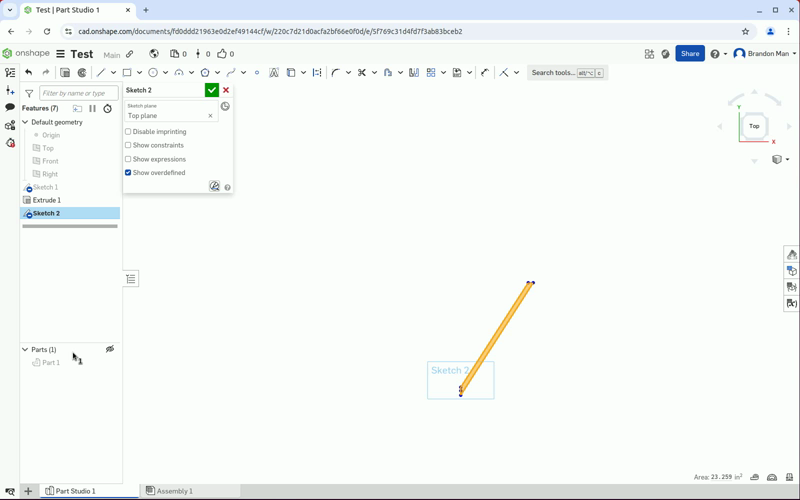
key(shift+y)
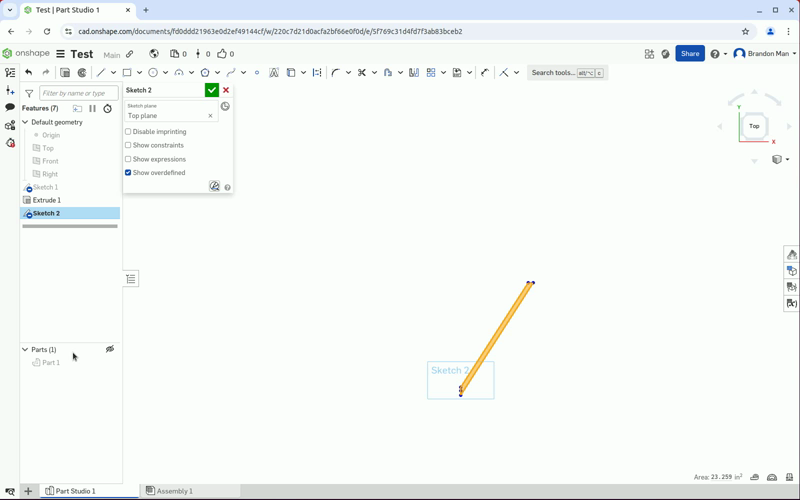
key(shift+e)
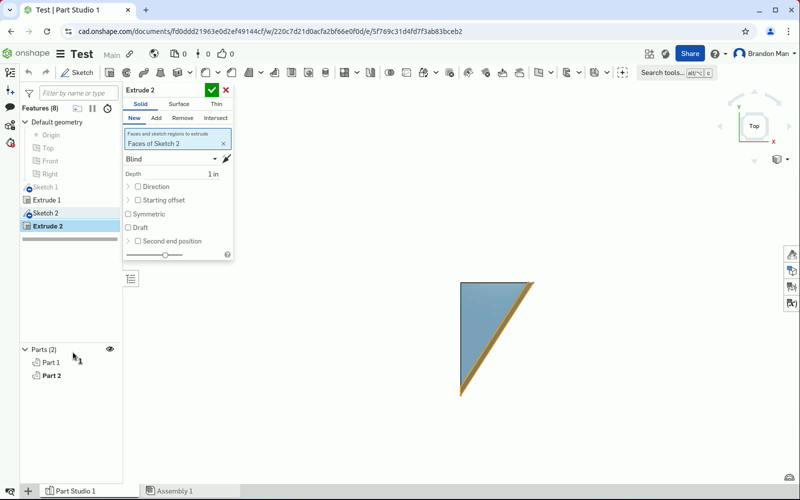
mouse_move(143, 106)
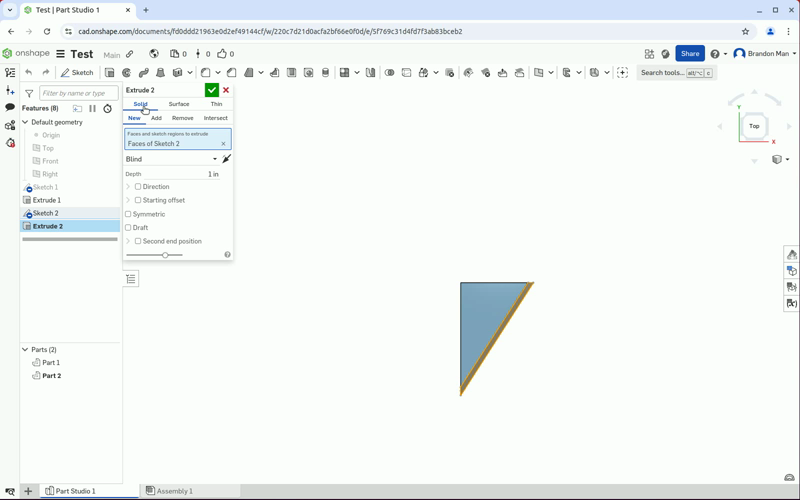
click(143, 106)
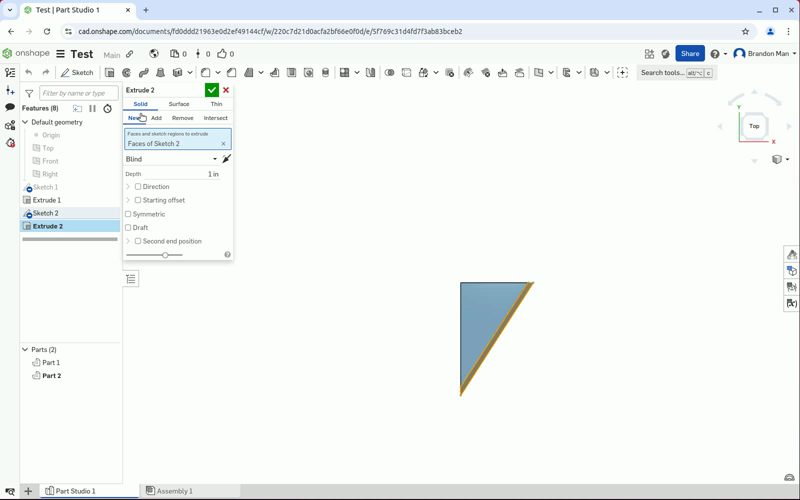
mouse_move(137, 120)
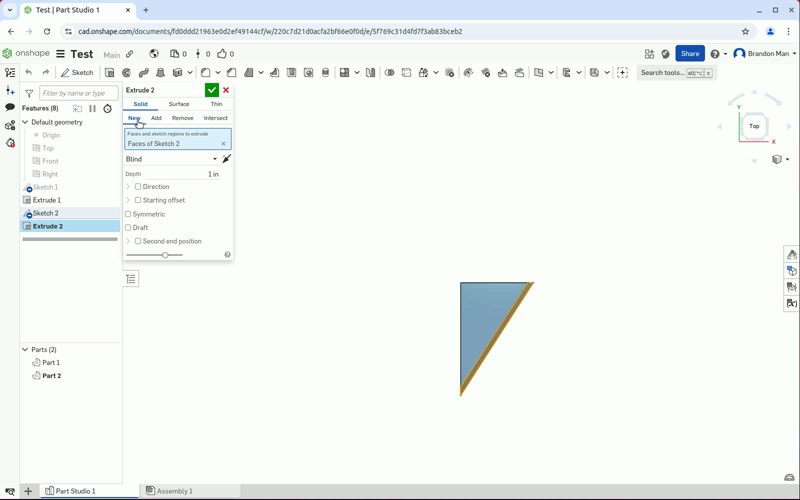
click(137, 120)
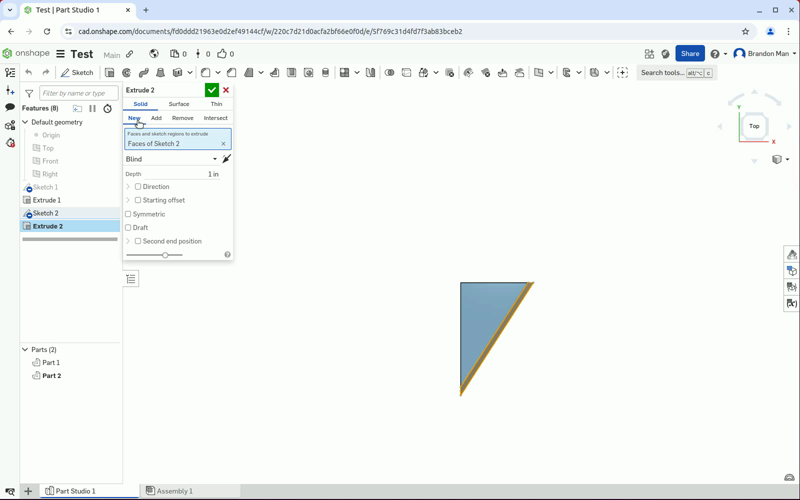
key(tab, 4)
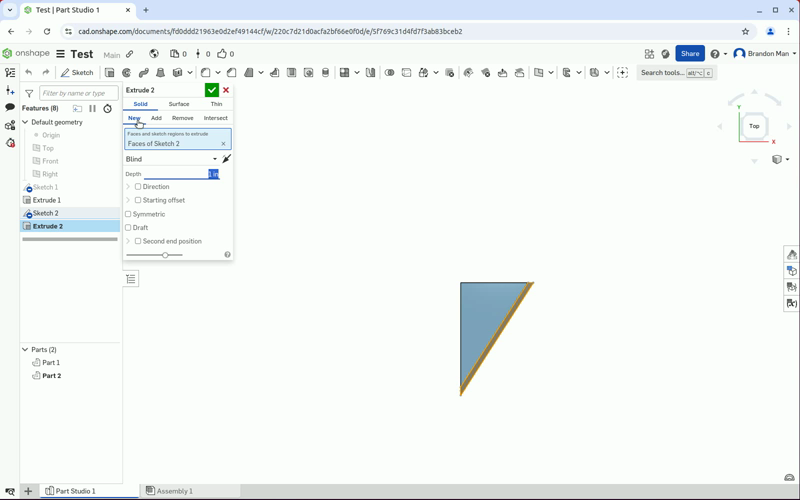
text(0.963)
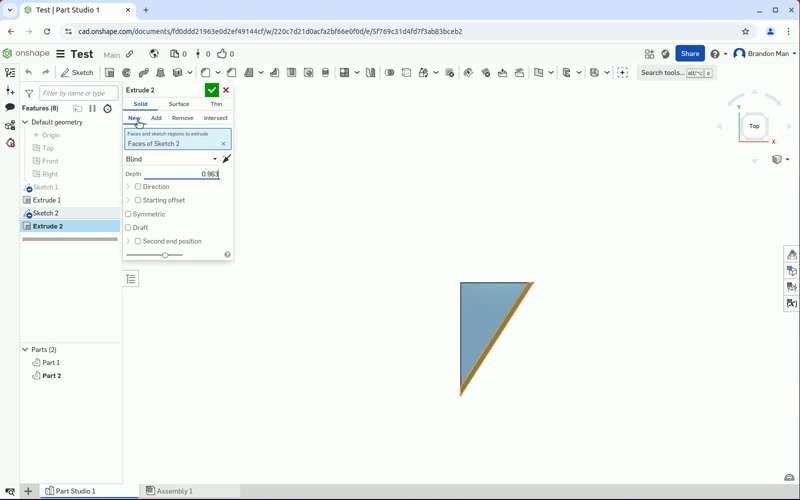
key(enter)
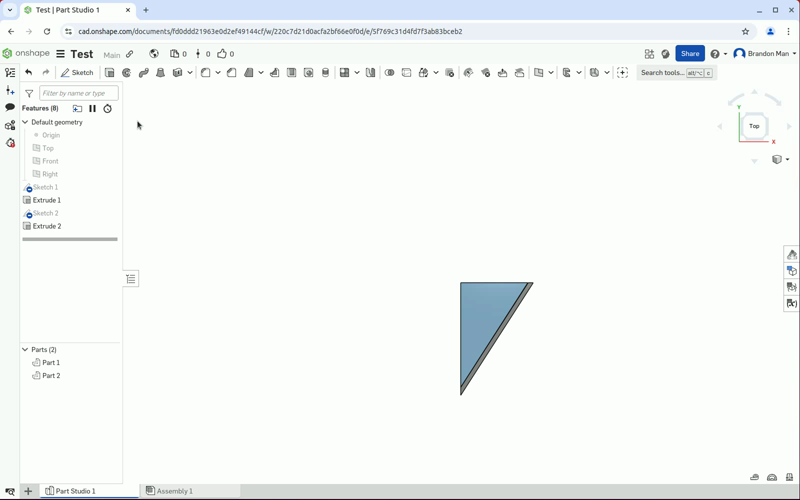
key(shift+h)
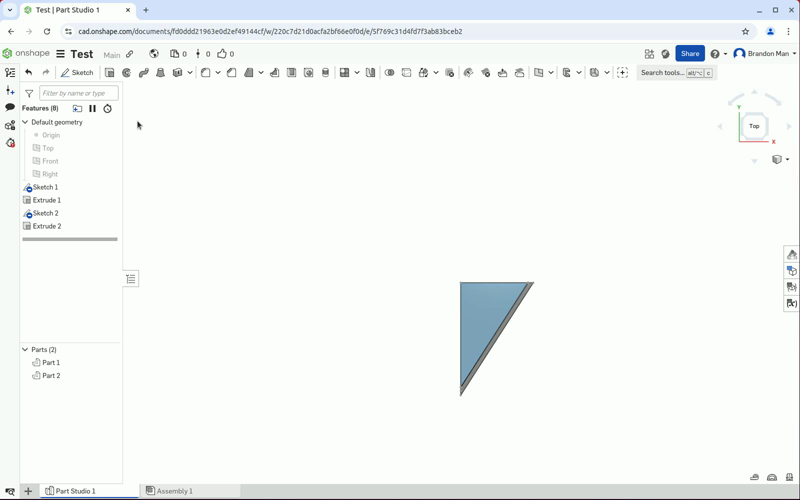
key(shift+h)
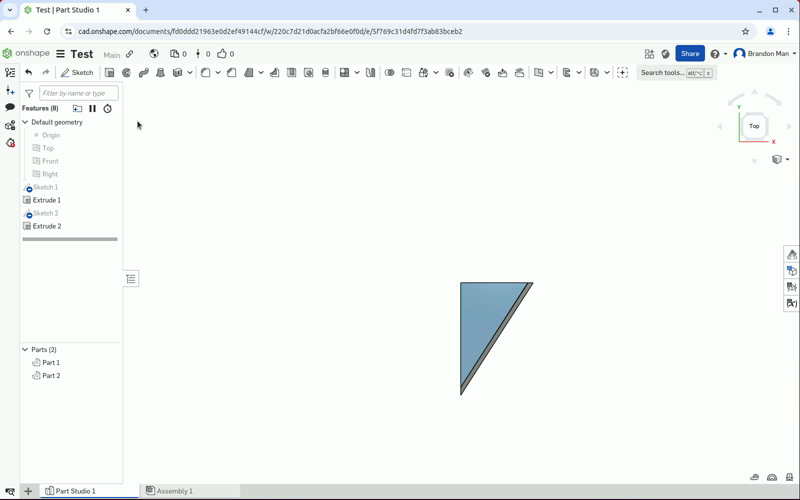
mouse_move(73, 189)
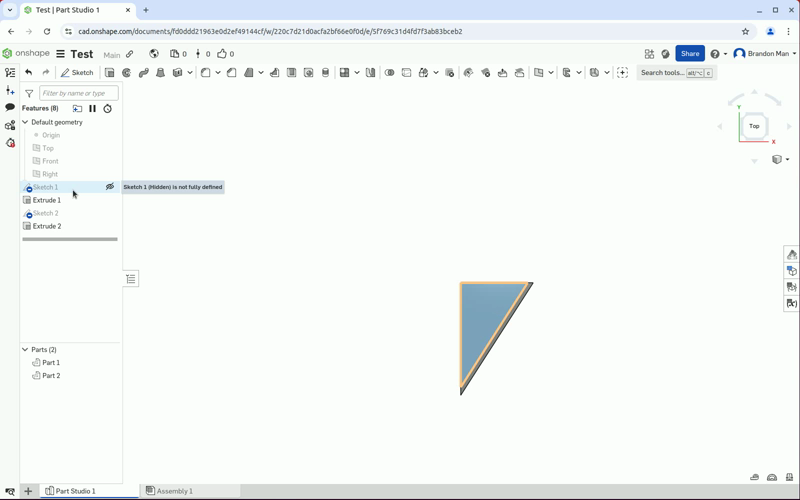
click(73, 189)
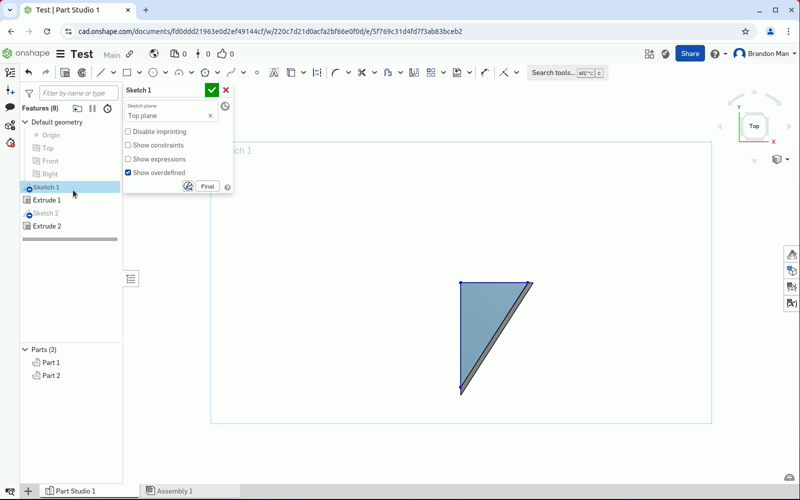
mouse_move(229, 92)
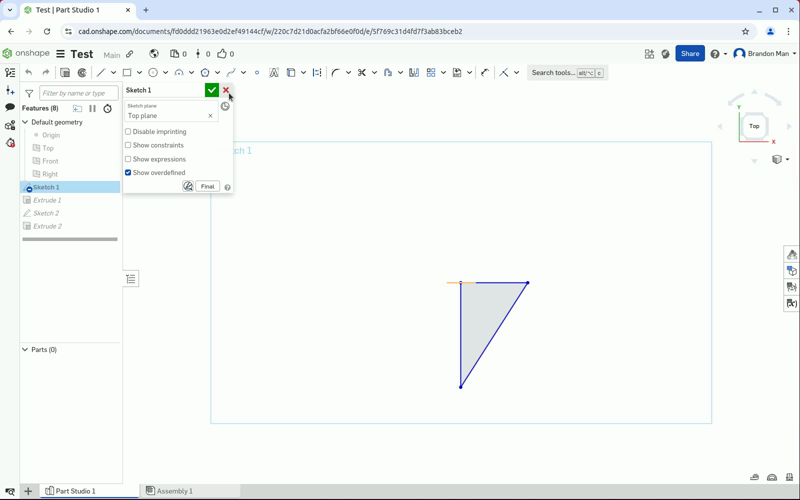
click(229, 92)
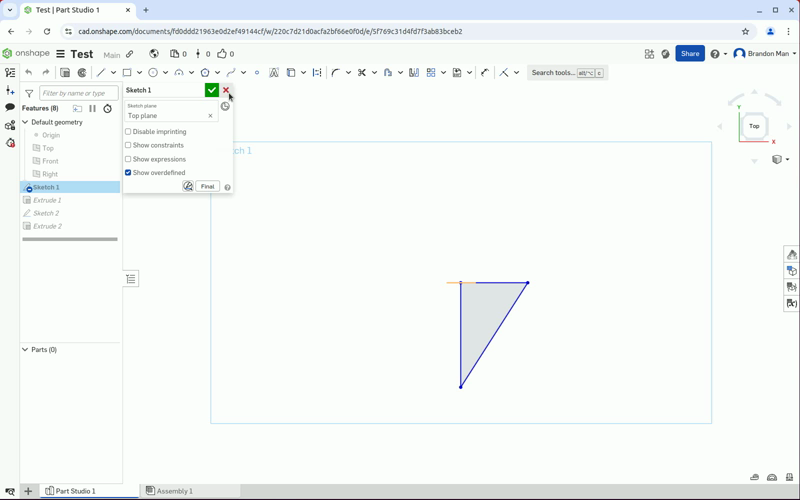
key(shift+s)
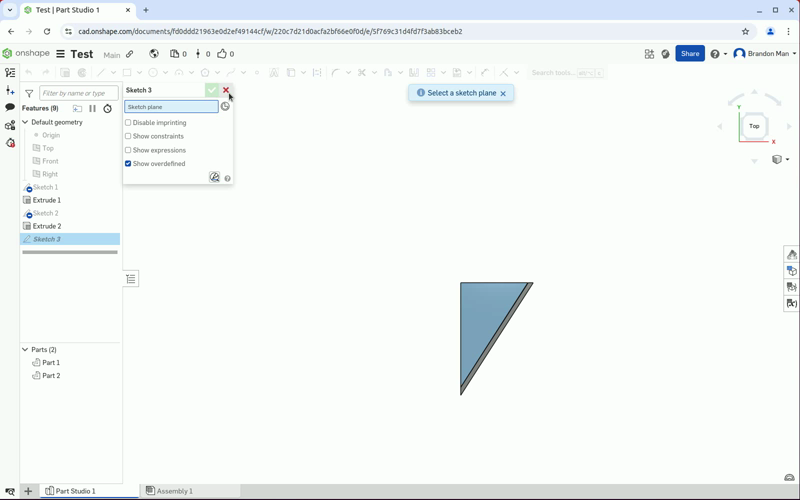
mouse_move(73, 150)
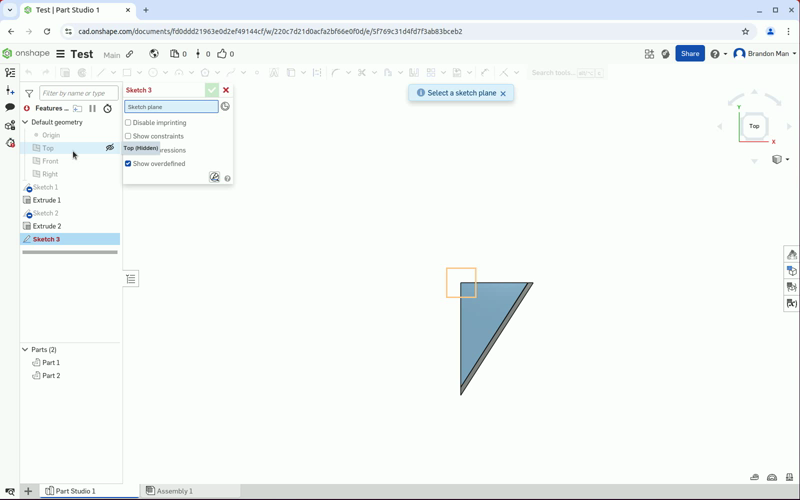
click(73, 150)
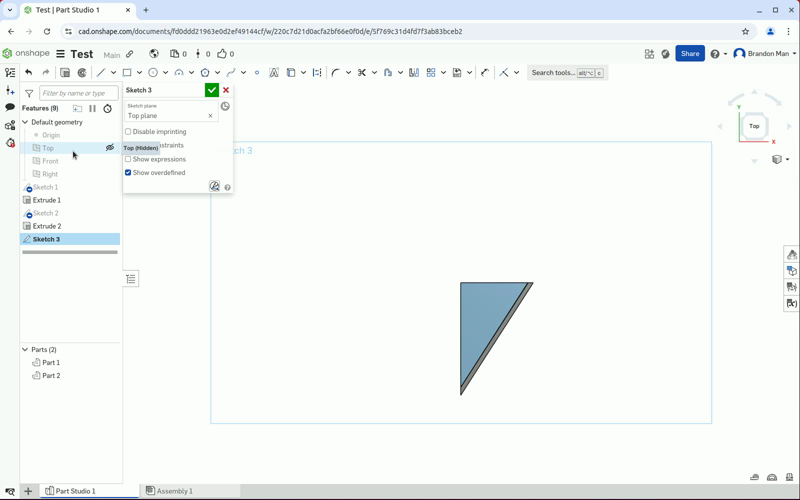
mouse_move(73, 352)
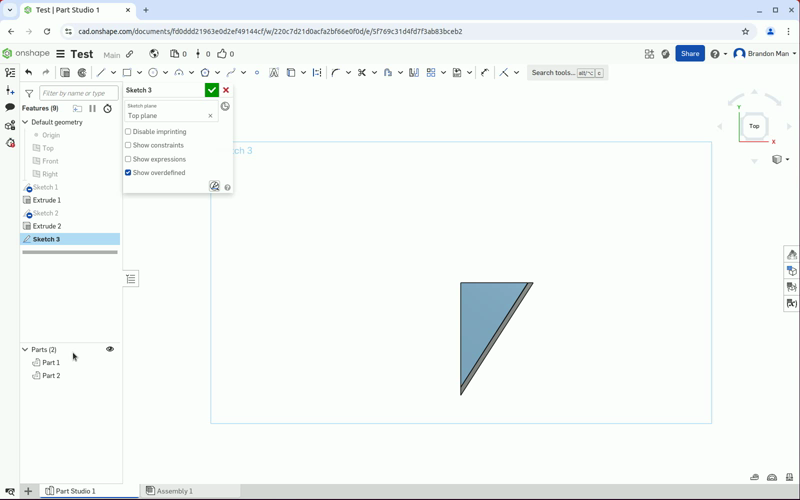
key(y)
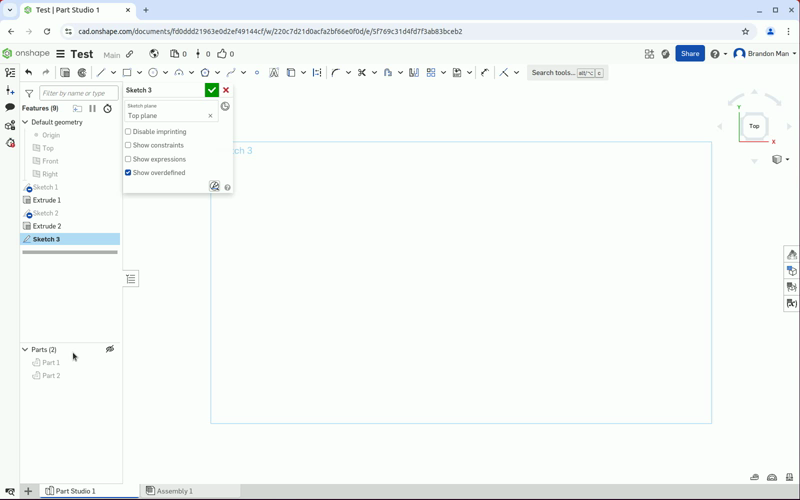
key(l)
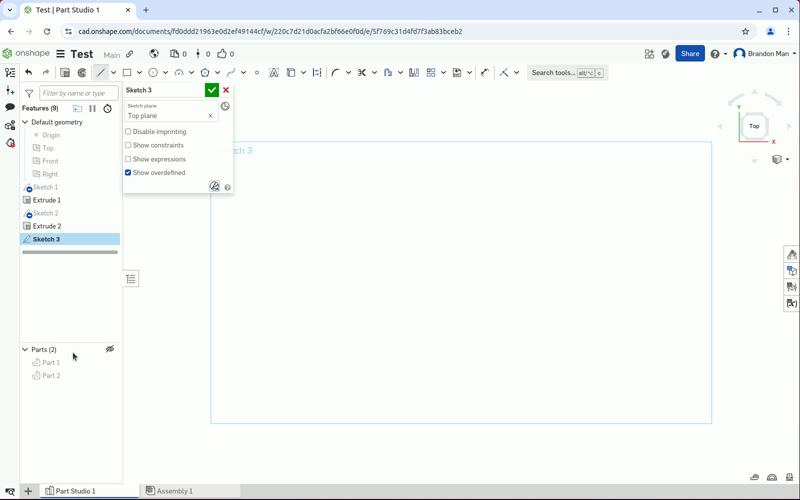
key_down(shift)
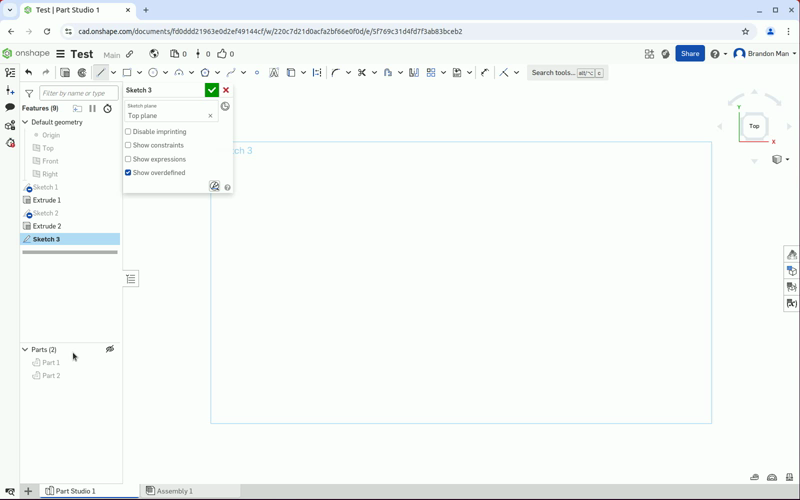
mouse_move(460, 387)
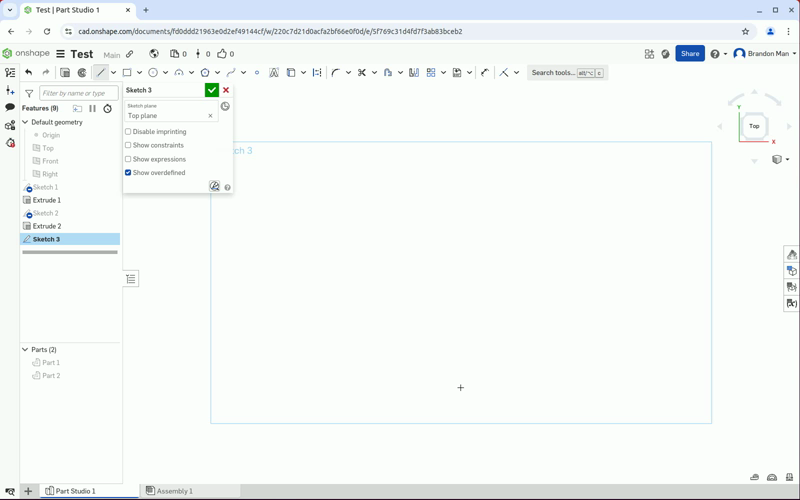
click(460, 387)
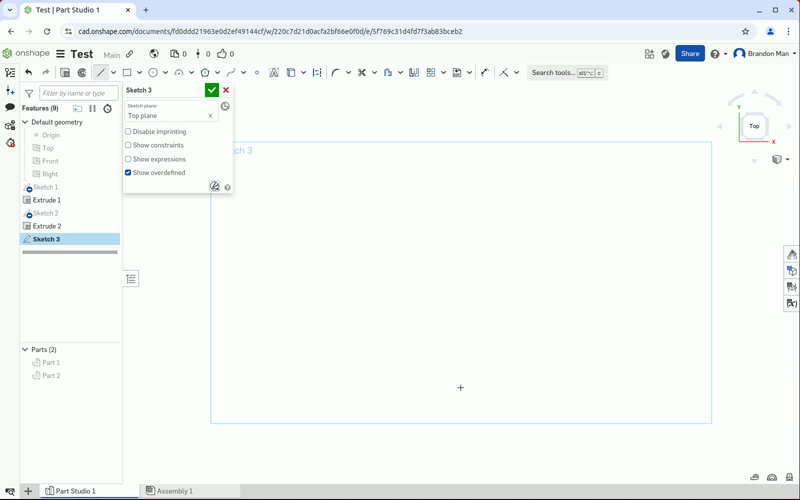
key_up(shift)
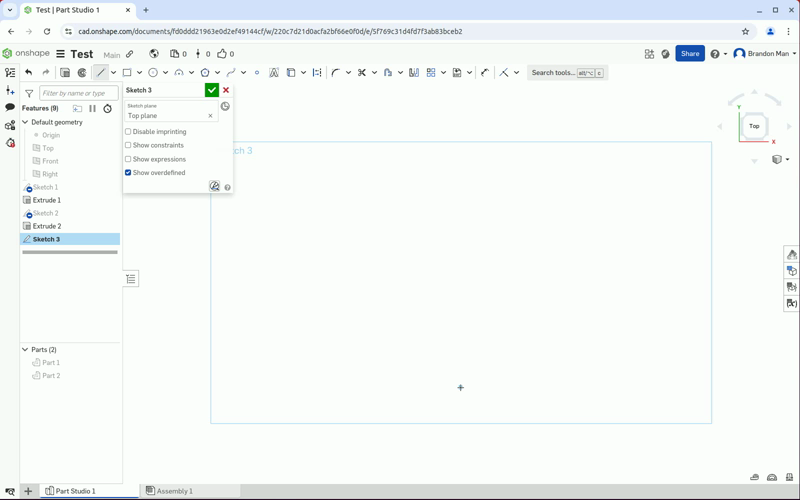
key_down(shift)
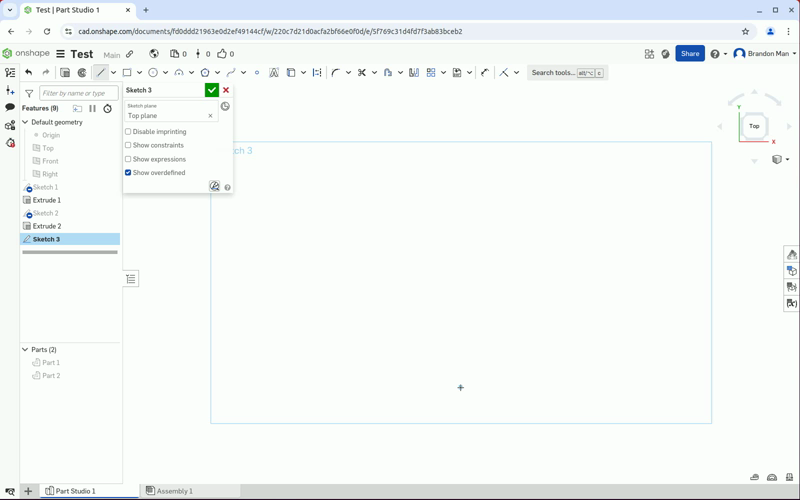
mouse_move(527, 282)
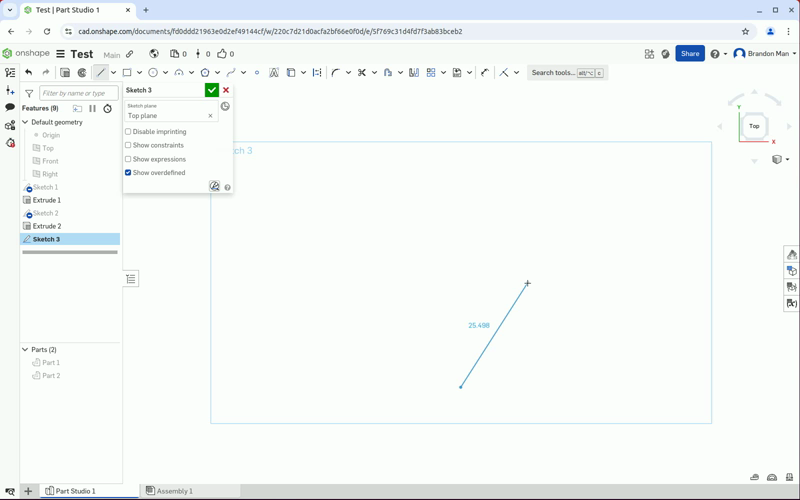
click(527, 282)
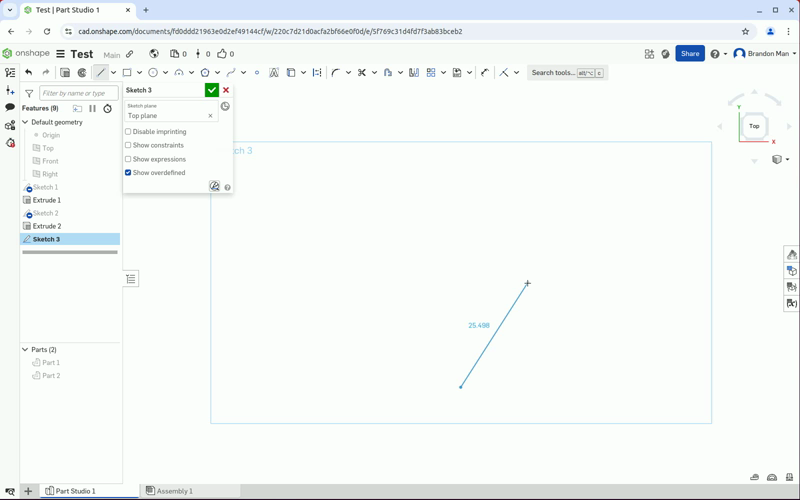
key_up(shift)
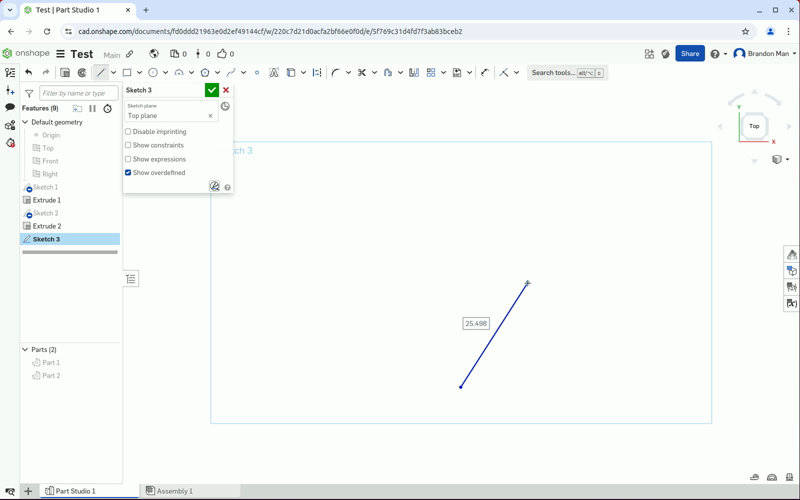
key_down(shift)
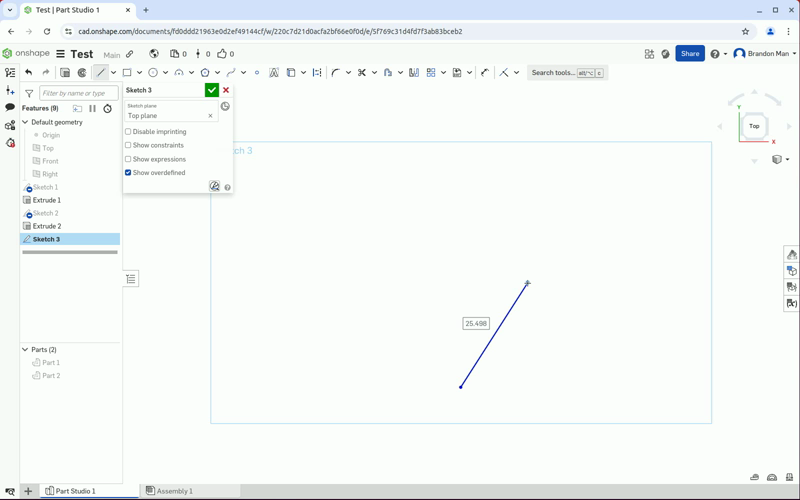
mouse_move(460, 282)
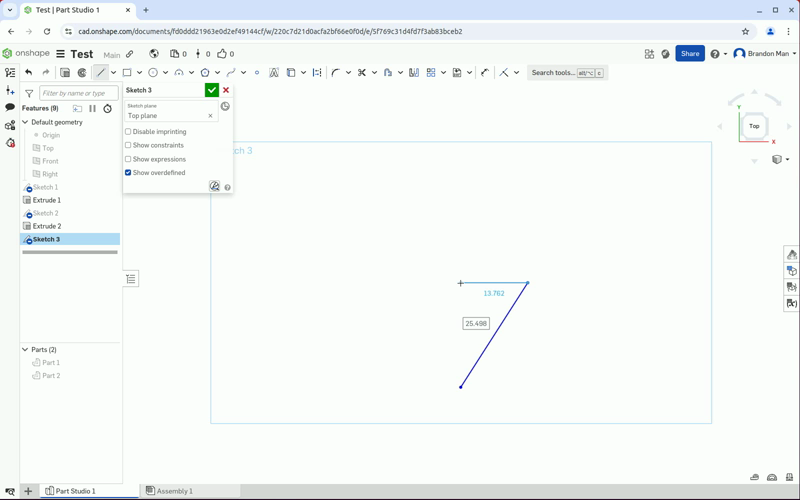
click(460, 282)
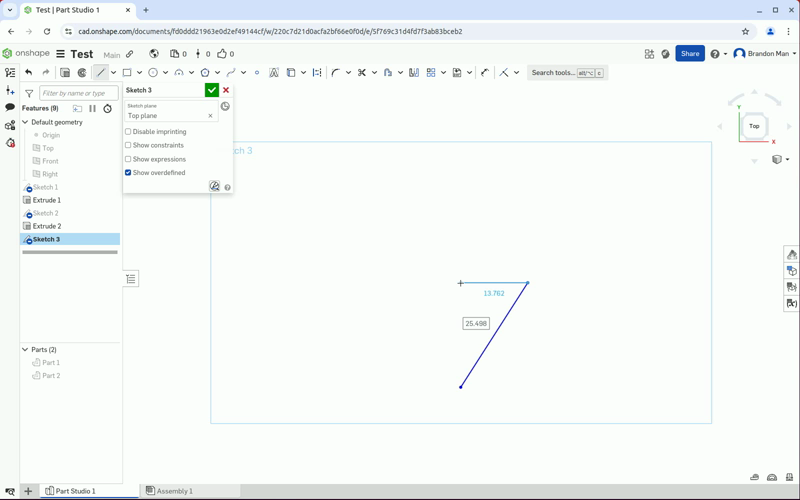
key_up(shift)
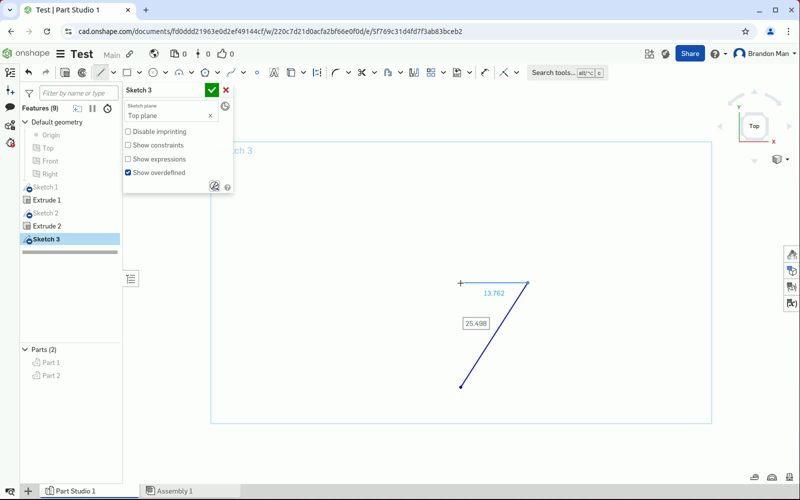
key_down(shift)
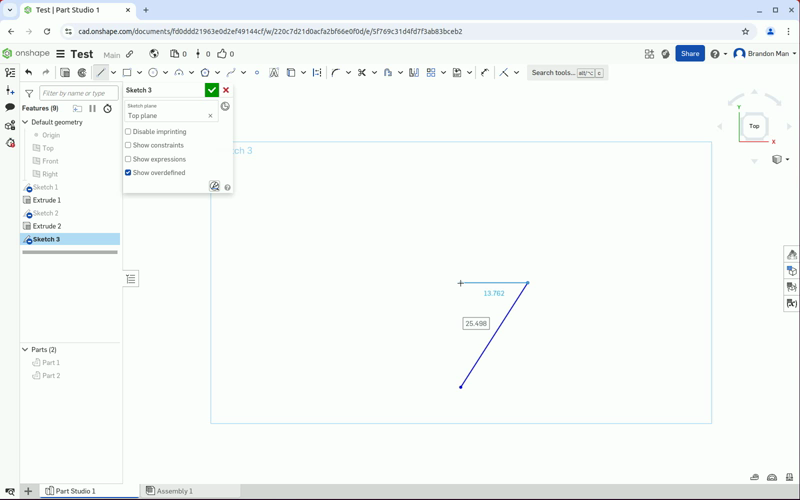
mouse_move(460, 387)
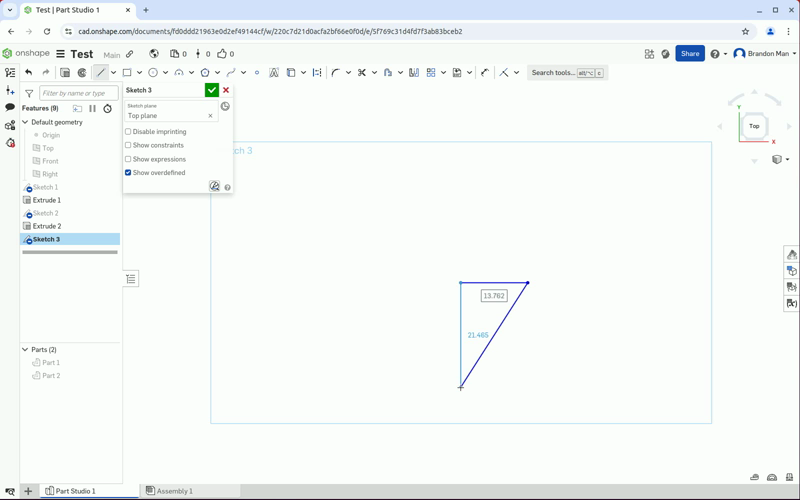
key_up(shift)
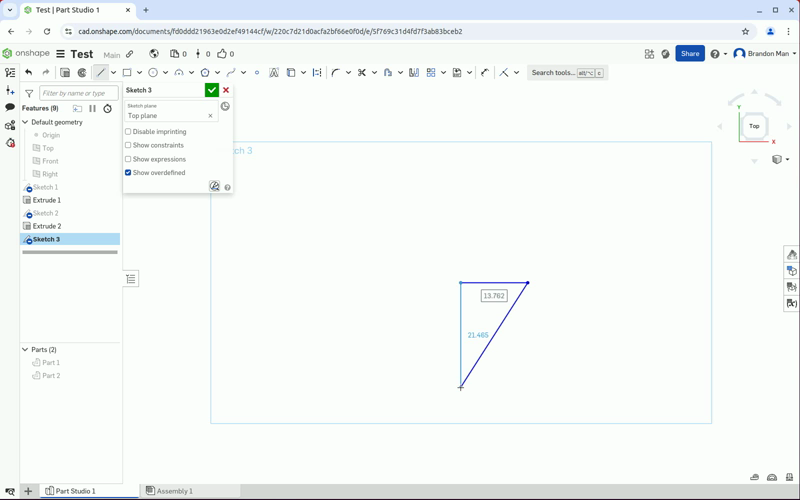
click(460, 387)
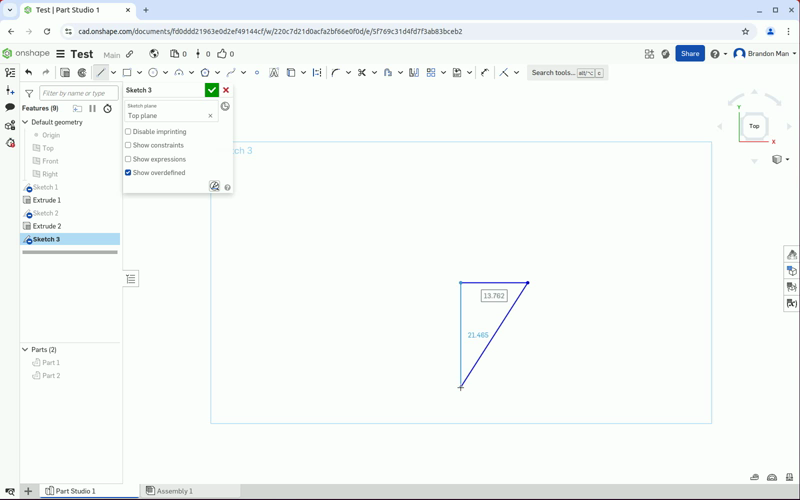
key(esc)
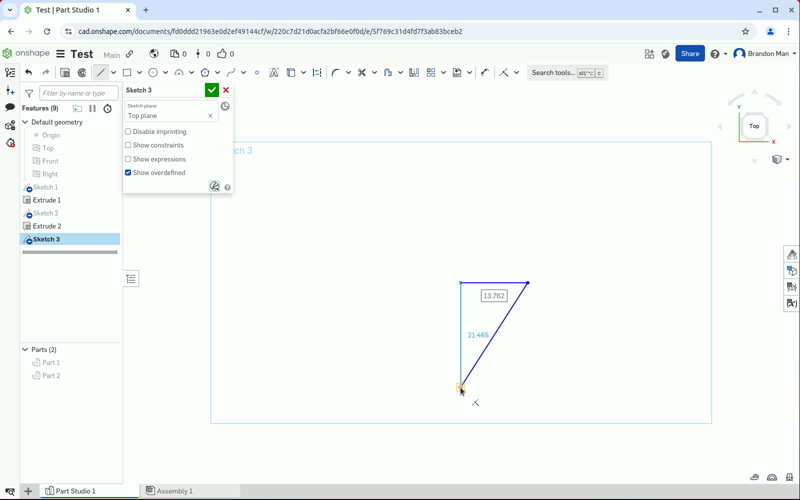
mouse_move(481, 313)
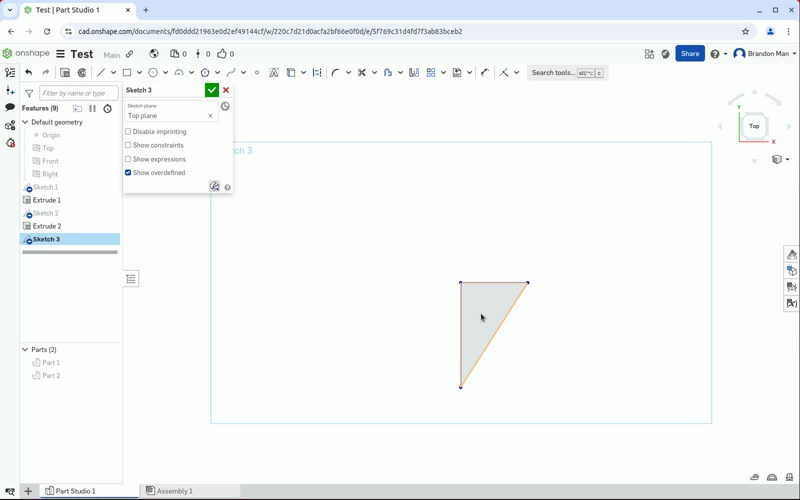
click(481, 313)
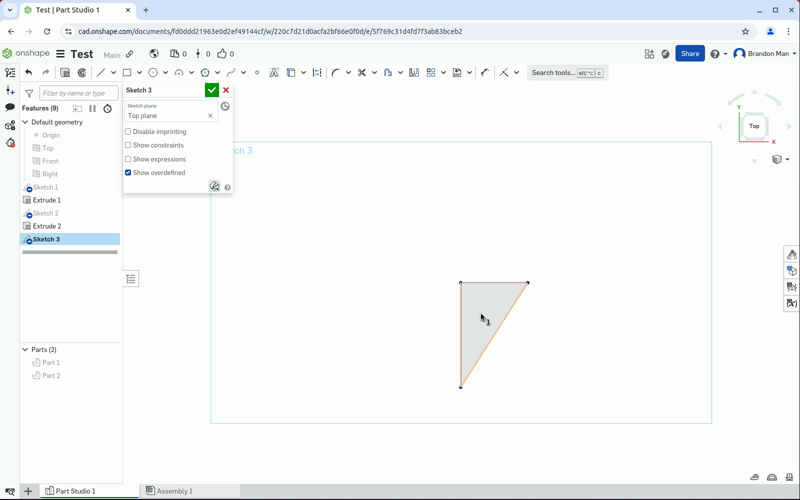
mouse_move(73, 352)
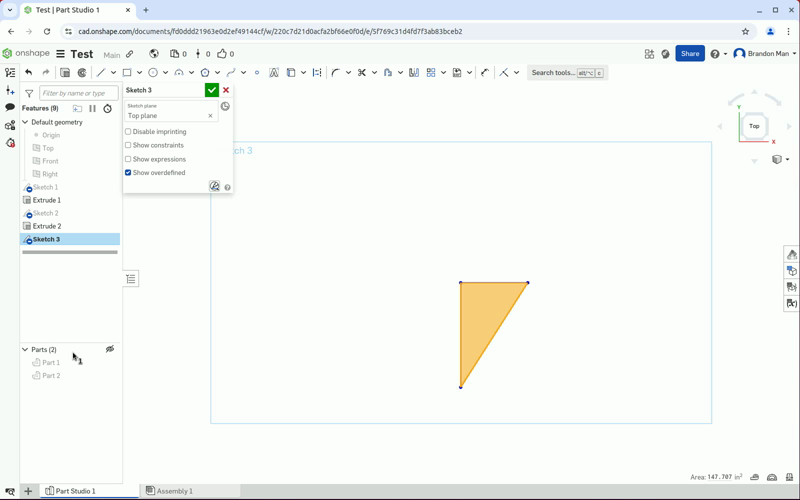
key(shift+y)
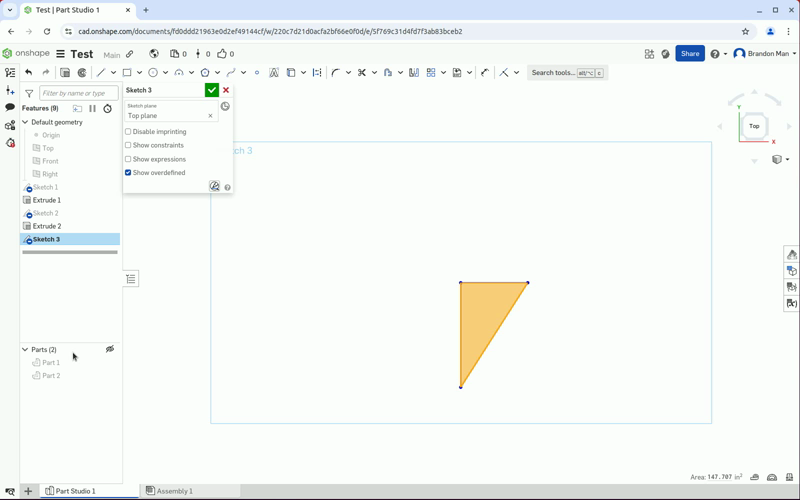
key(shift+e)
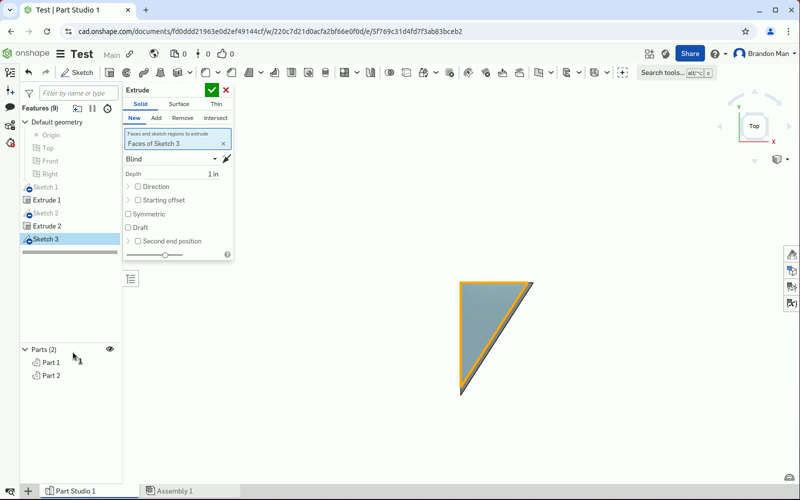
mouse_move(143, 106)
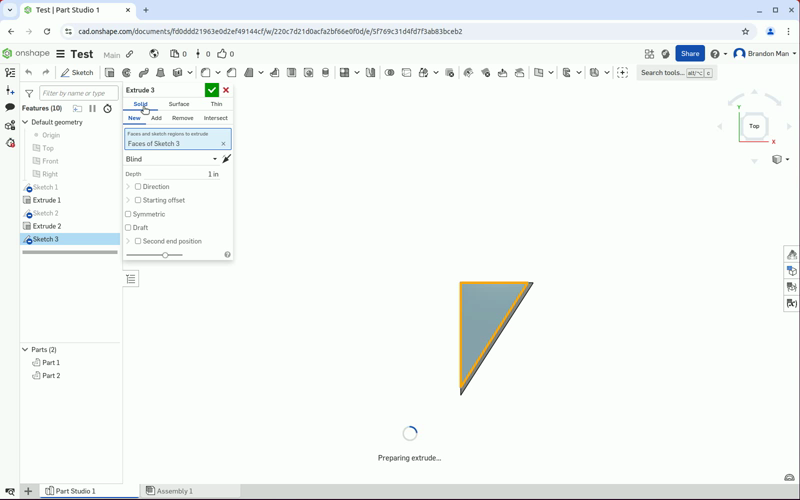
click(143, 106)
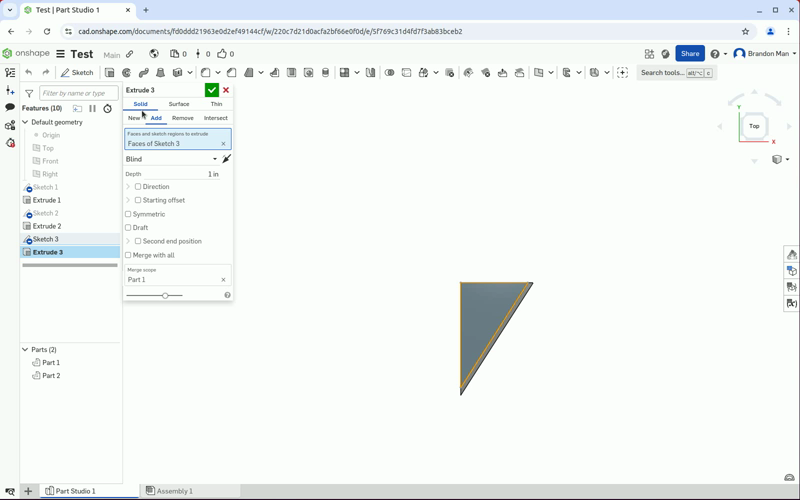
mouse_move(137, 120)
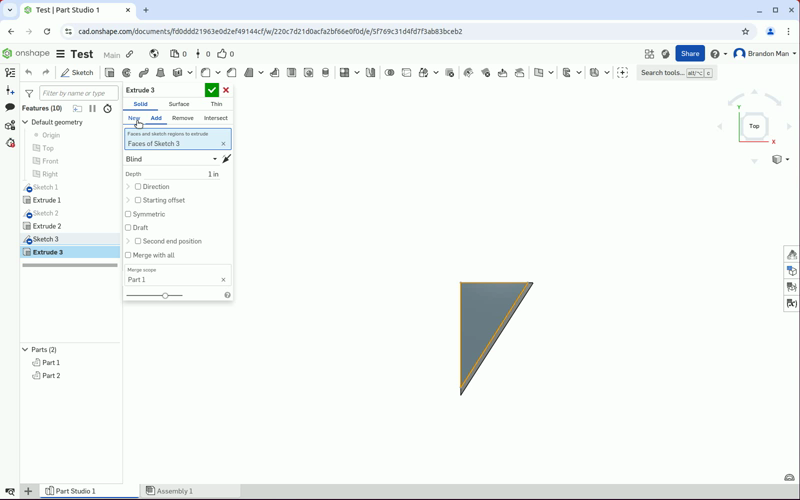
click(137, 120)
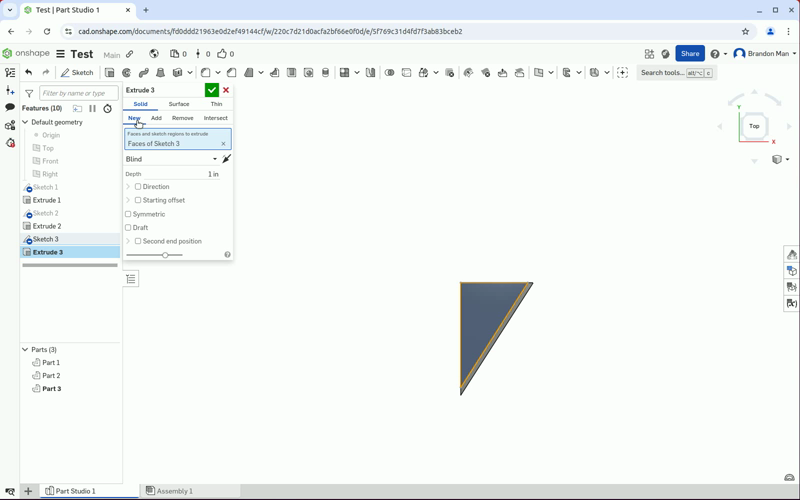
key(tab, 4)
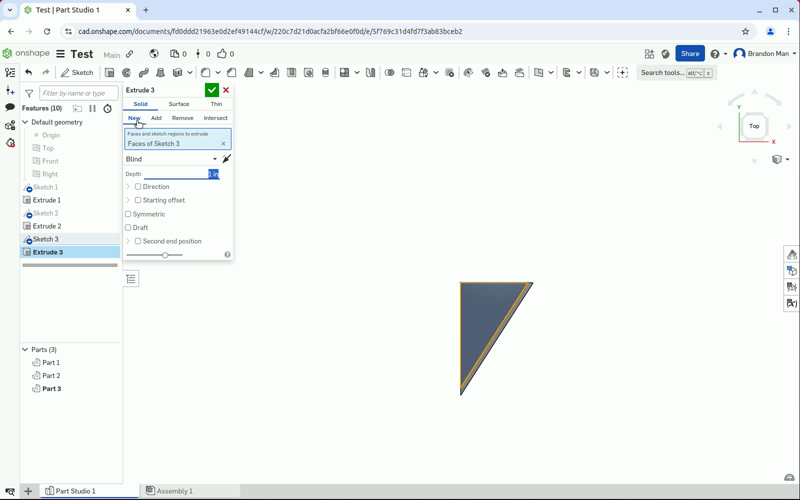
text(0.963)
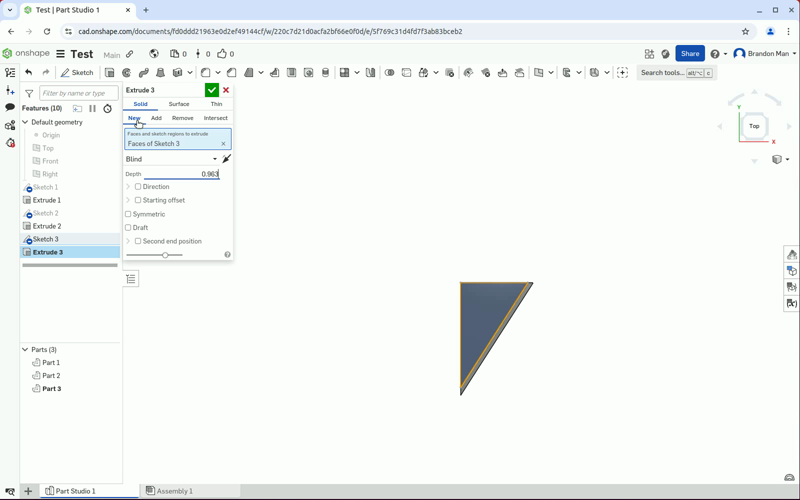
key(enter)
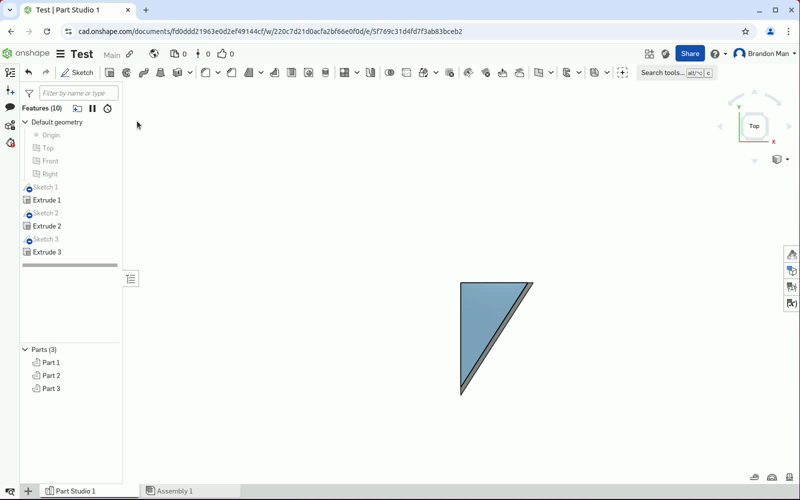
key(shift+h)
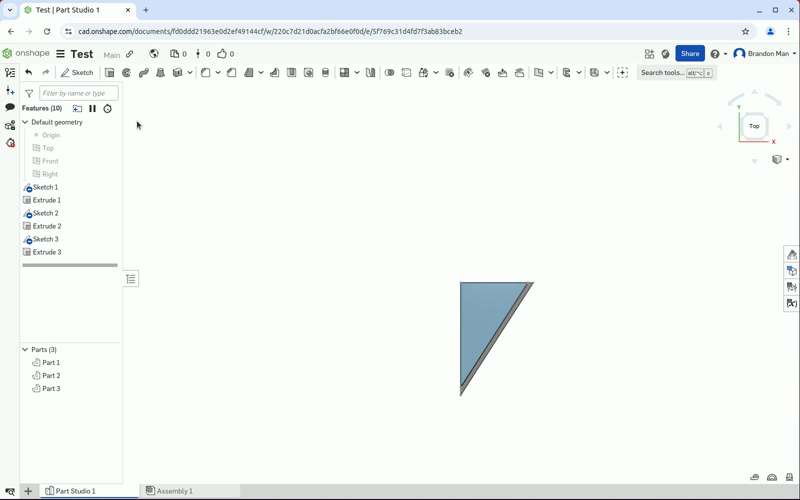
key(shift+h)
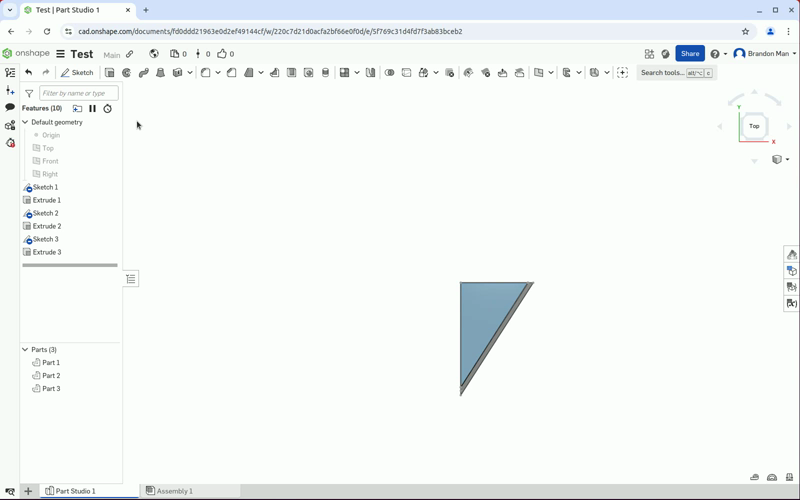
key(shift+7)
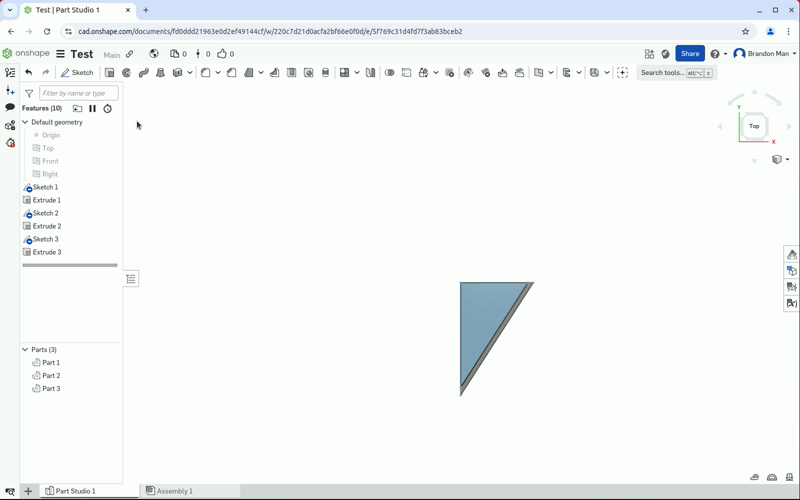
key(up, 3)
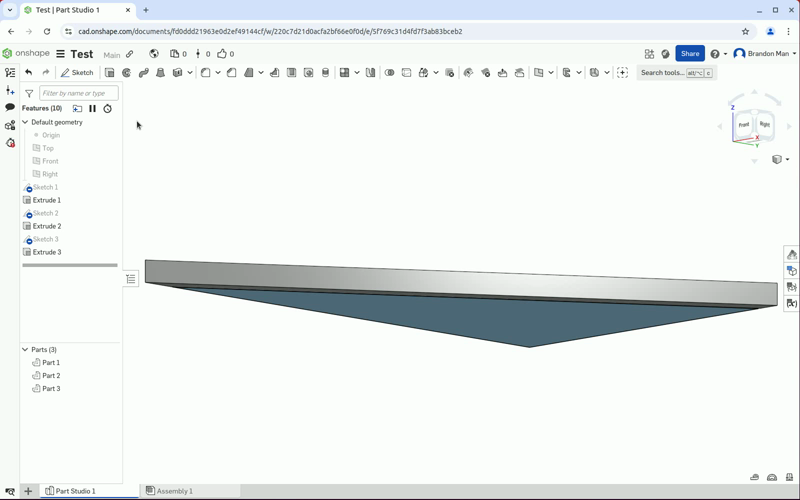
key(left, 3)
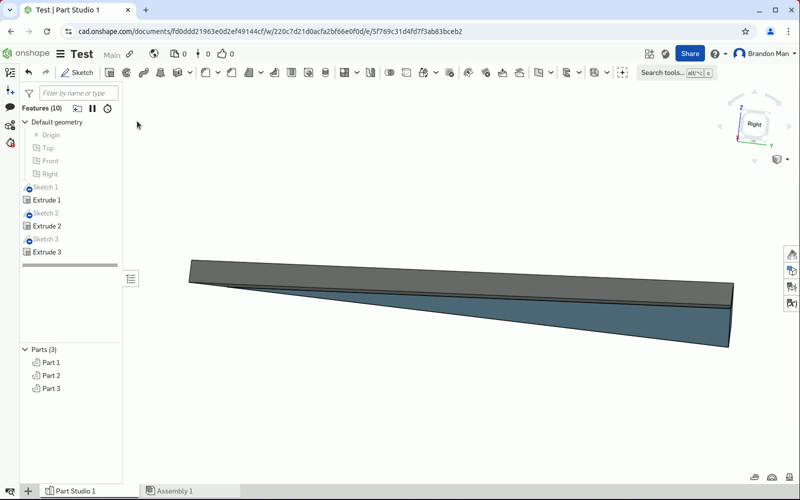
key(right, 3)
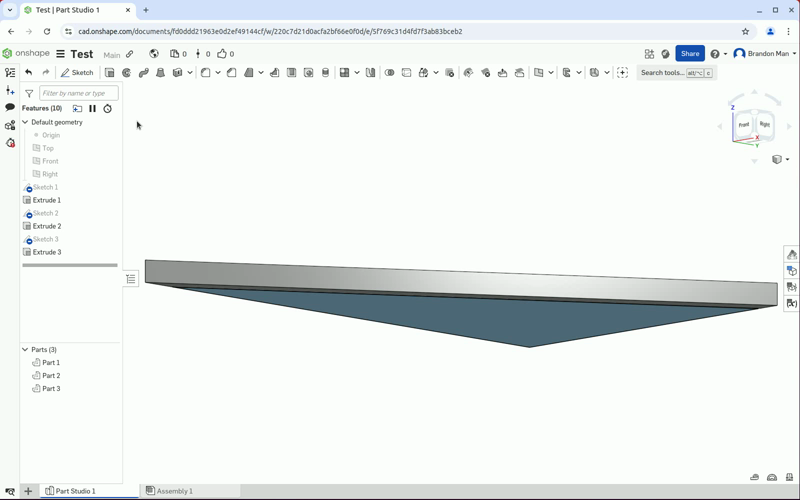
key(down, 3)
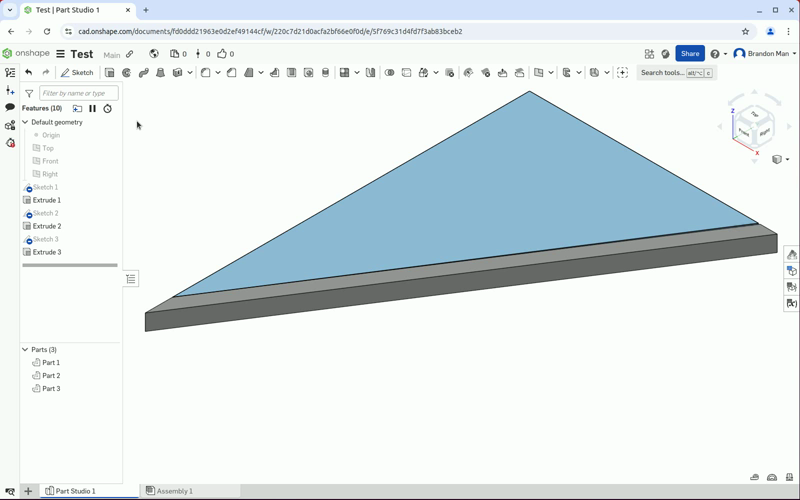
mouse_move(73, 189)
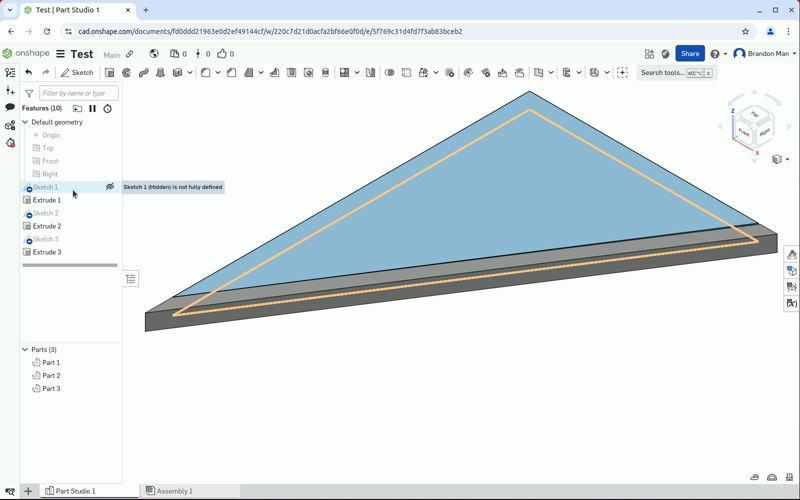
click(73, 189)